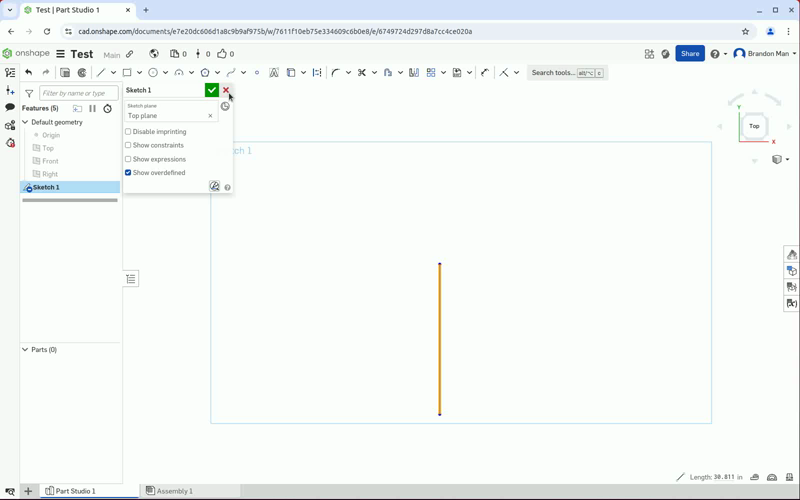
key(shift+h)
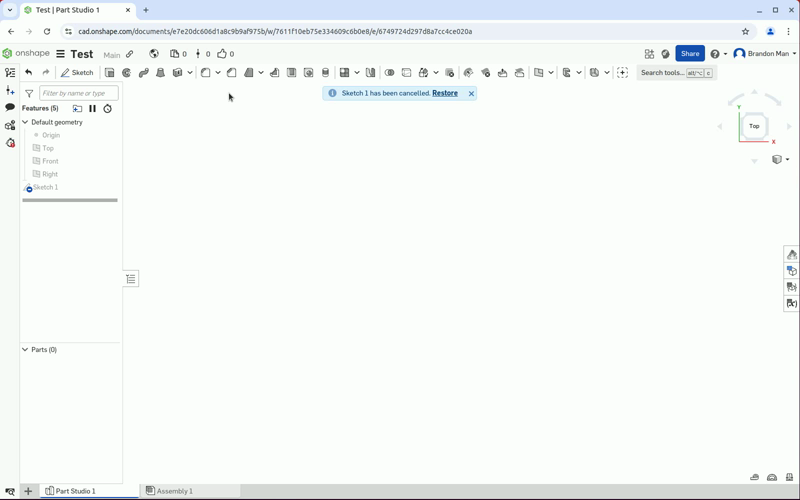
mouse_move(73, 352)
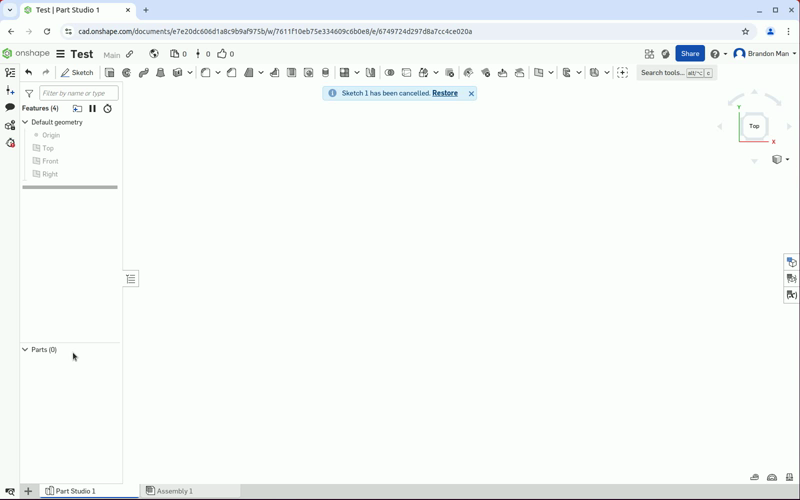
key(y)
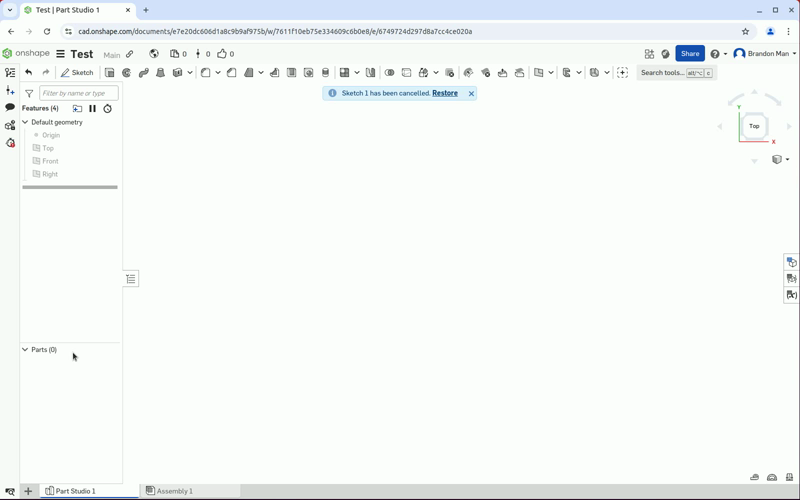
key(shift+p)
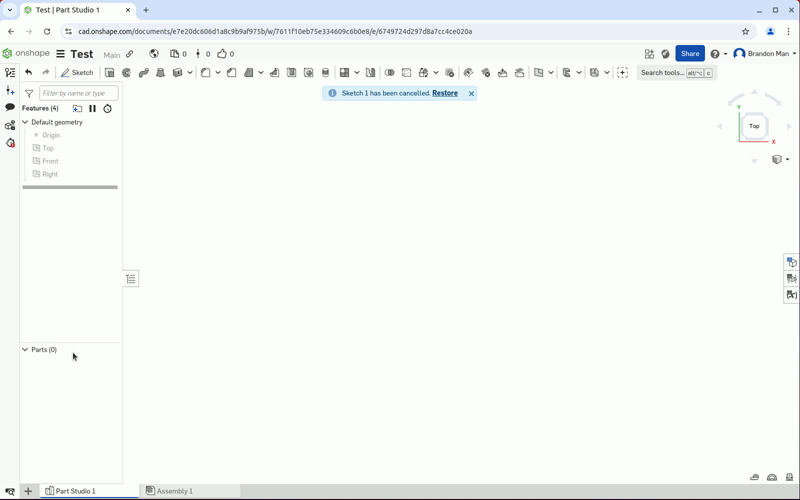
key(space)
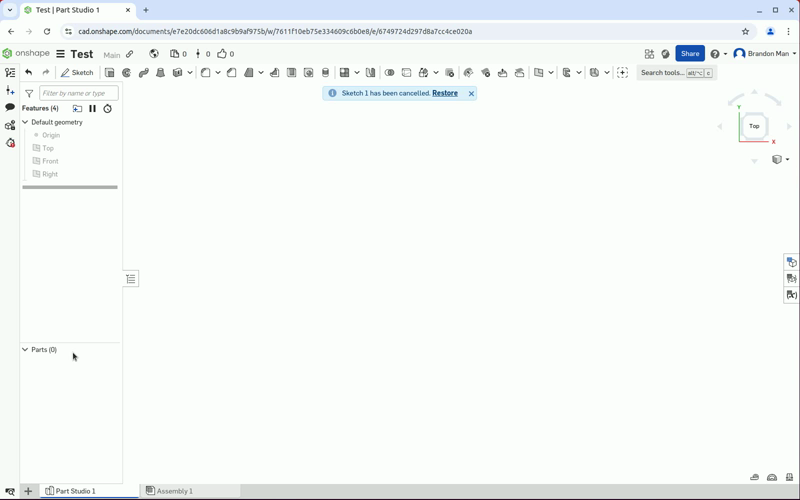
key_down(shift)
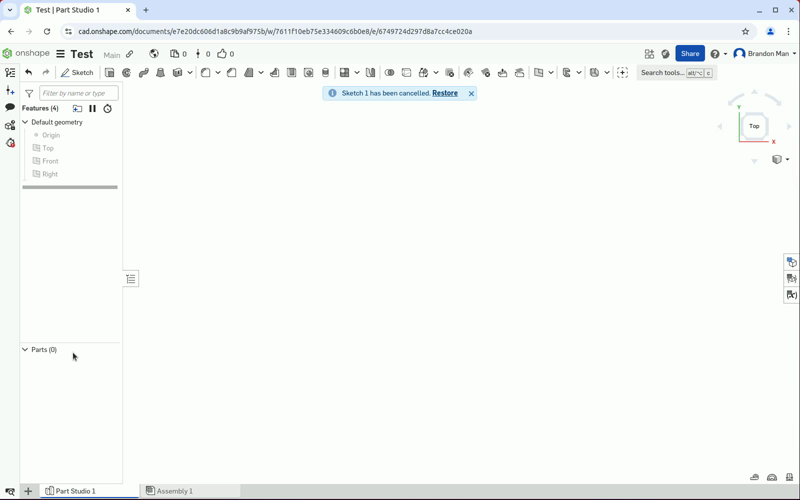
key(up)
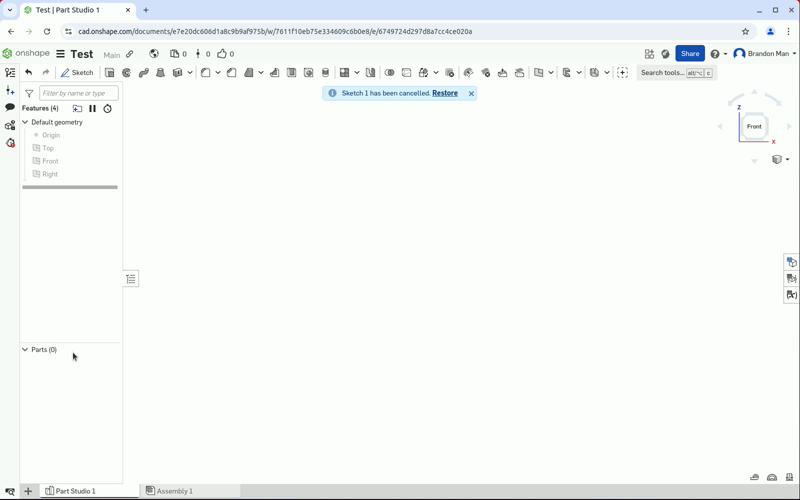
key_up(shift)
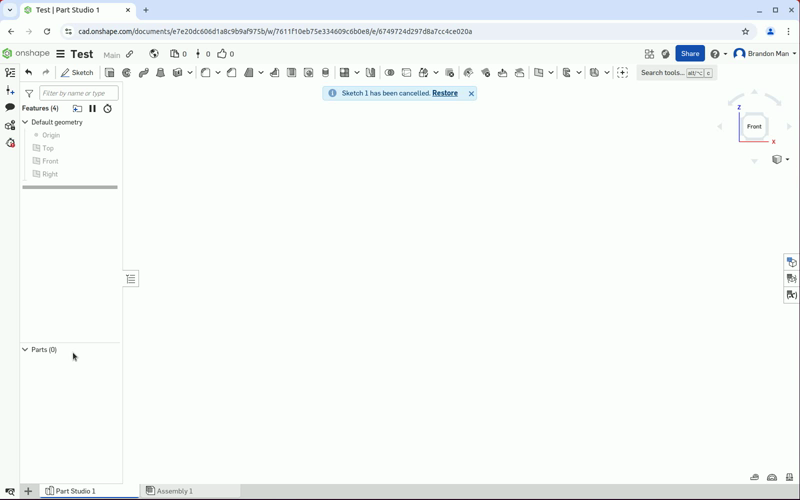
mouse_move(73, 352)
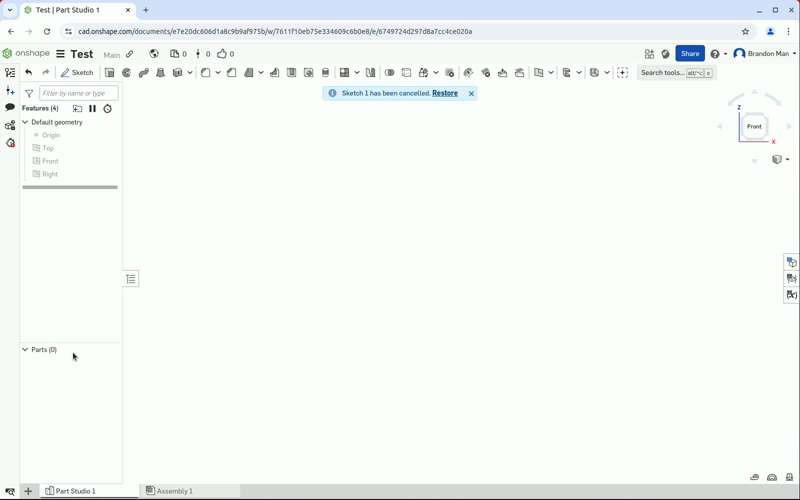
key(shift+y)
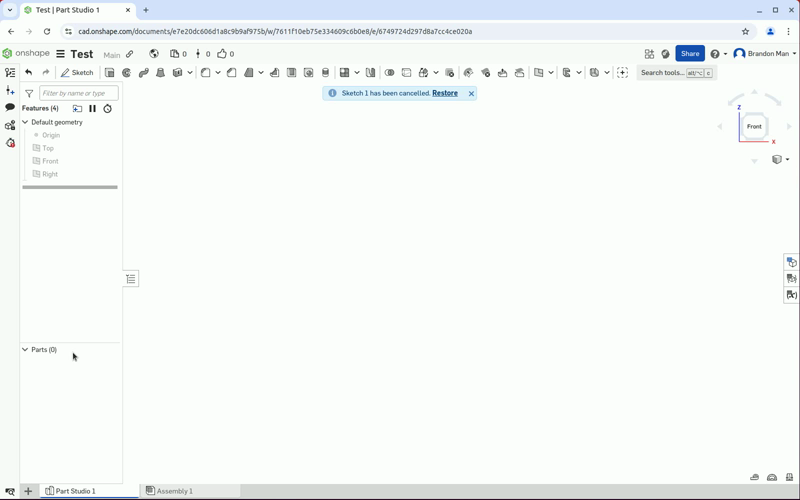
key(shift+s)
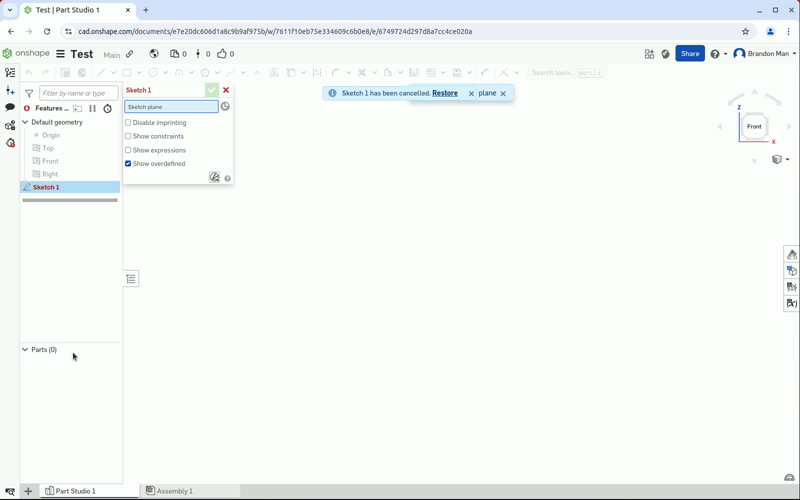
mouse_move(73, 163)
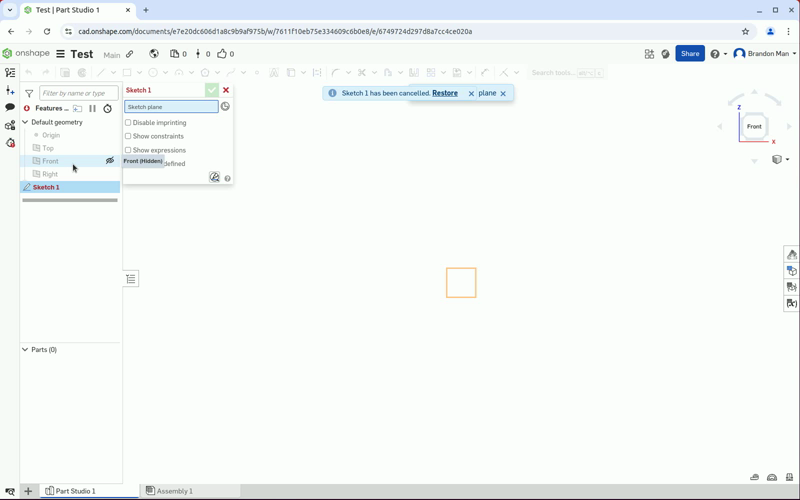
click(73, 163)
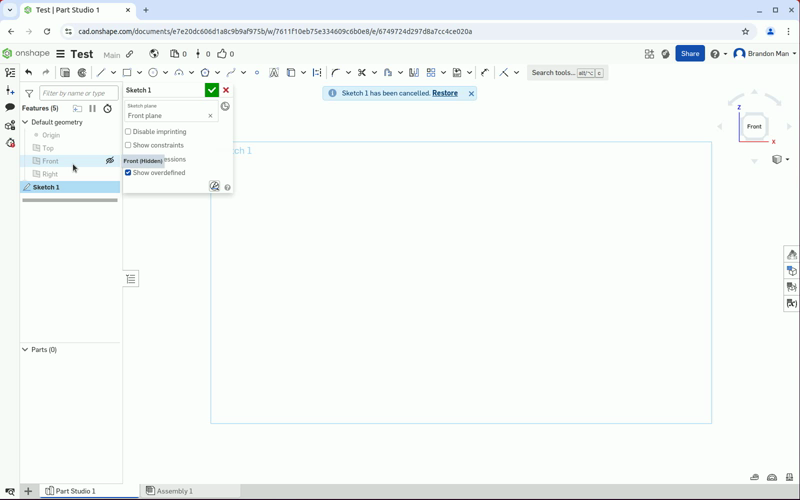
mouse_move(73, 352)
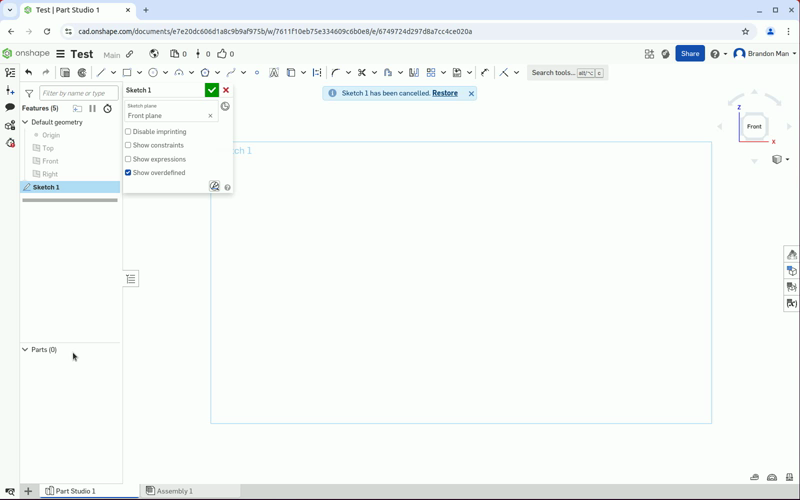
key(y)
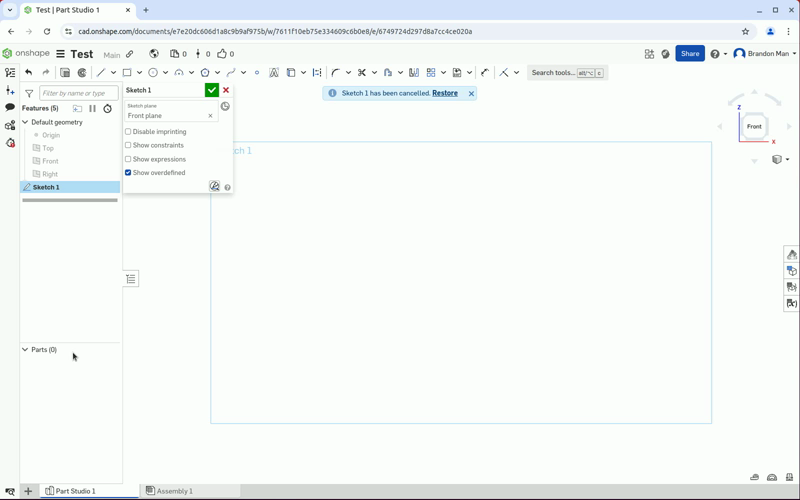
key(c)
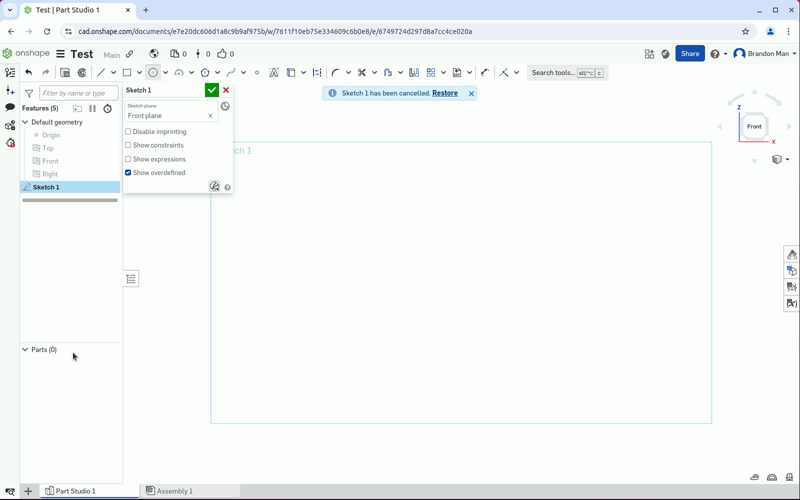
key_down(shift)
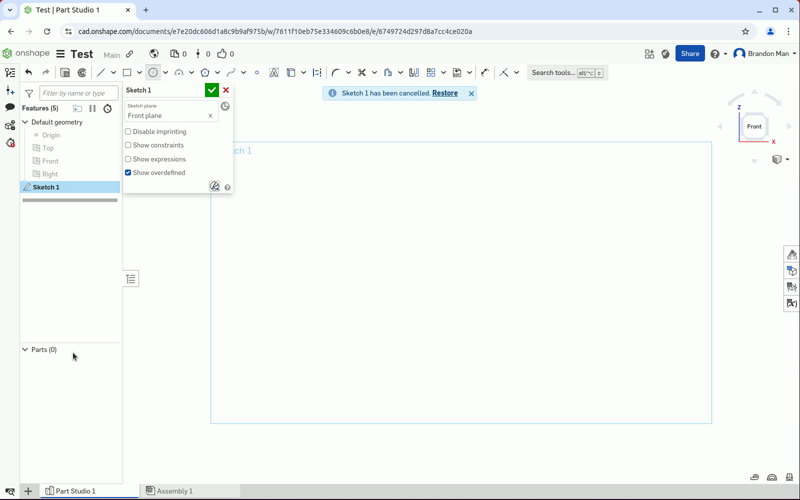
mouse_move(353, 293)
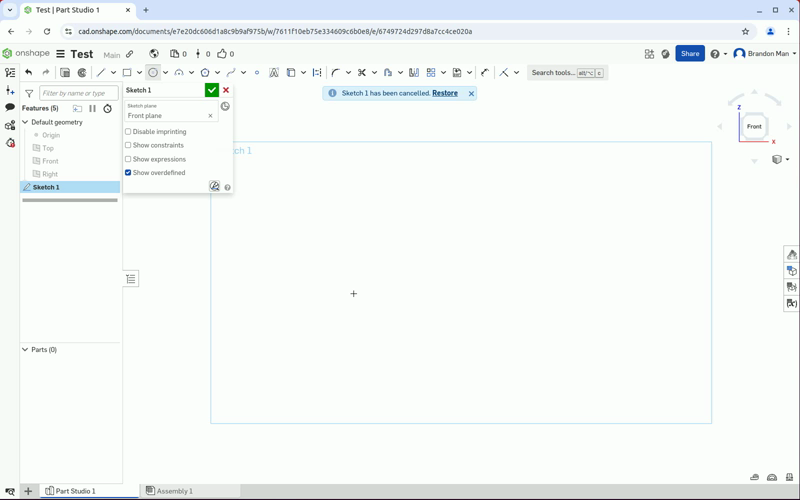
click(353, 293)
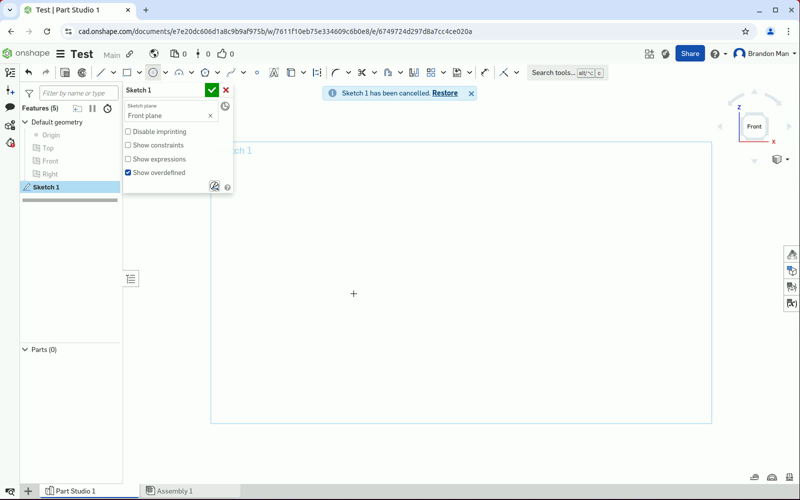
key_up(shift)
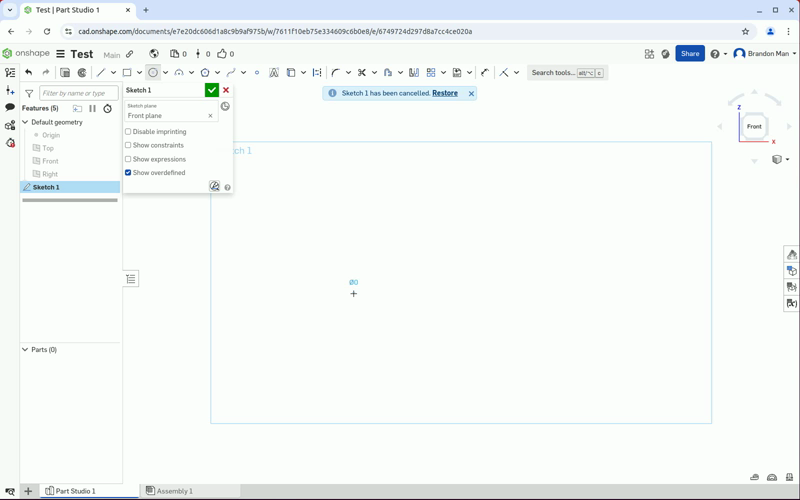
mouse_move(359, 293)
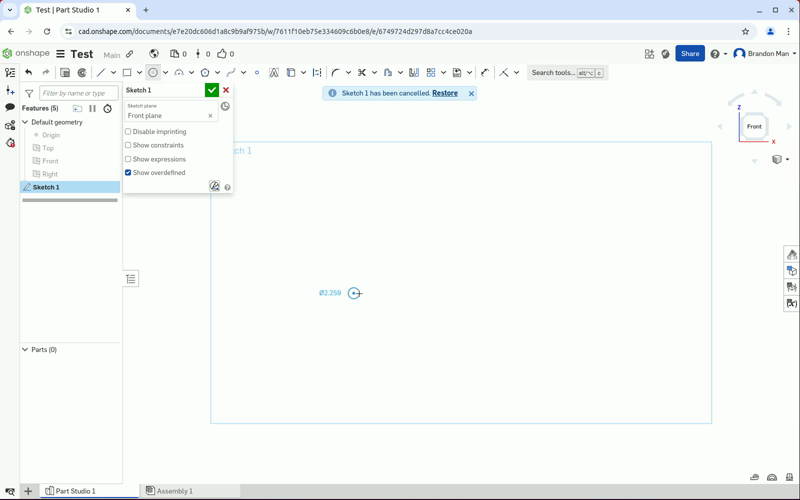
click(359, 293)
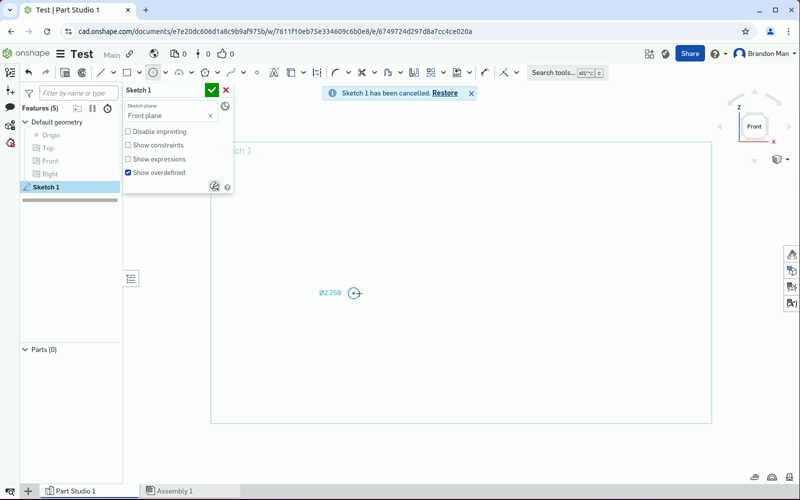
key(esc)
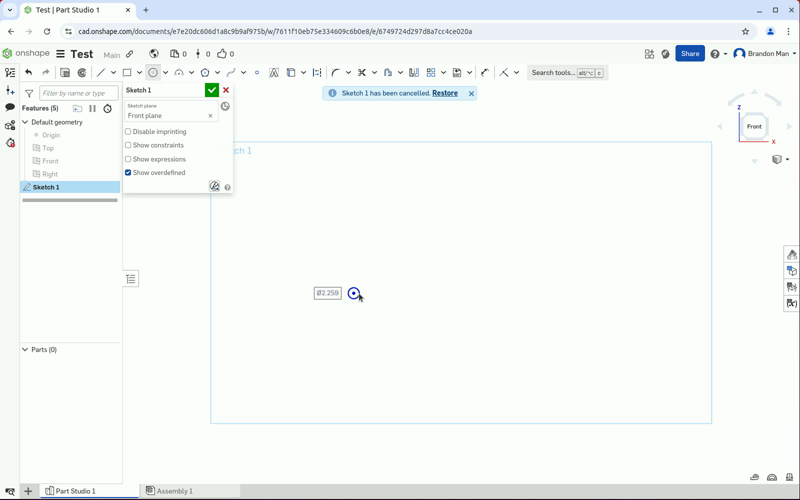
mouse_move(352, 294)
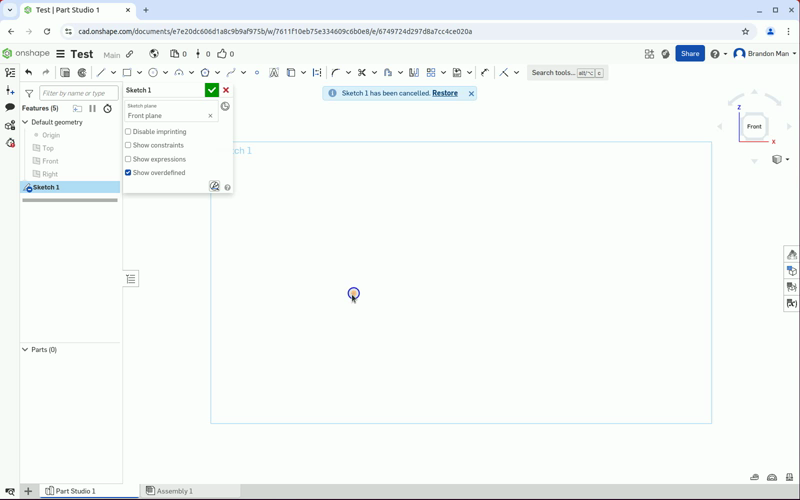
scroll(6)
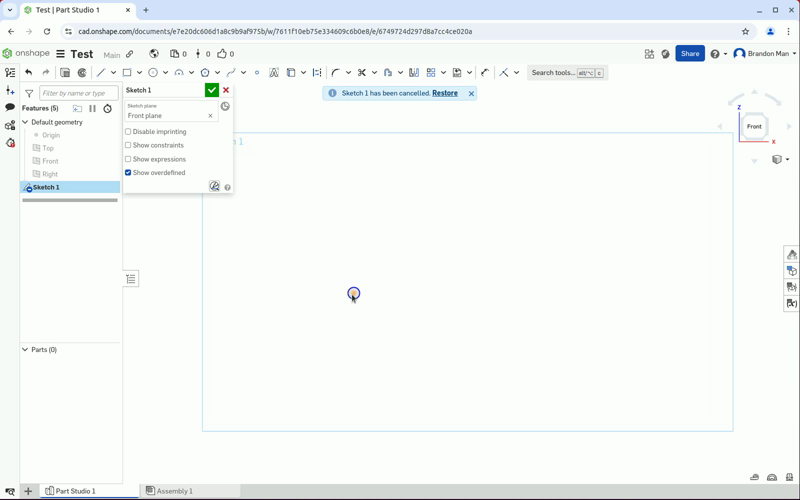
scroll(6)
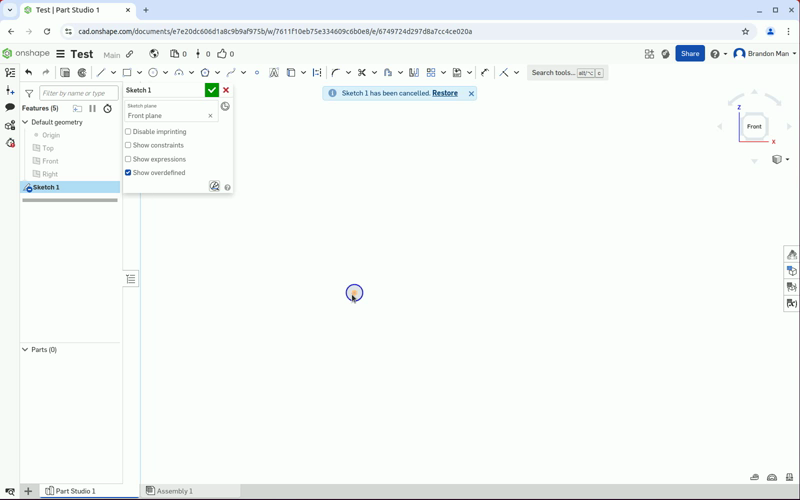
scroll(6)
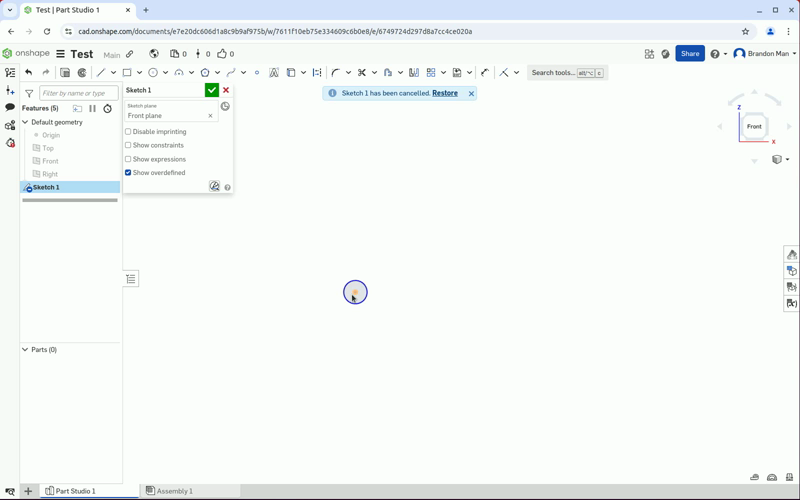
scroll(6)
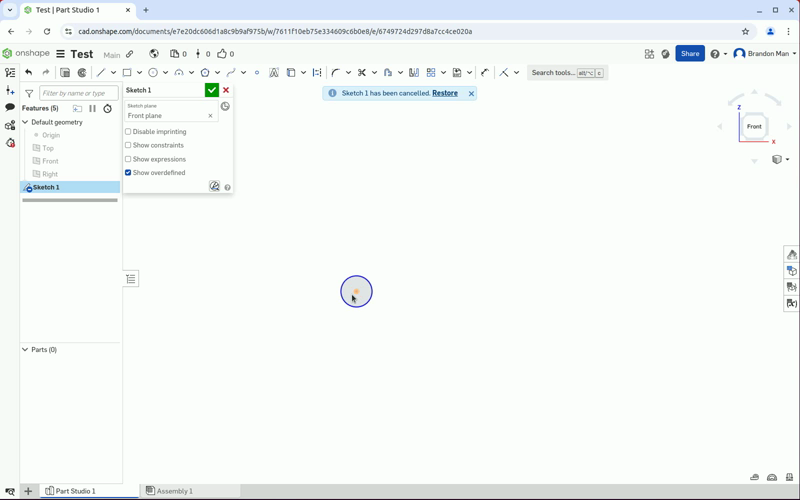
scroll(6)
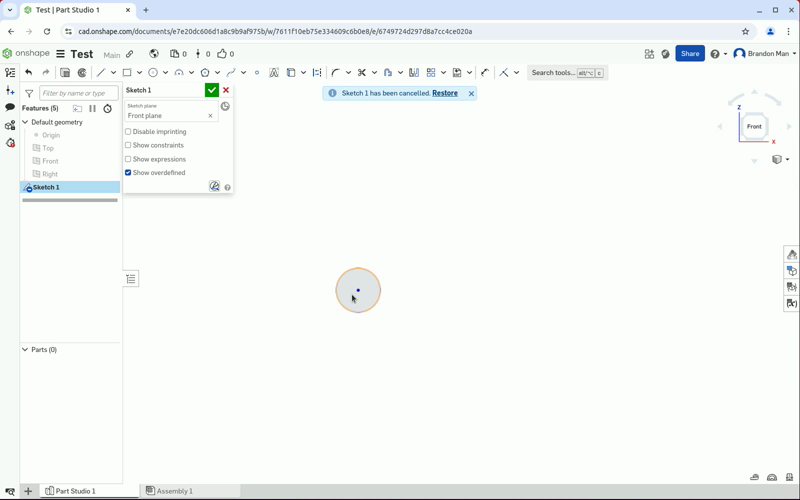
scroll(6)
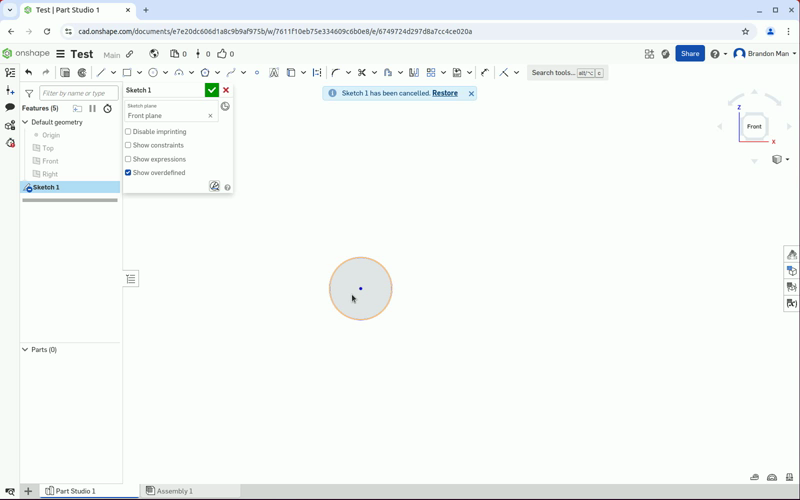
scroll(6)
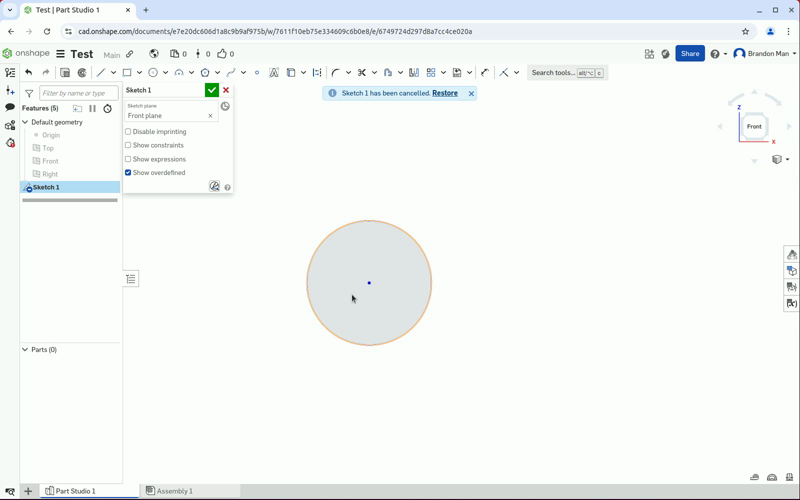
click(352, 294)
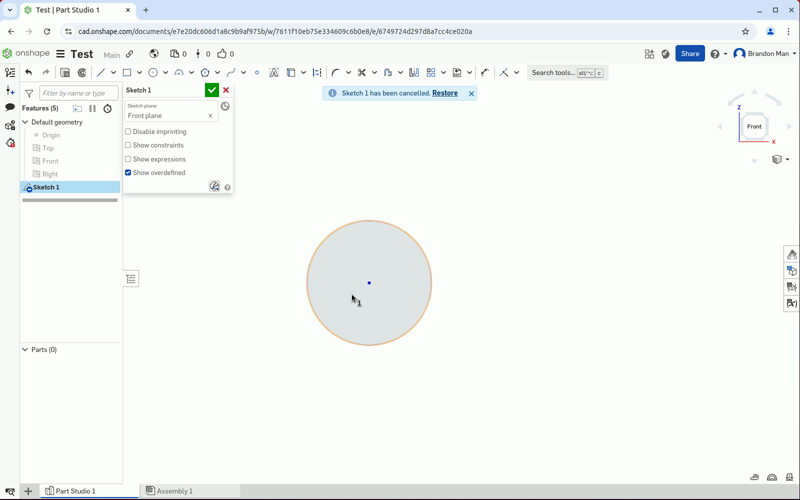
scroll(-6)
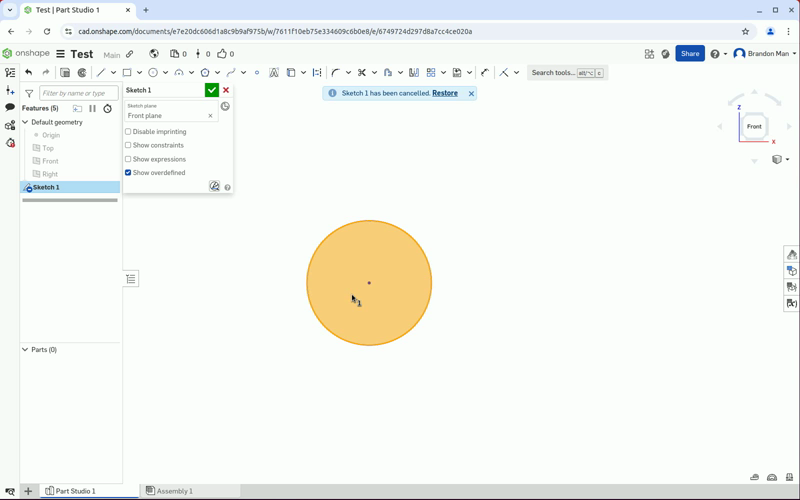
scroll(-6)
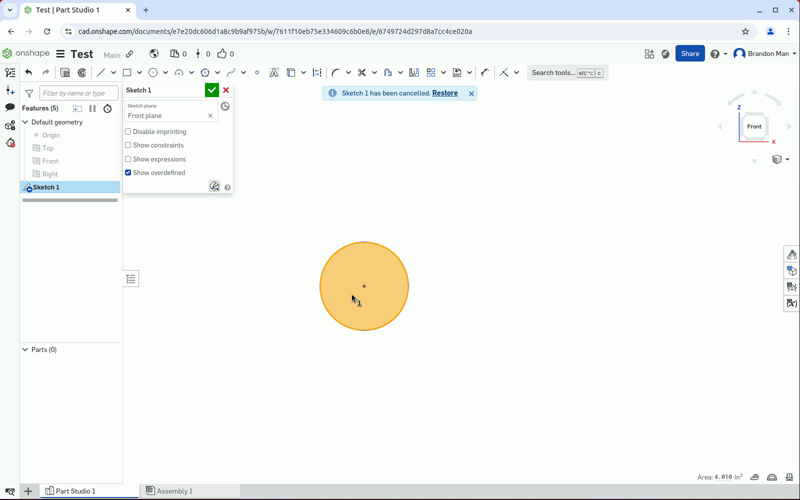
scroll(-6)
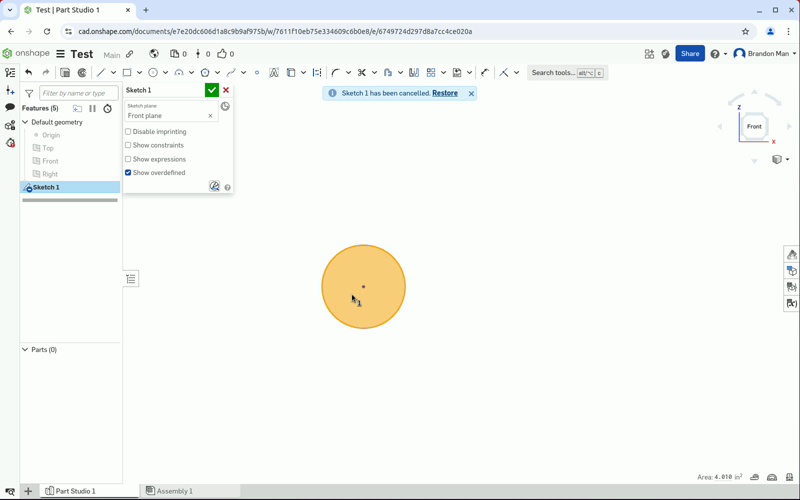
scroll(-6)
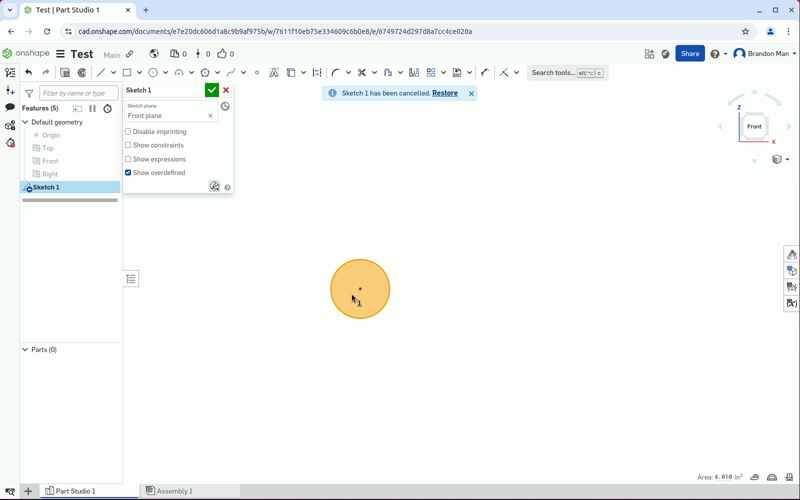
scroll(-6)
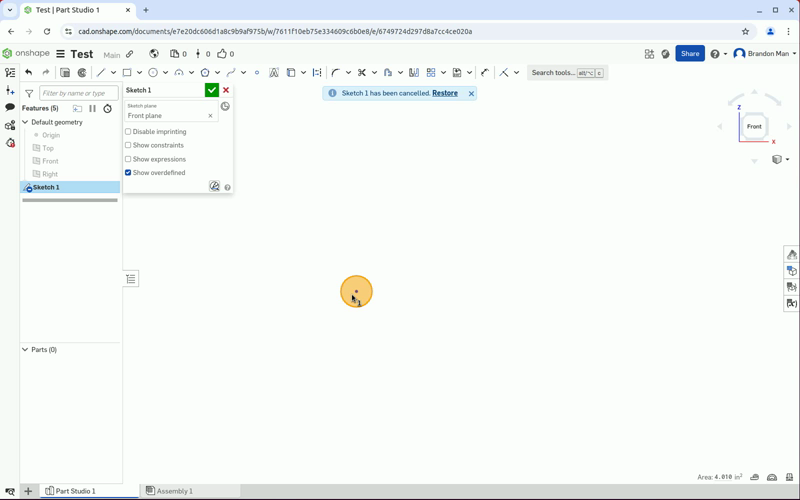
scroll(-6)
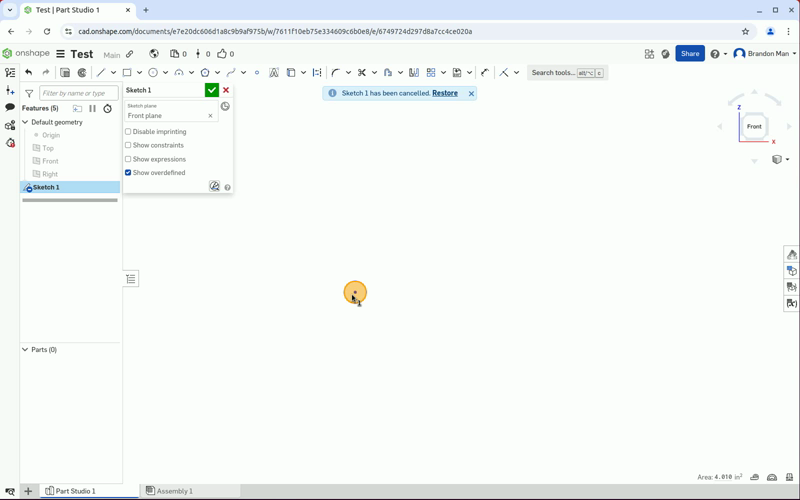
scroll(-6)
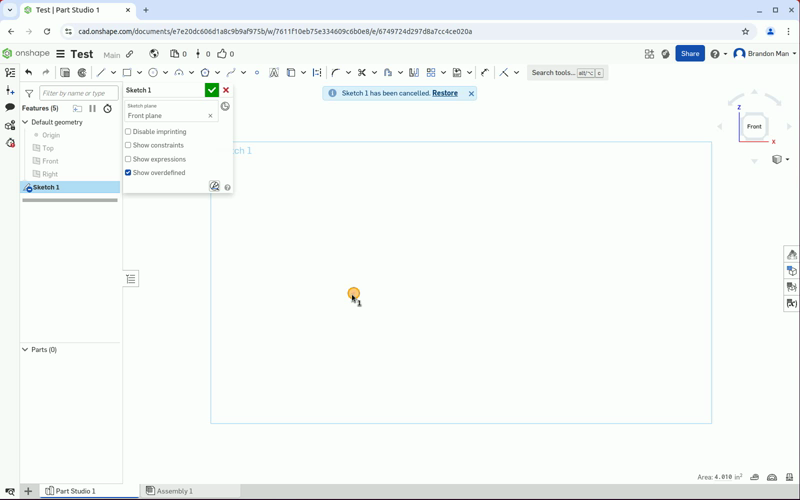
mouse_move(73, 352)
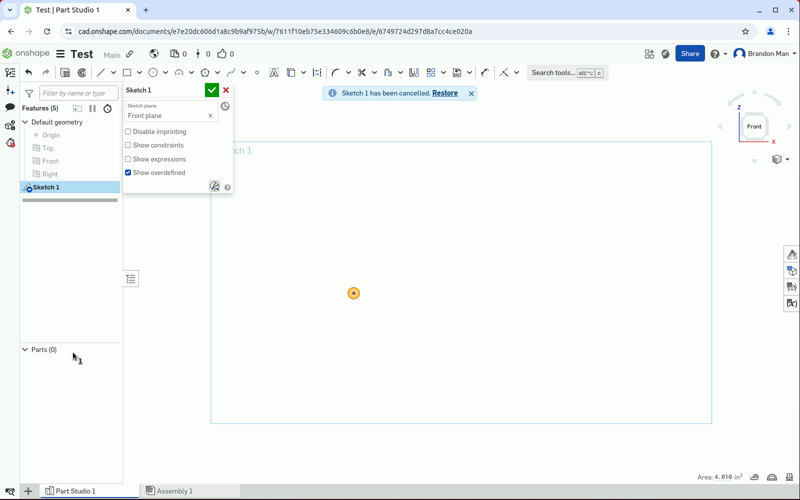
key(shift+y)
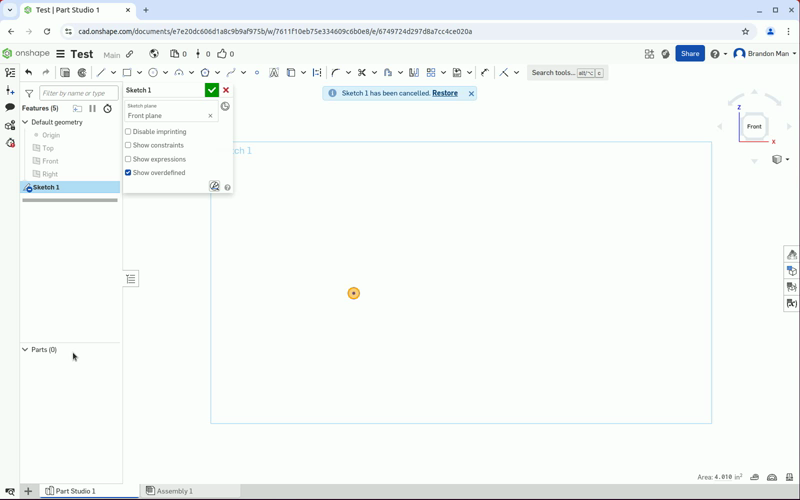
key(shift+e)
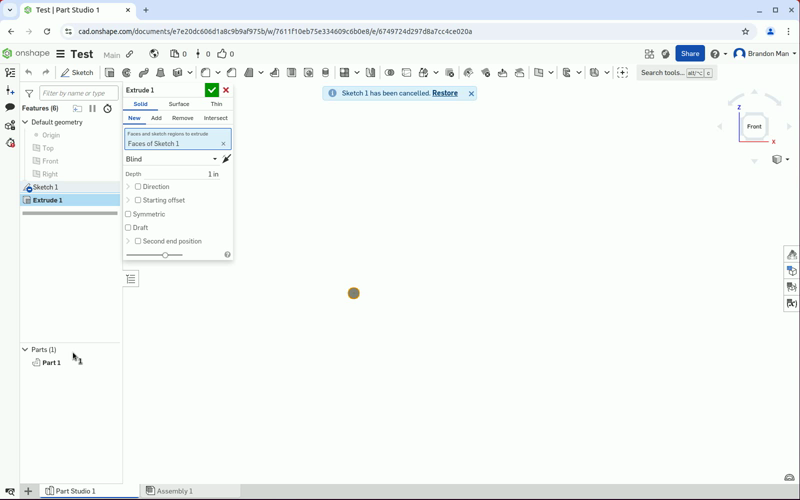
mouse_move(143, 106)
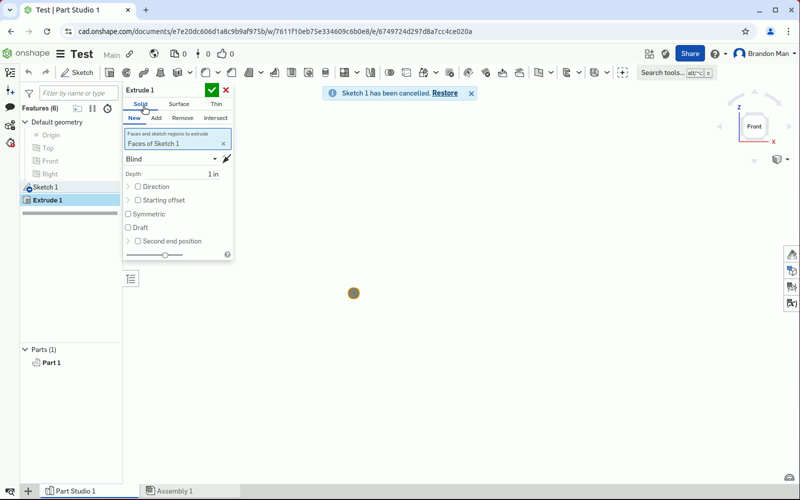
click(143, 106)
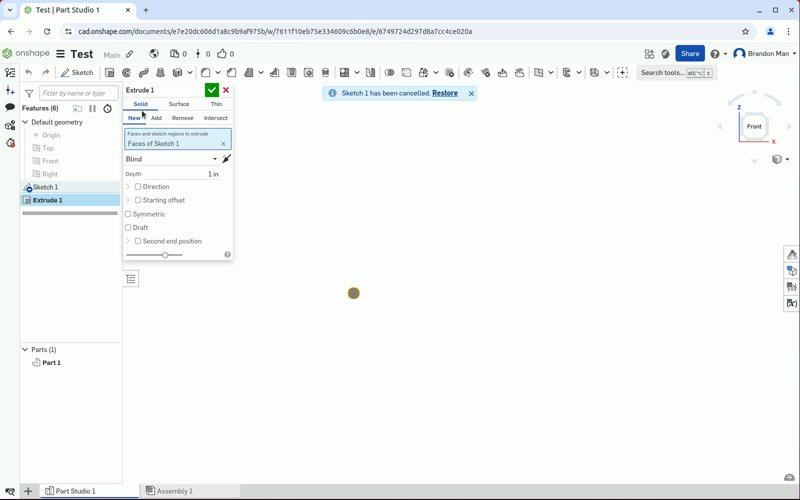
mouse_move(137, 120)
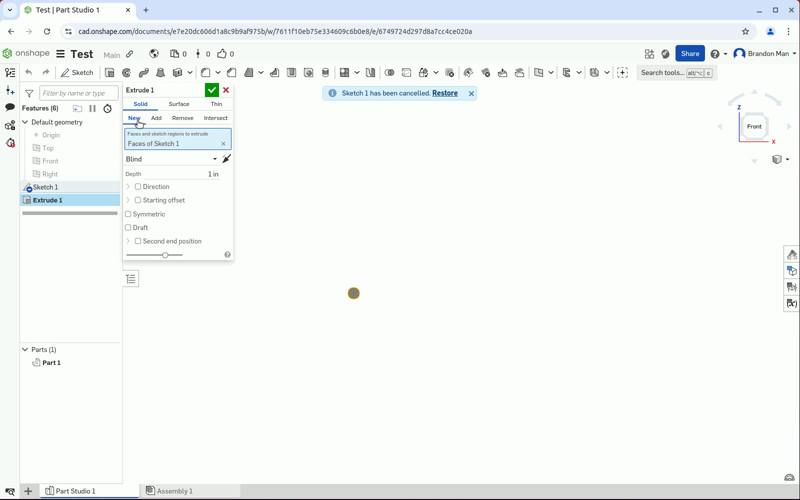
click(137, 120)
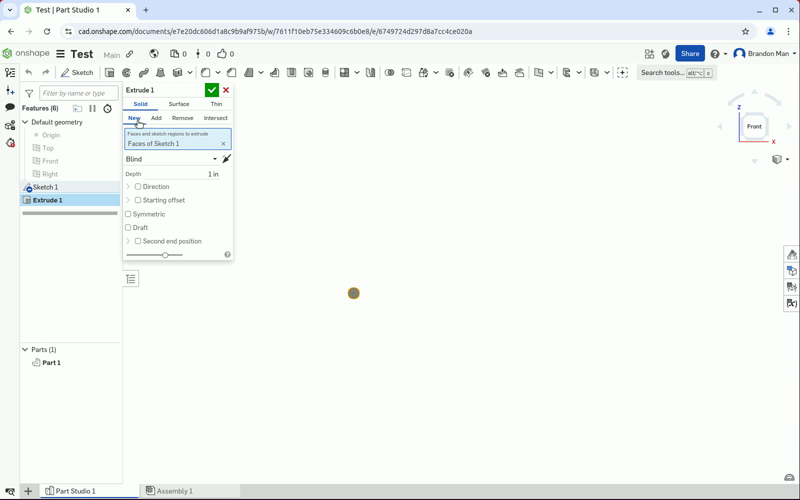
key(tab, 4)
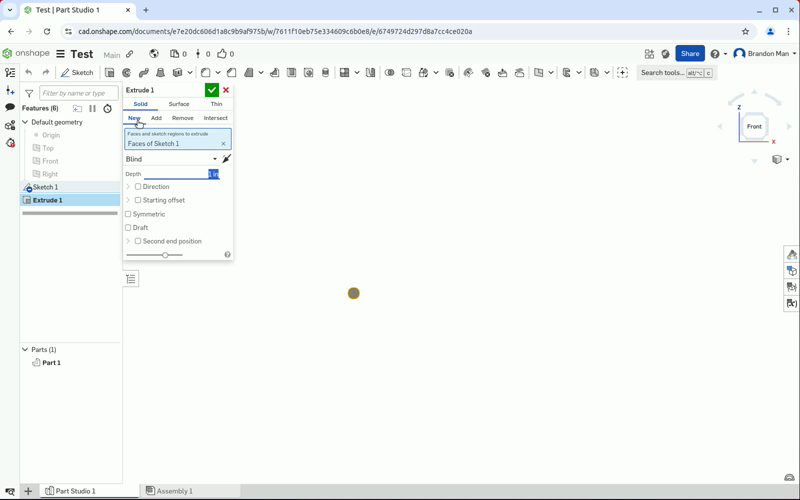
text(0.241)
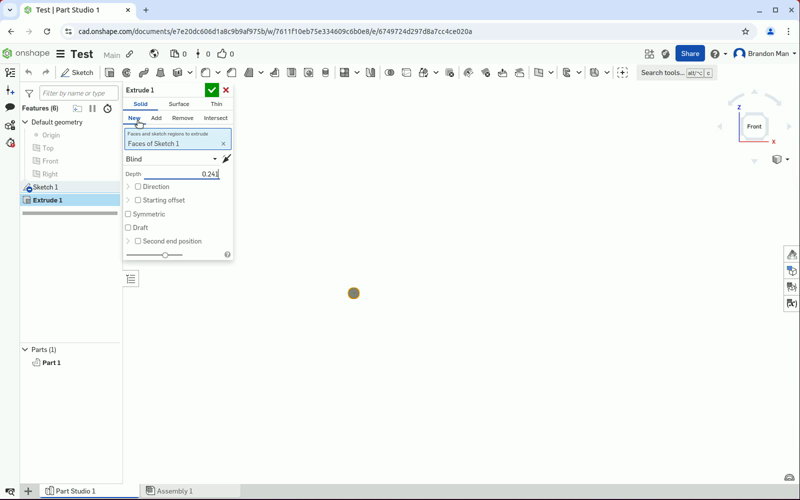
key(enter)
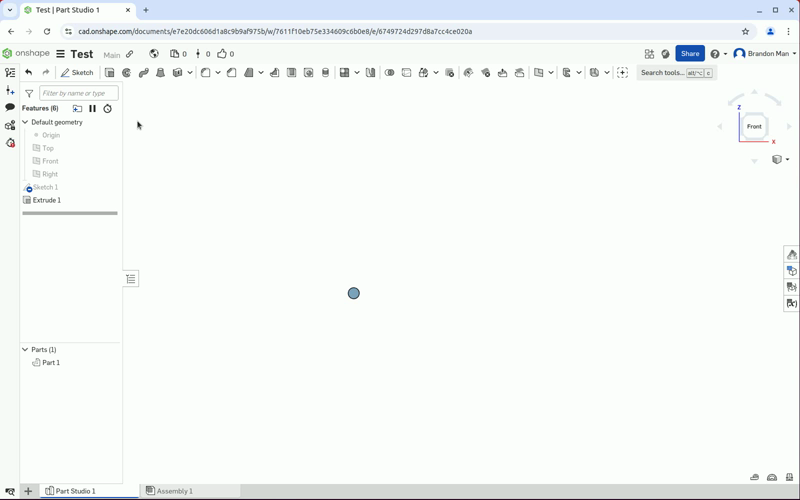
key(shift+h)
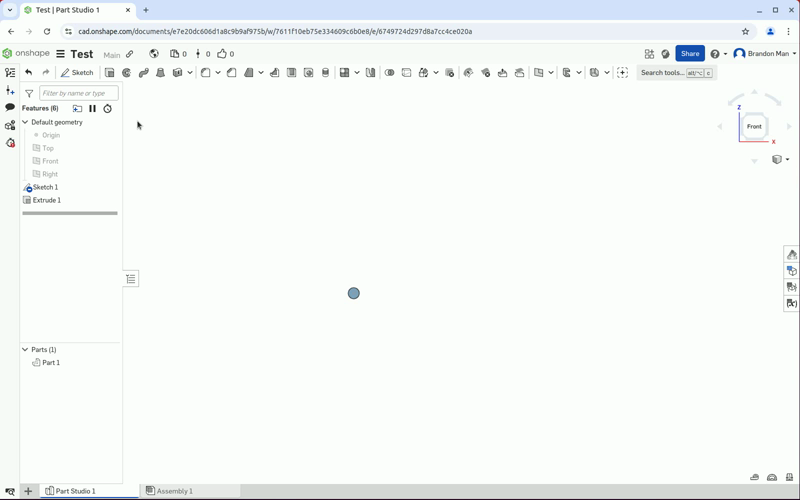
key(shift+h)
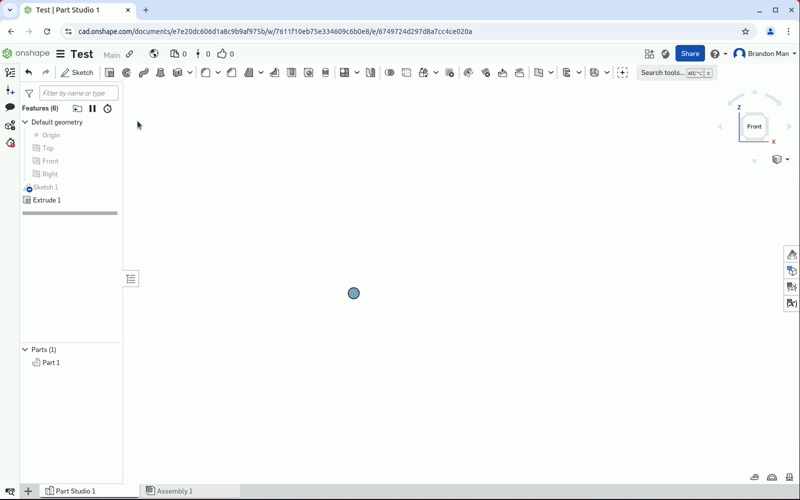
mouse_move(73, 189)
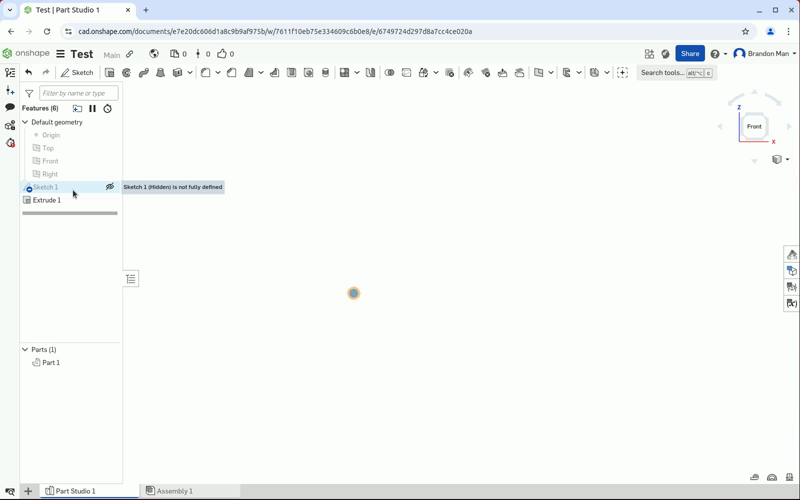
click(73, 189)
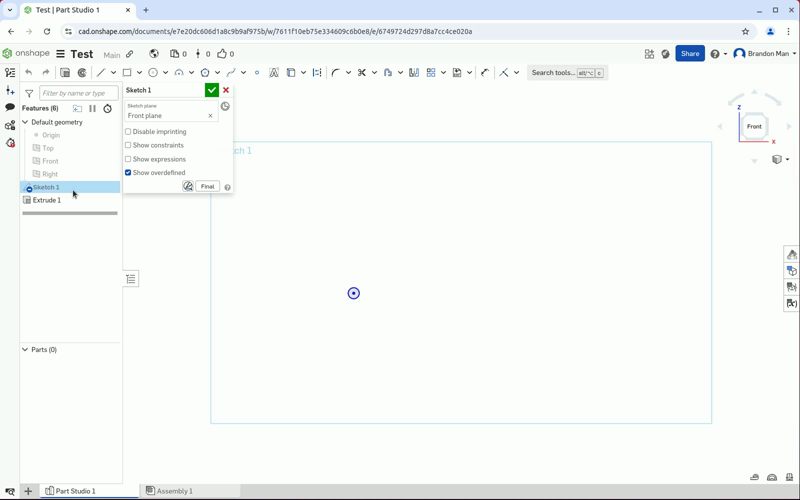
mouse_move(229, 92)
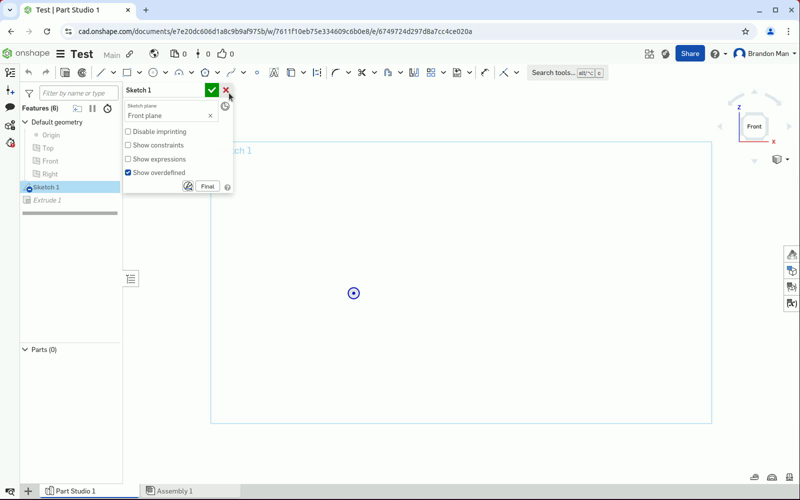
click(229, 92)
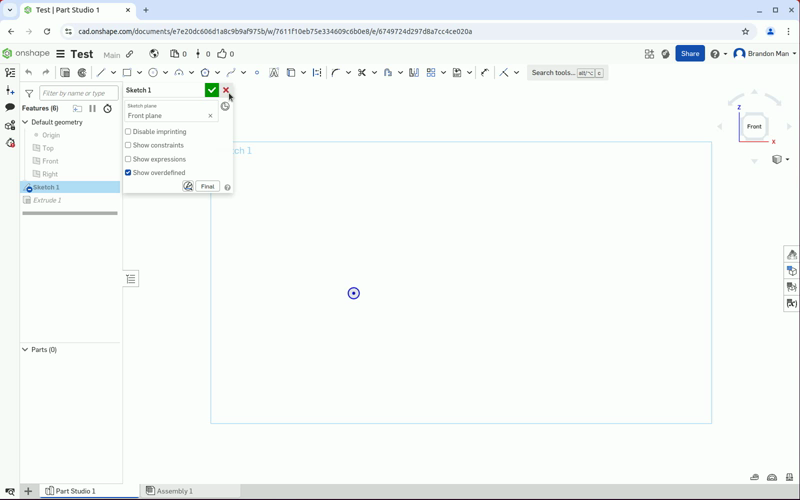
key(shift+s)
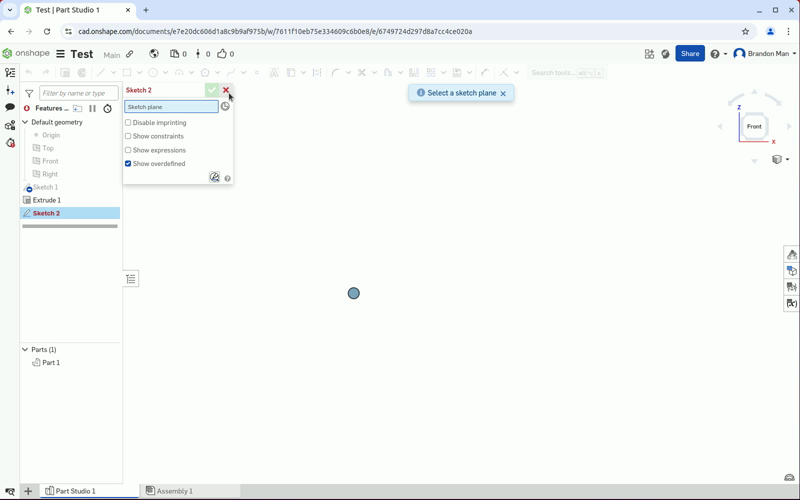
mouse_move(73, 163)
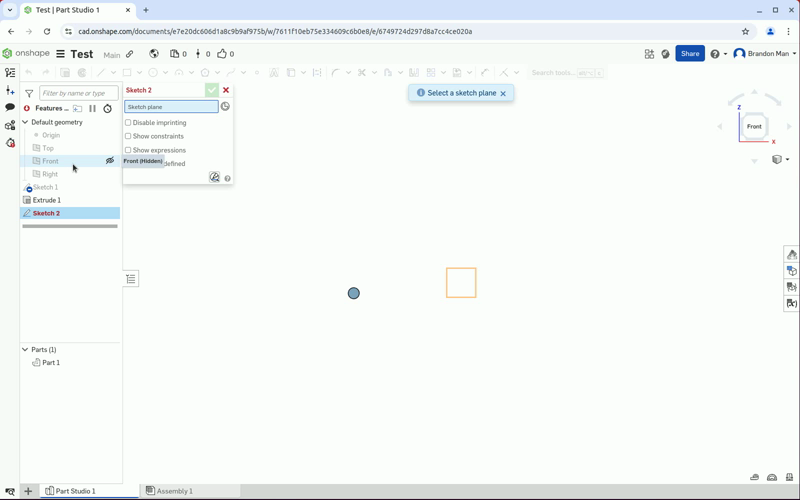
click(73, 163)
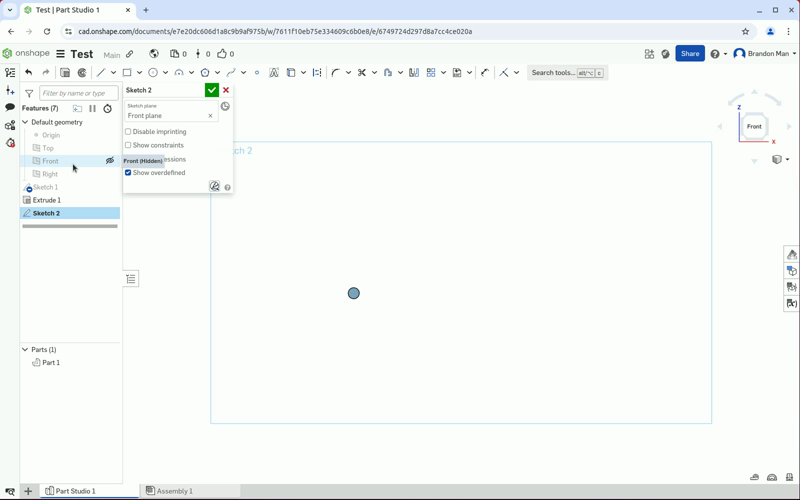
mouse_move(73, 352)
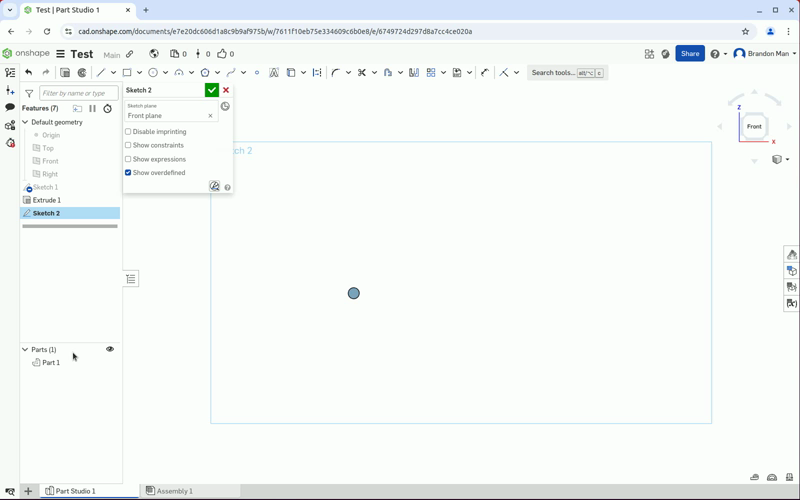
key(y)
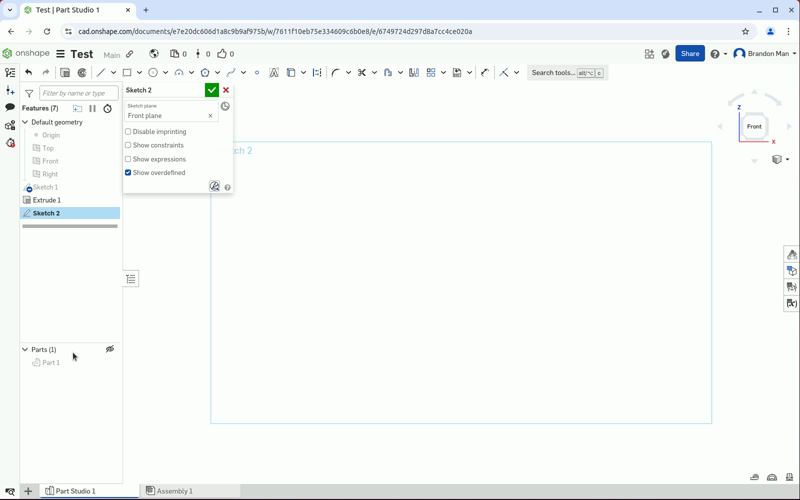
key(c)
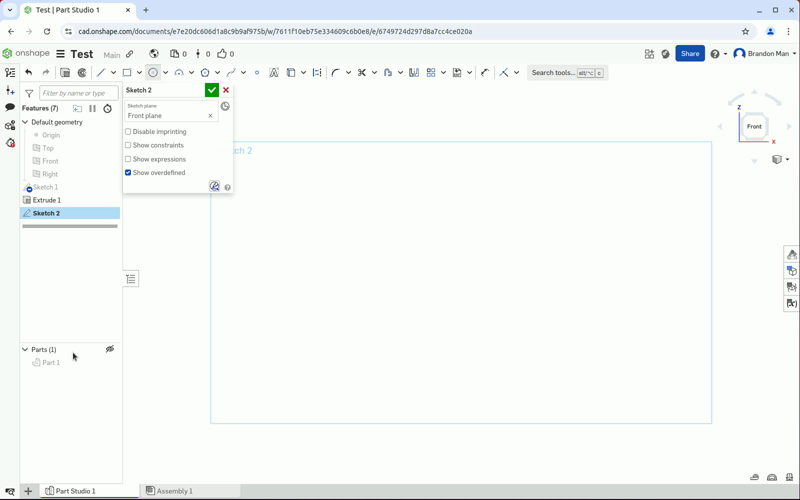
key_down(shift)
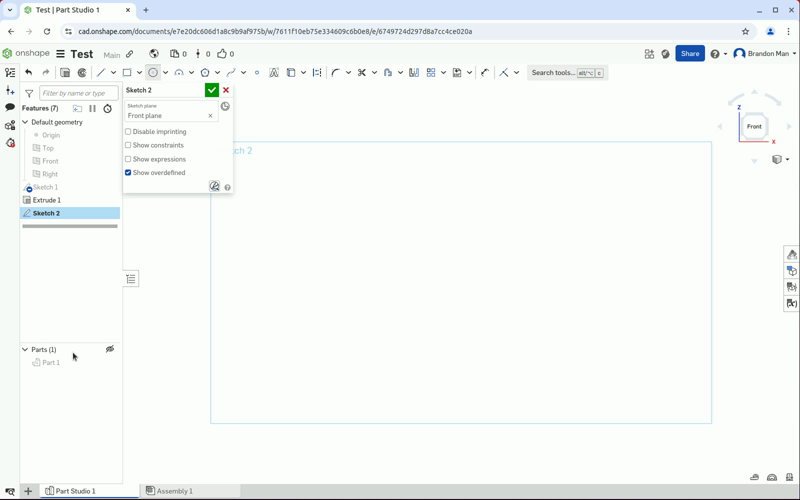
mouse_move(461, 233)
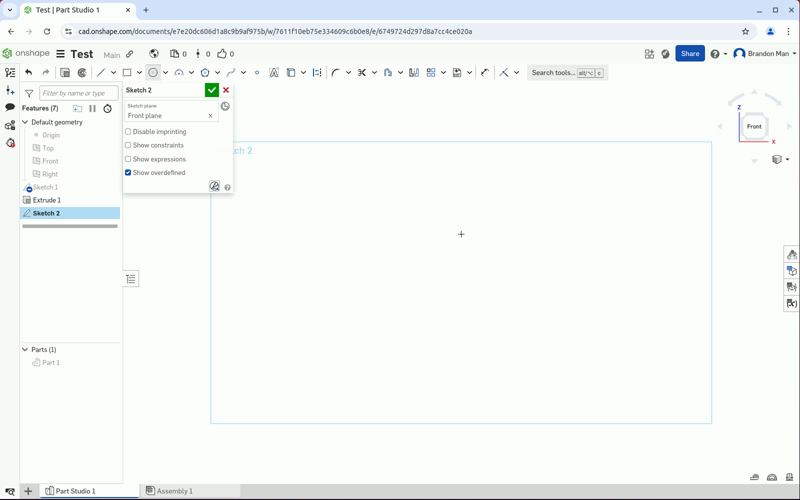
click(461, 233)
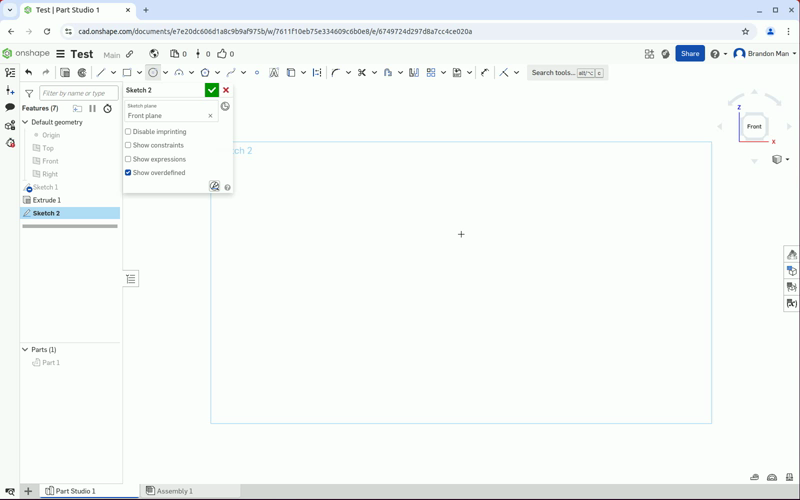
key_up(shift)
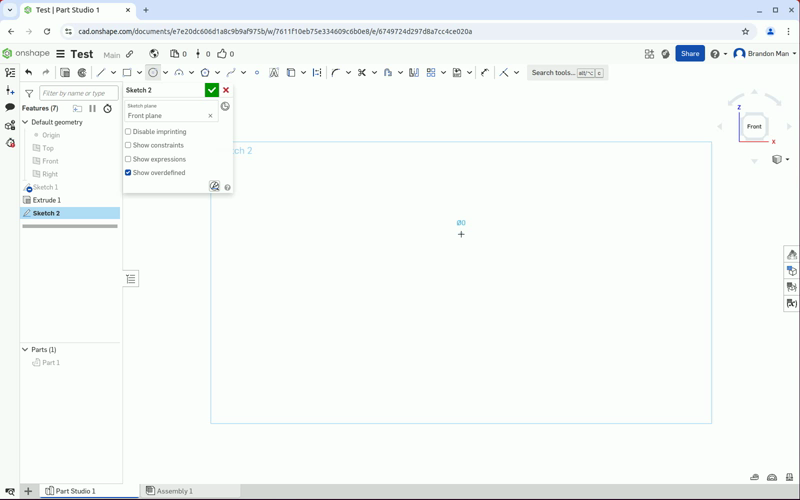
mouse_move(466, 233)
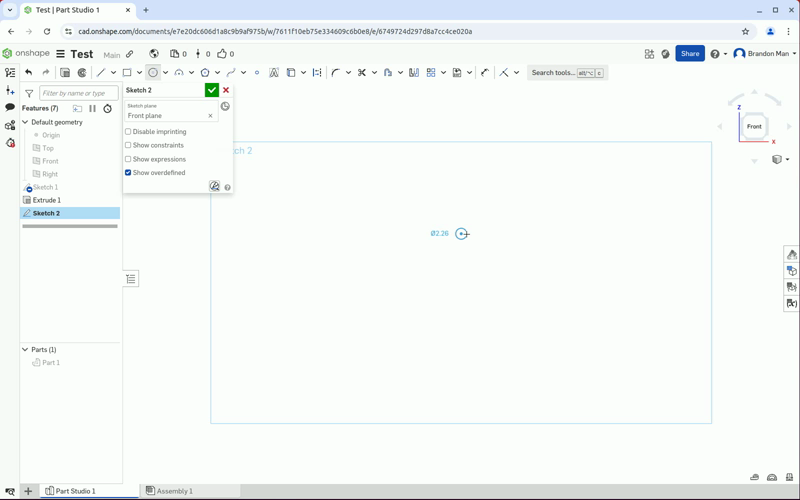
click(466, 233)
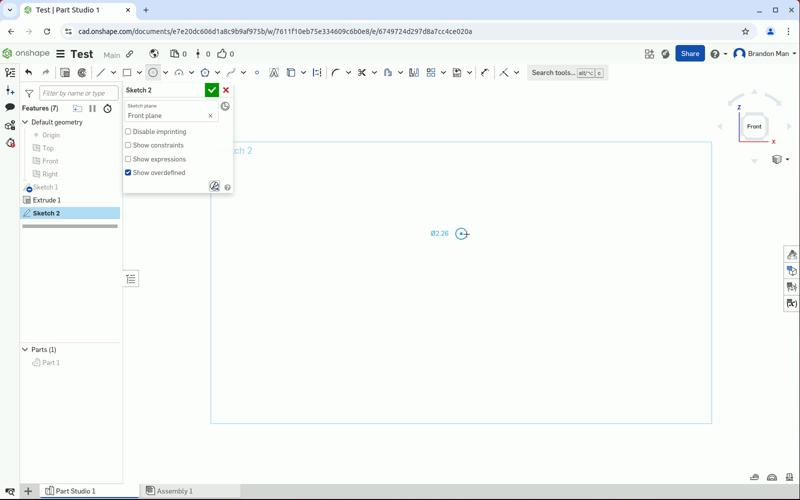
key(esc)
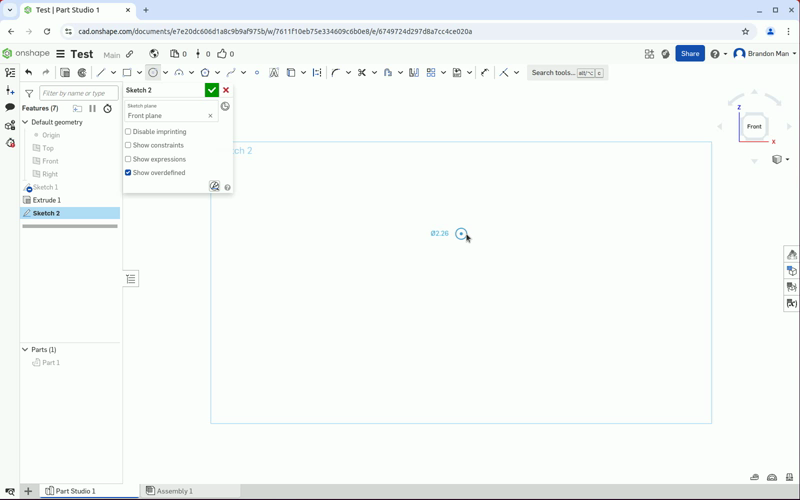
mouse_move(465, 236)
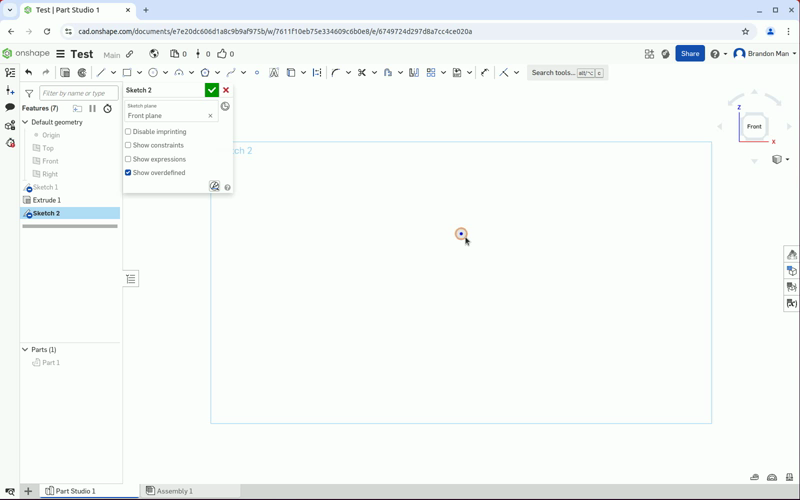
scroll(6)
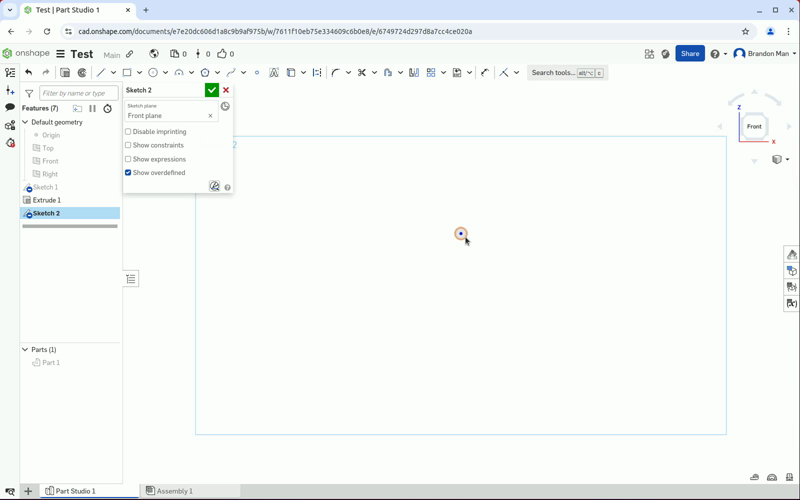
scroll(6)
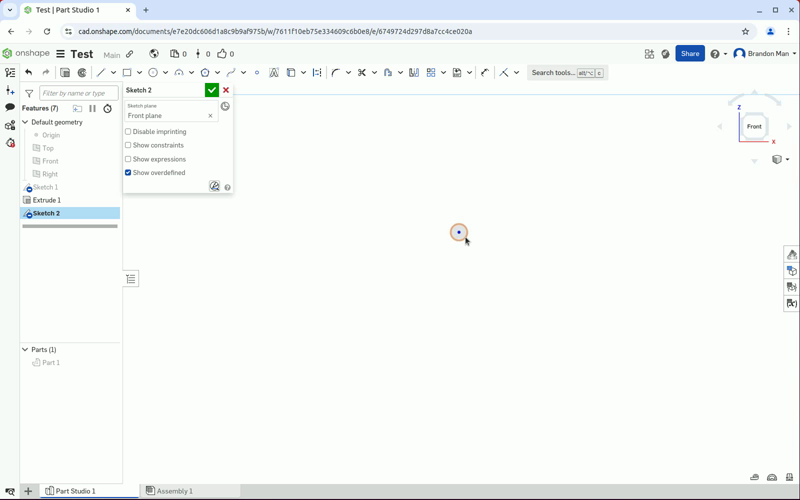
scroll(6)
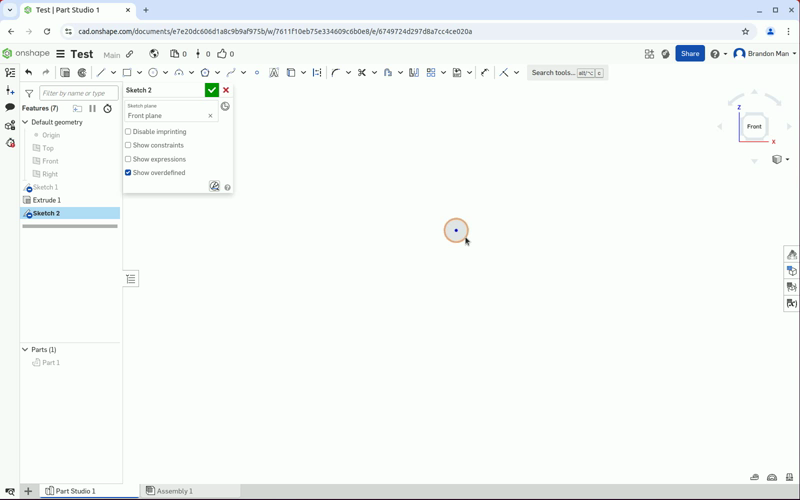
scroll(6)
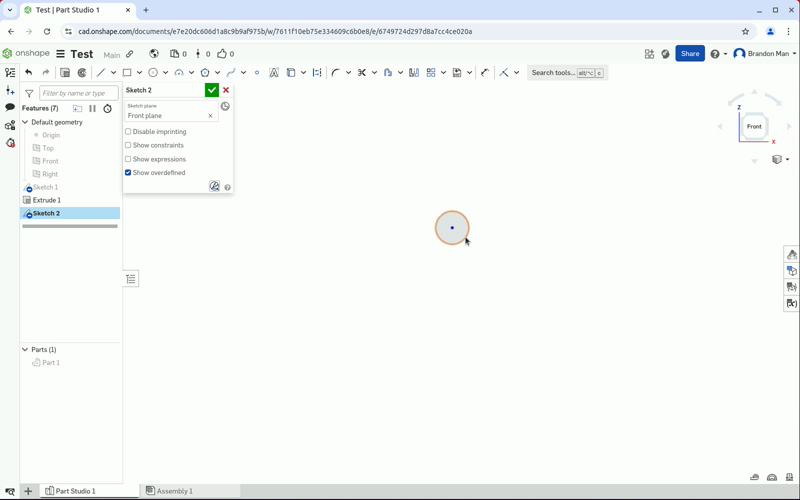
scroll(6)
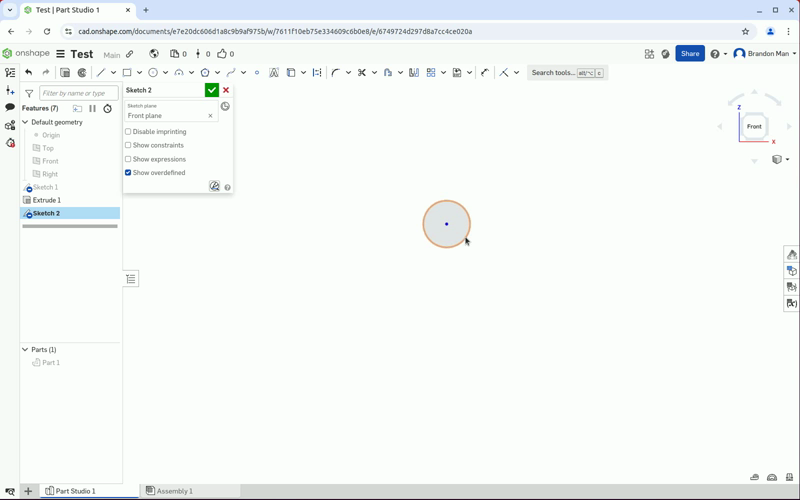
scroll(6)
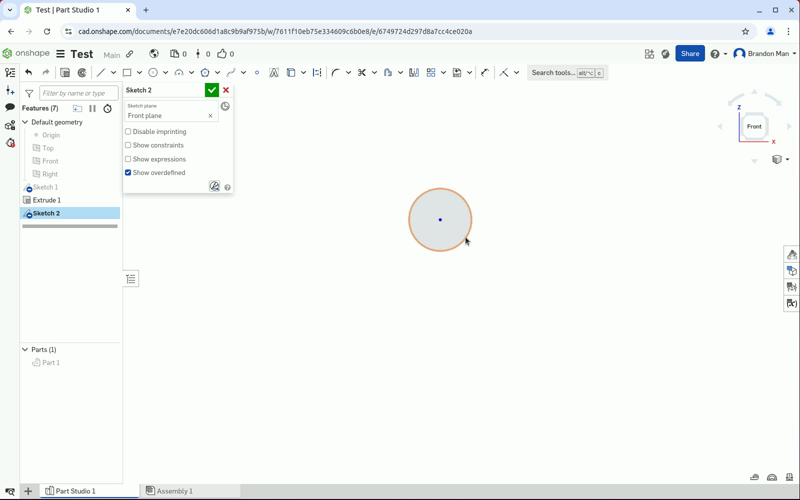
scroll(6)
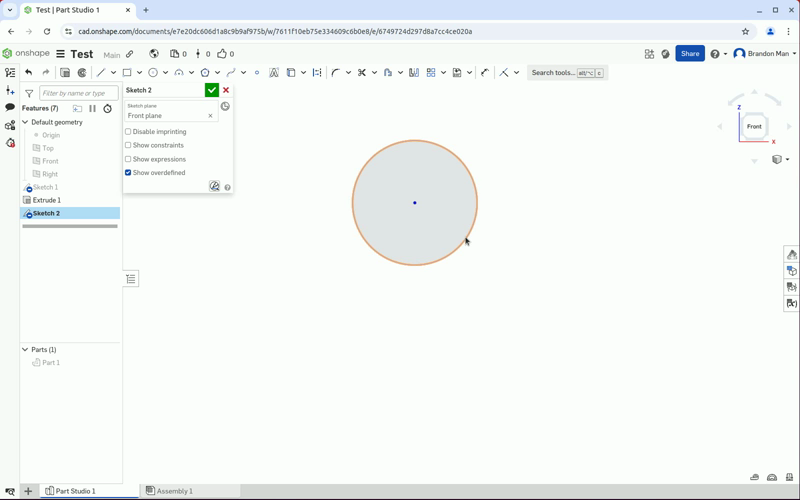
click(465, 236)
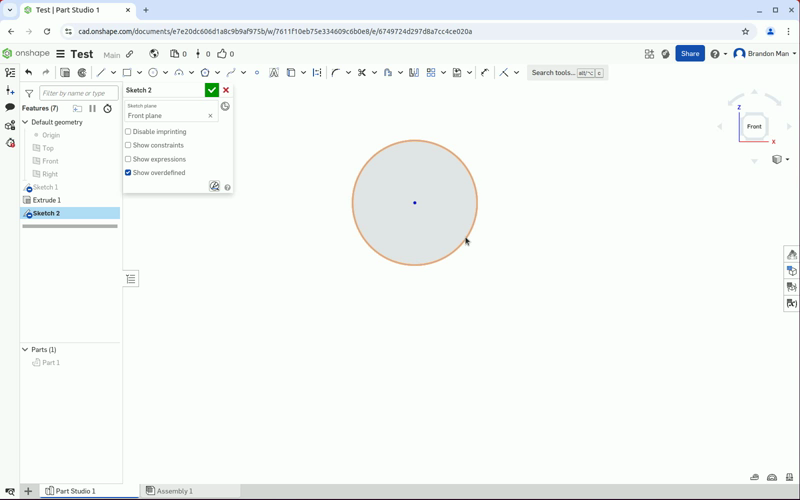
scroll(-6)
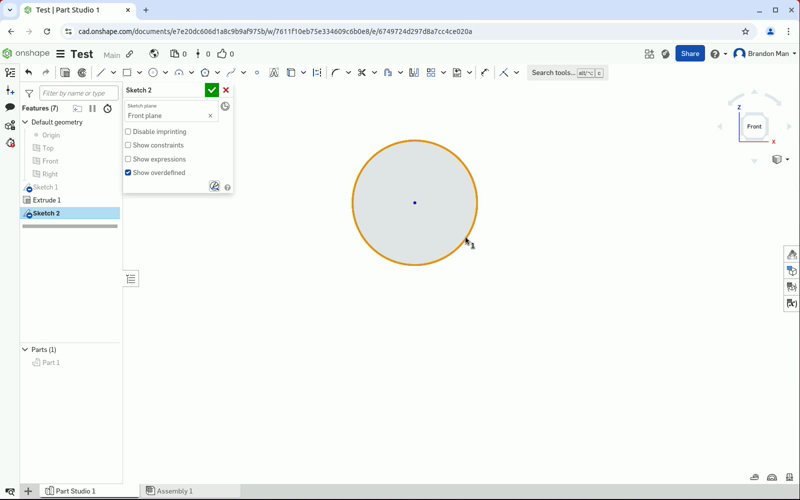
scroll(-6)
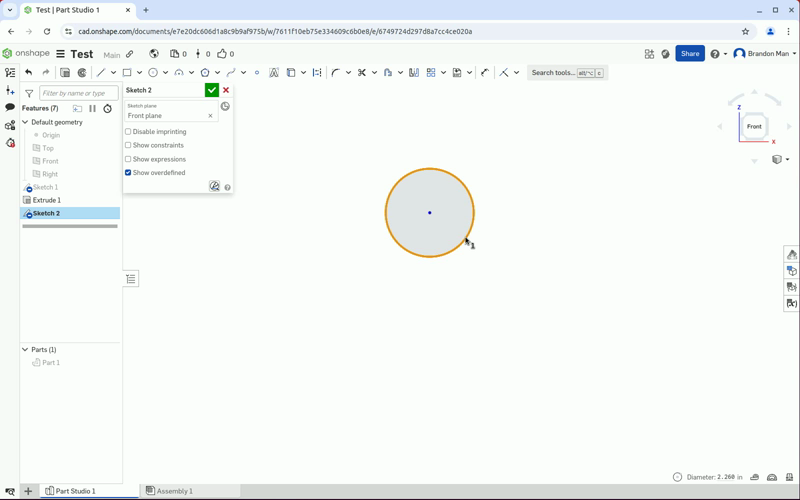
scroll(-6)
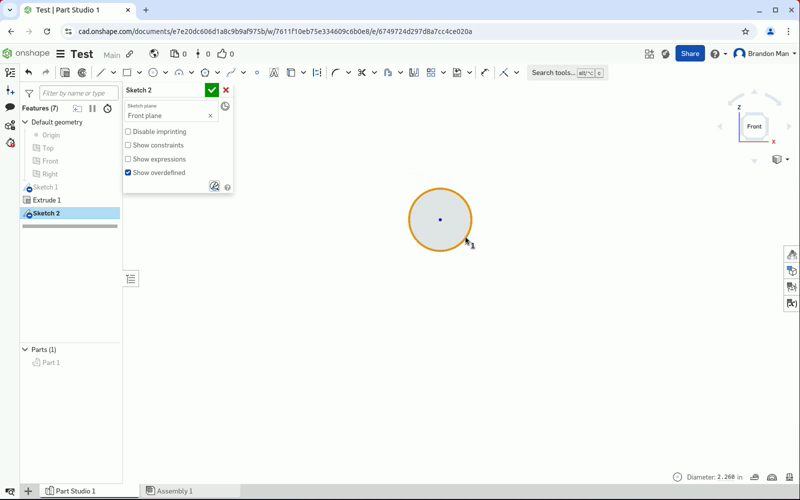
scroll(-6)
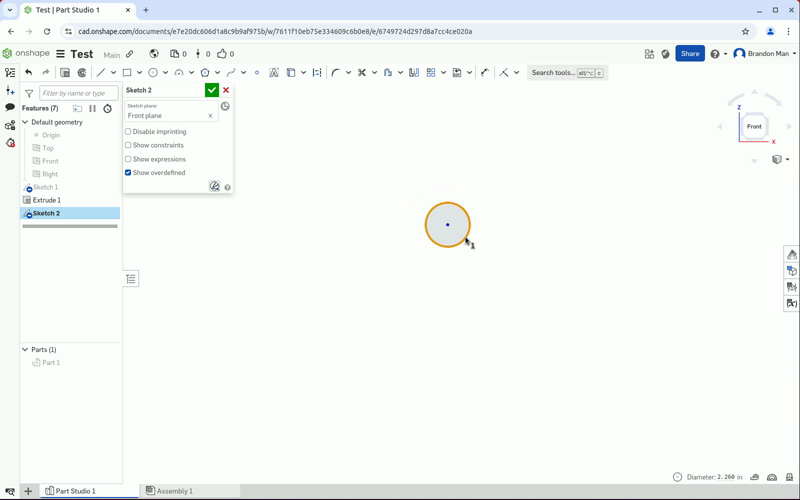
scroll(-6)
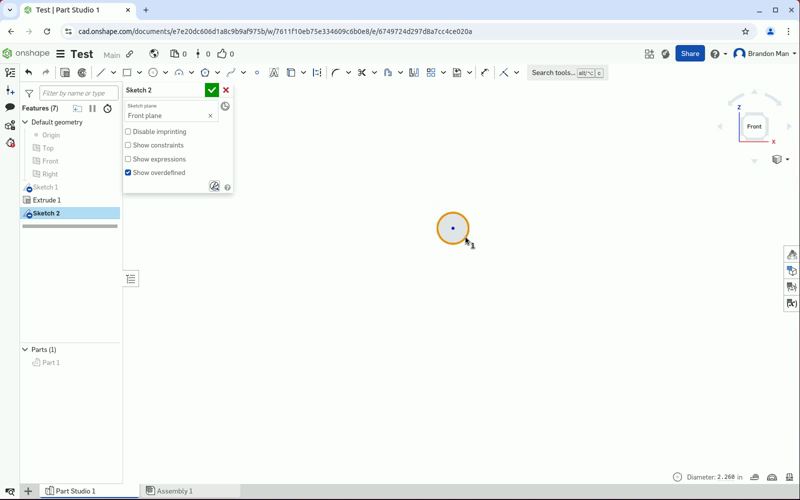
scroll(-6)
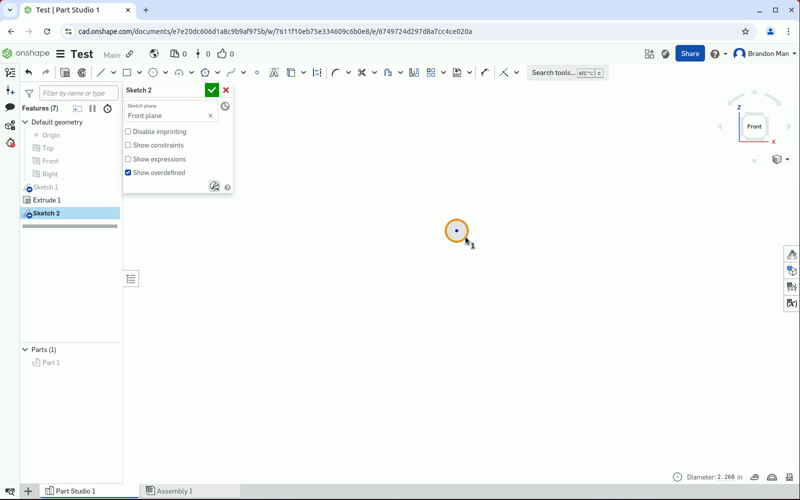
scroll(-6)
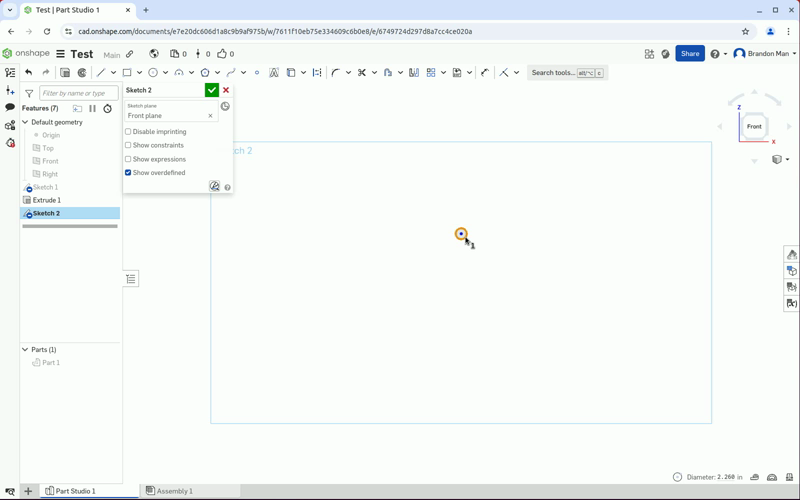
mouse_move(73, 352)
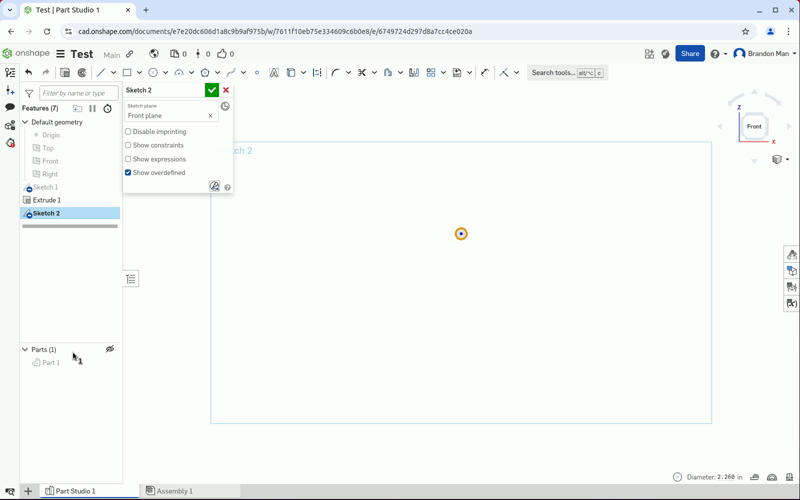
key(shift+y)
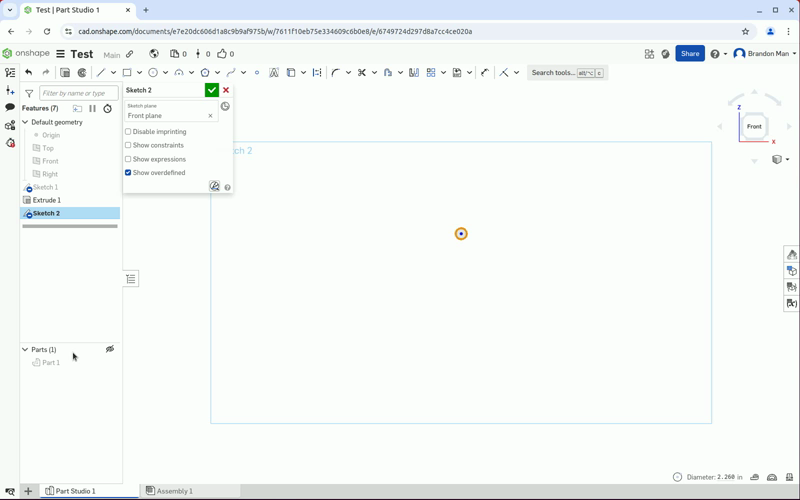
key(shift+e)
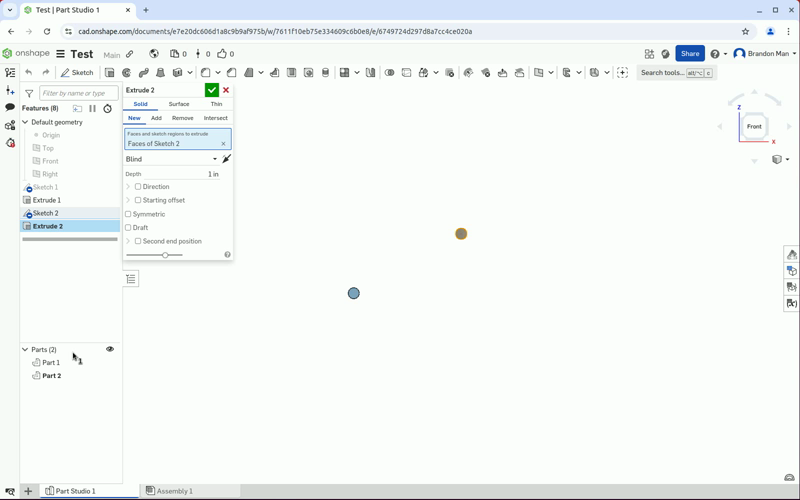
mouse_move(143, 106)
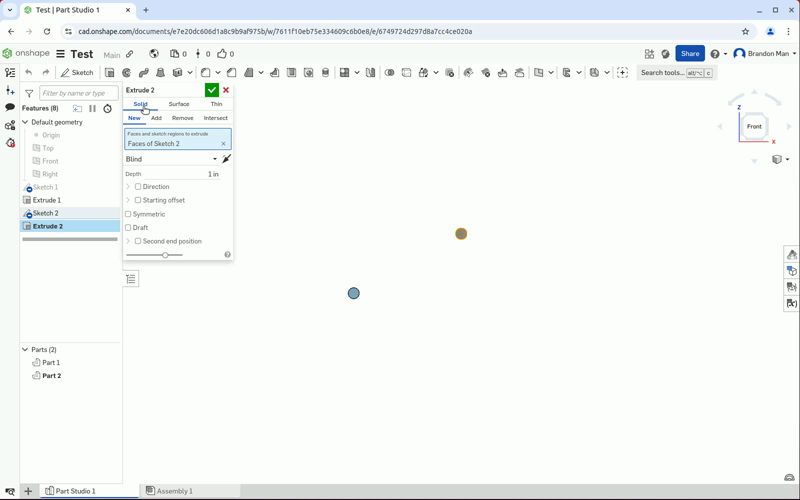
click(143, 106)
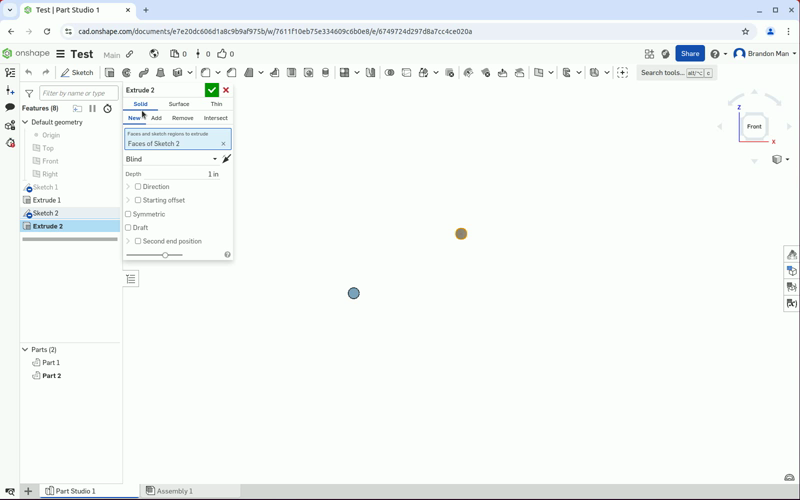
mouse_move(137, 120)
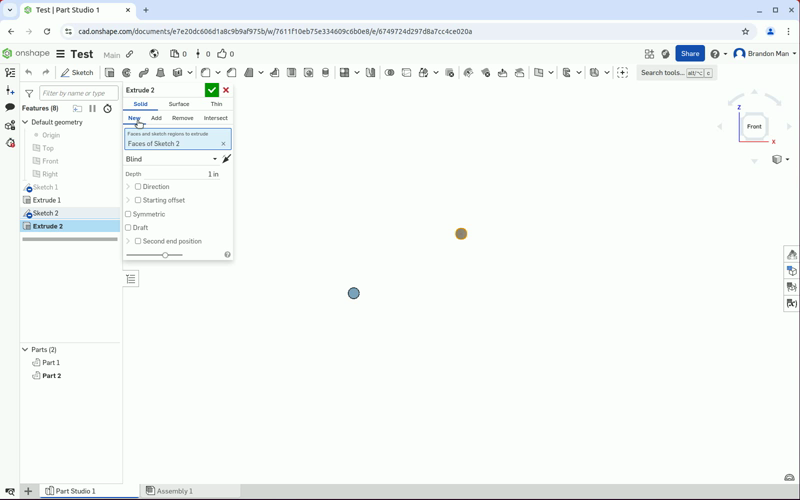
click(137, 120)
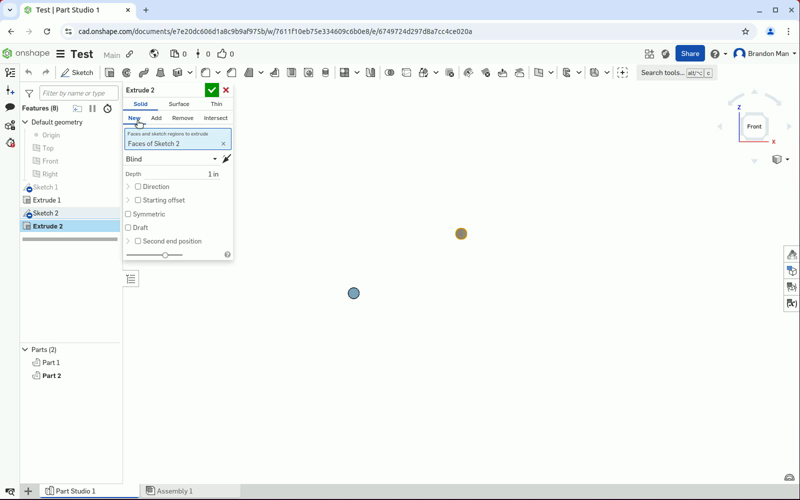
key(tab, 4)
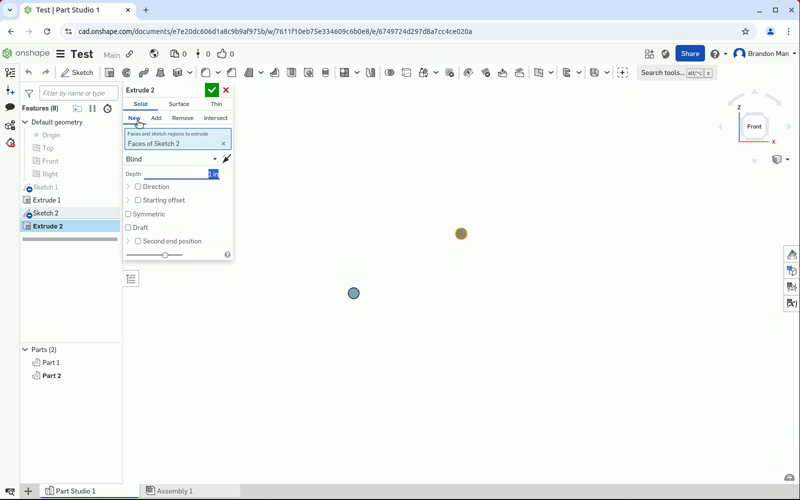
text(0.241)
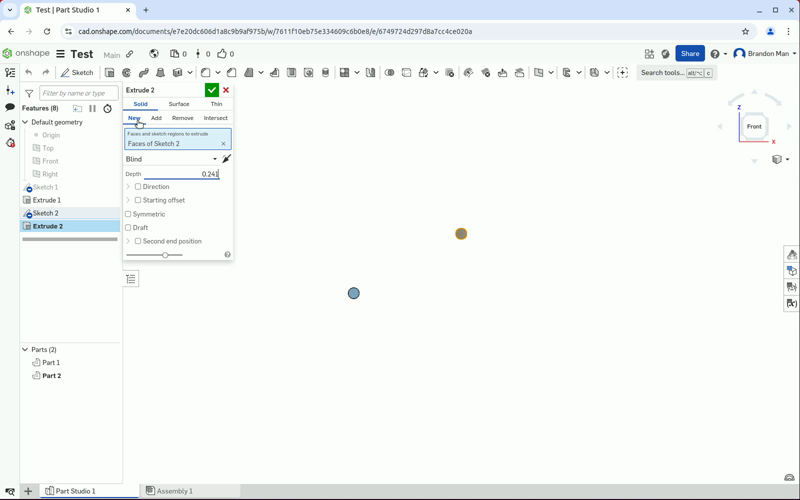
key(enter)
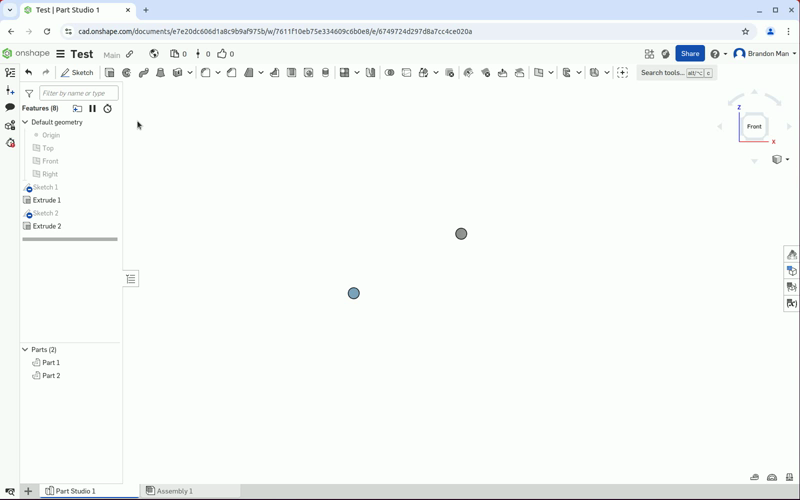
key(shift+h)
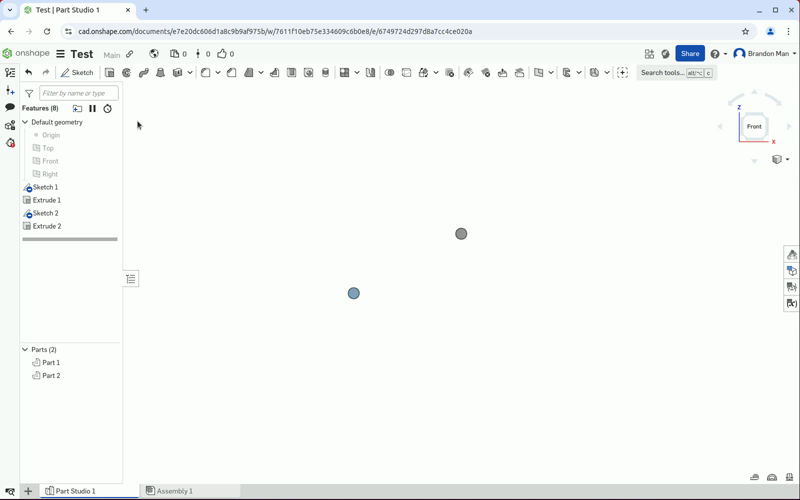
key(shift+h)
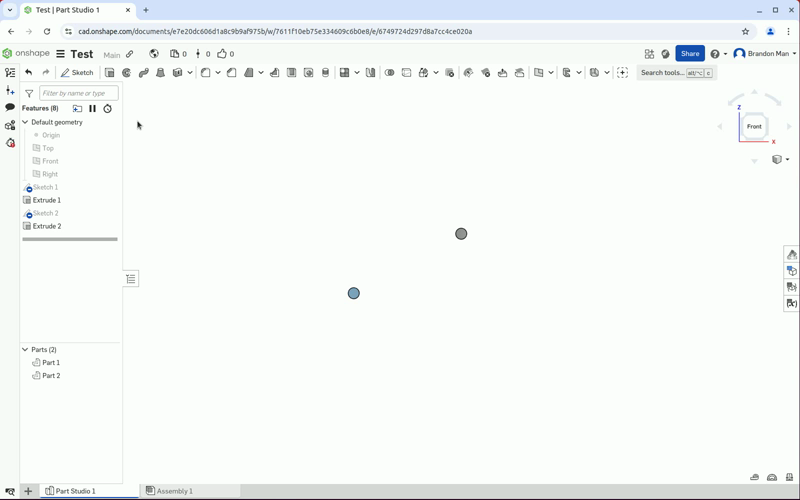
mouse_move(73, 189)
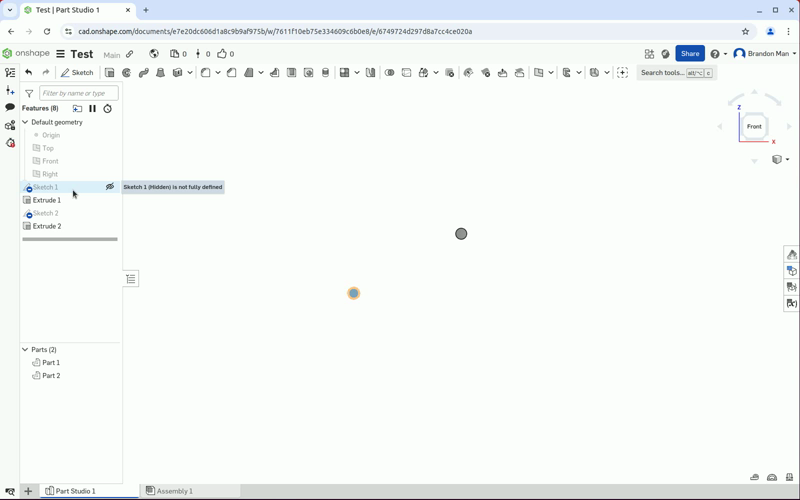
click(73, 189)
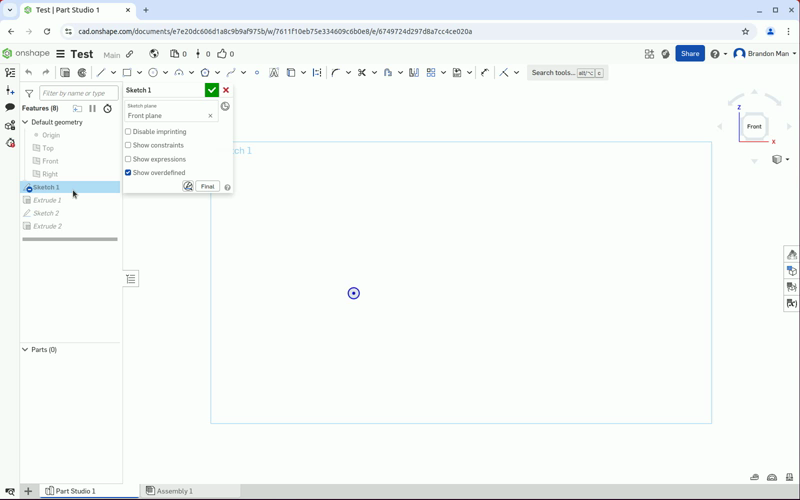
mouse_move(229, 92)
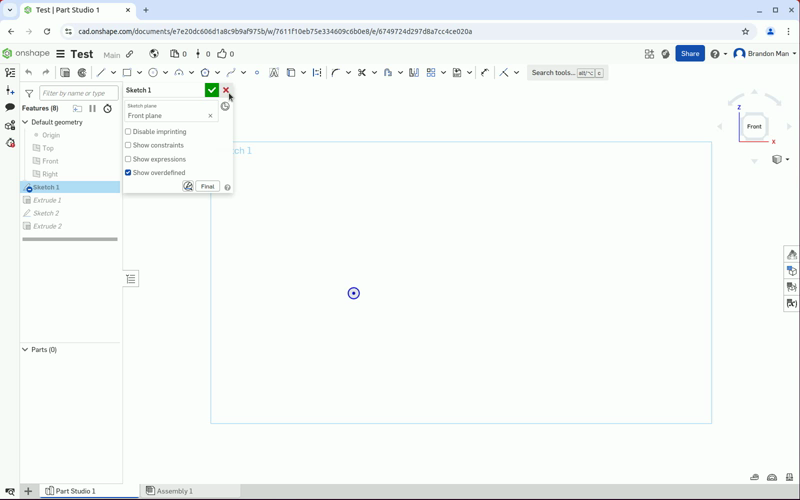
click(229, 92)
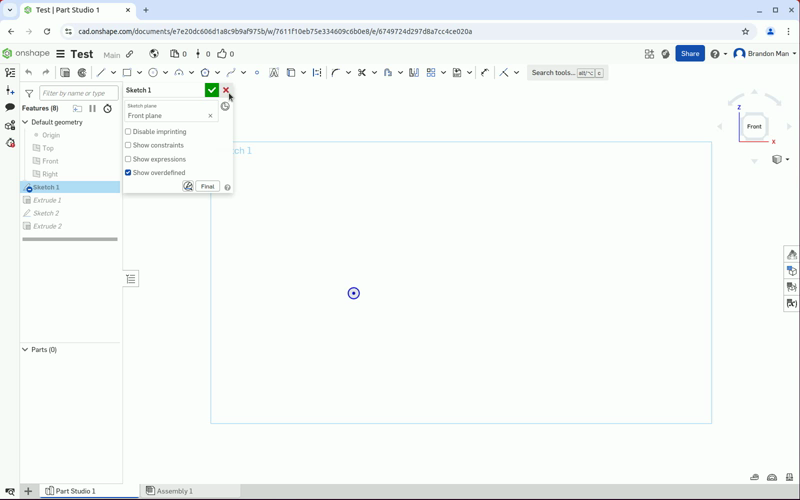
key(shift+s)
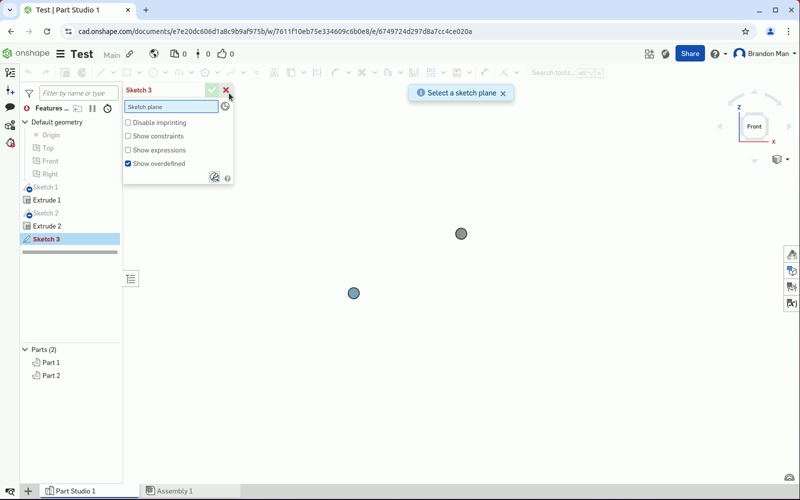
mouse_move(73, 163)
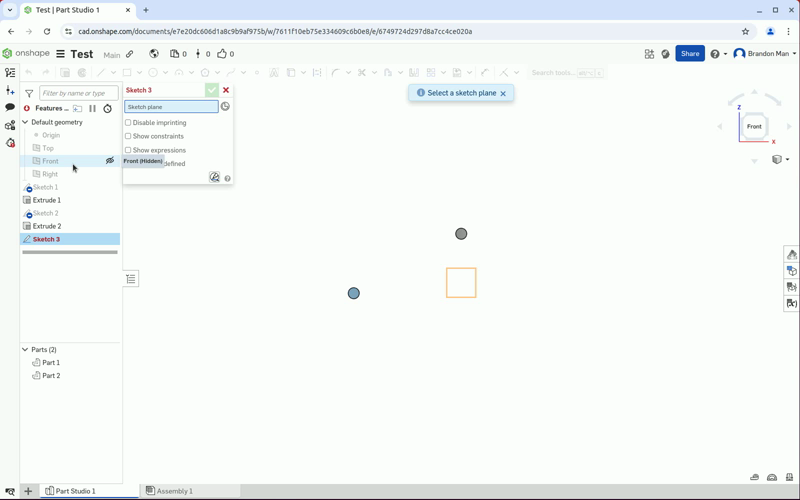
click(73, 163)
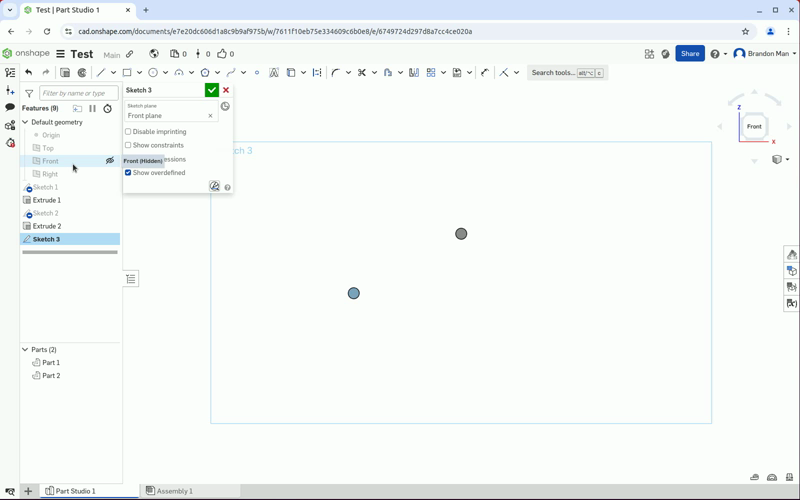
mouse_move(73, 352)
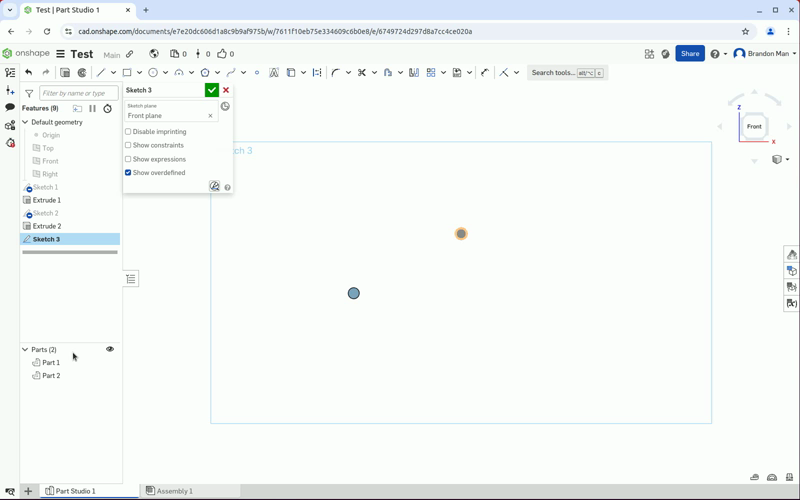
key(y)
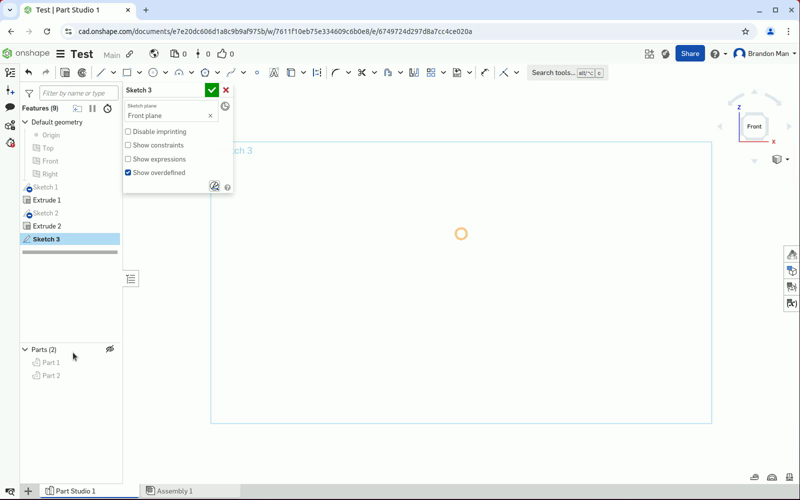
key(c)
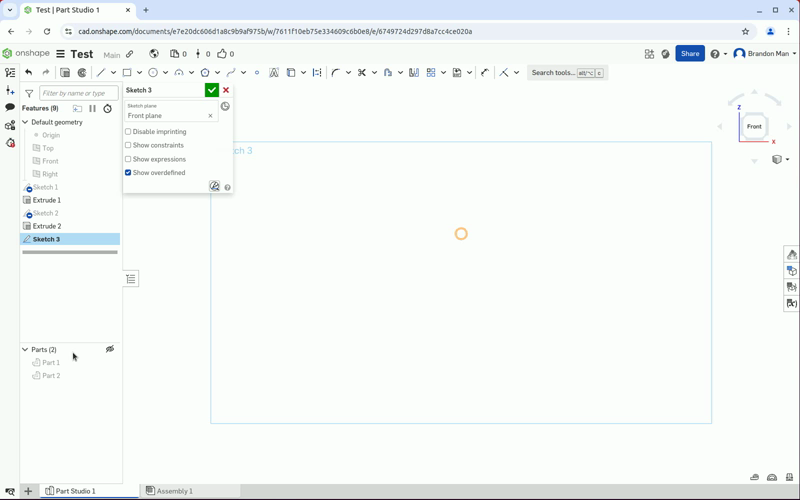
key_down(shift)
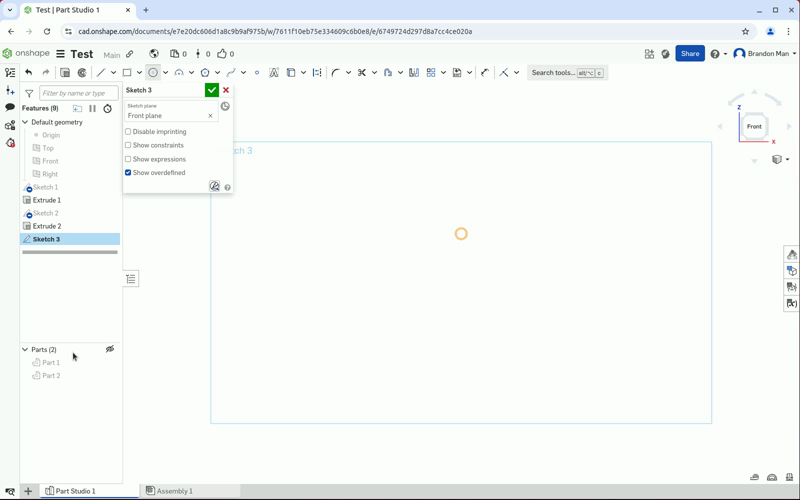
mouse_move(569, 293)
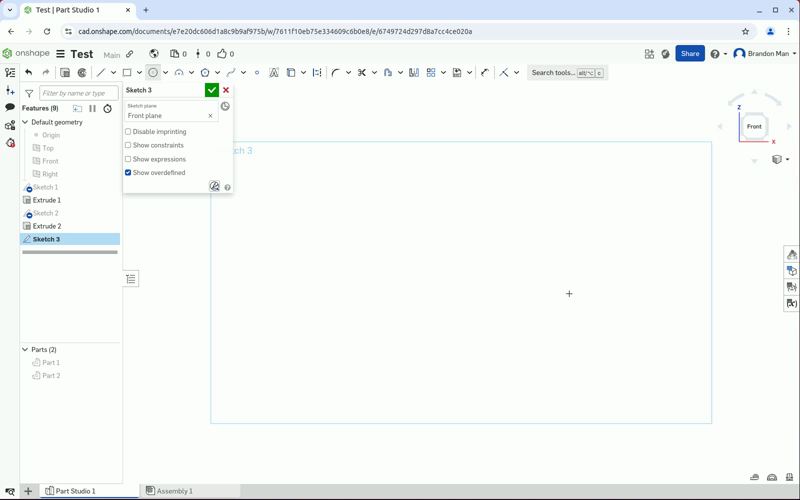
click(569, 293)
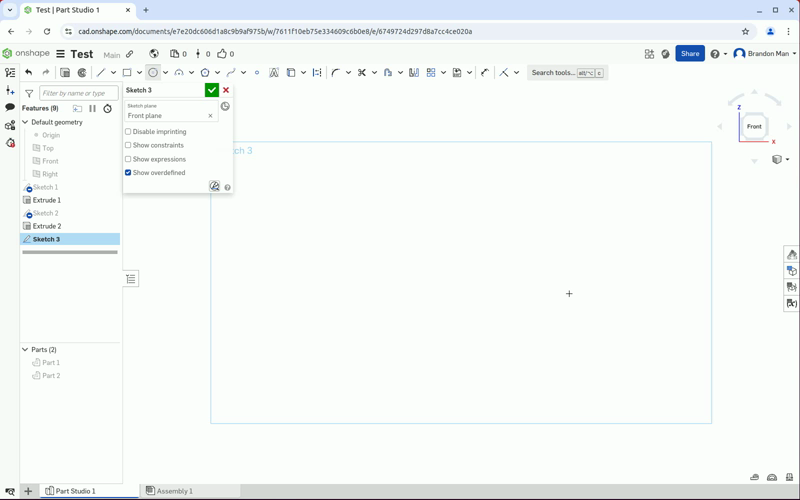
key_up(shift)
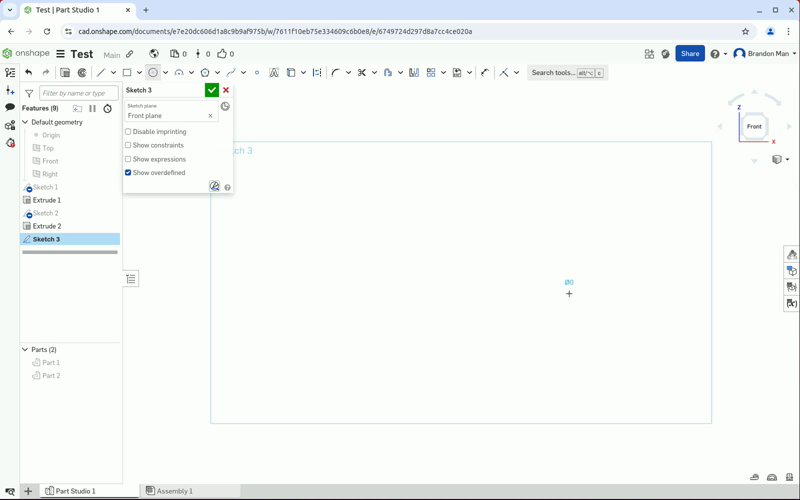
mouse_move(574, 293)
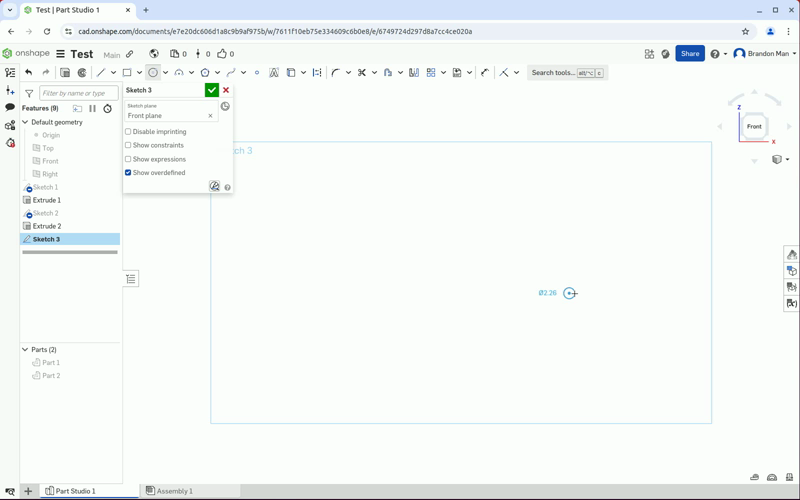
click(574, 293)
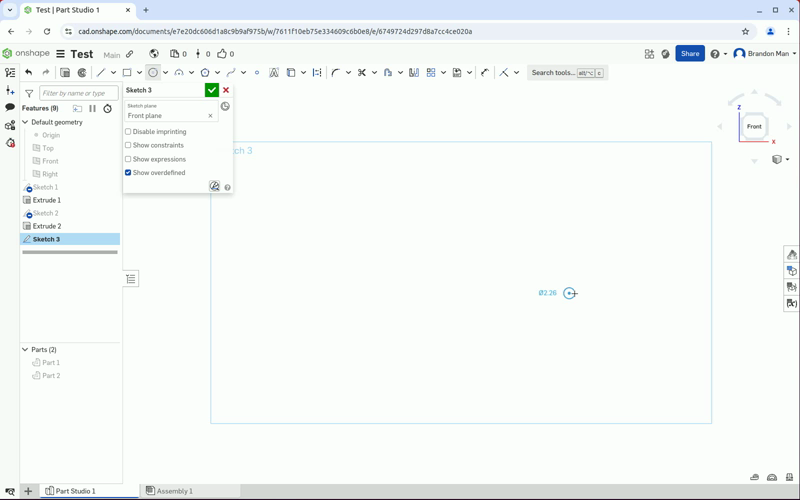
key(esc)
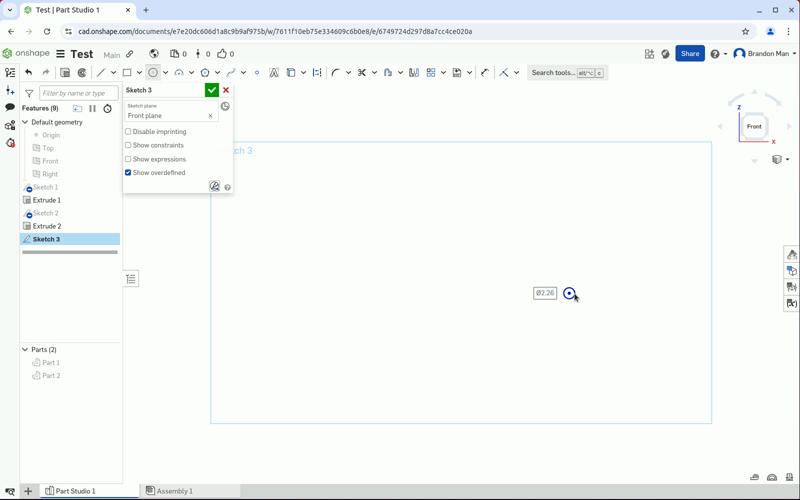
mouse_move(571, 294)
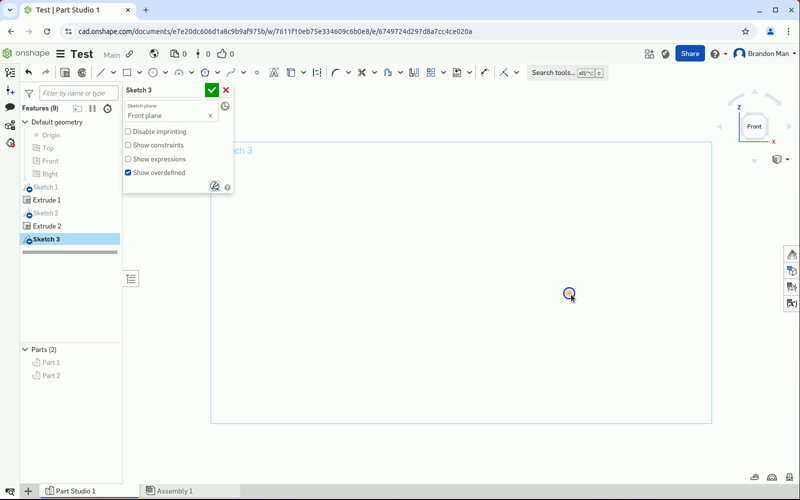
scroll(6)
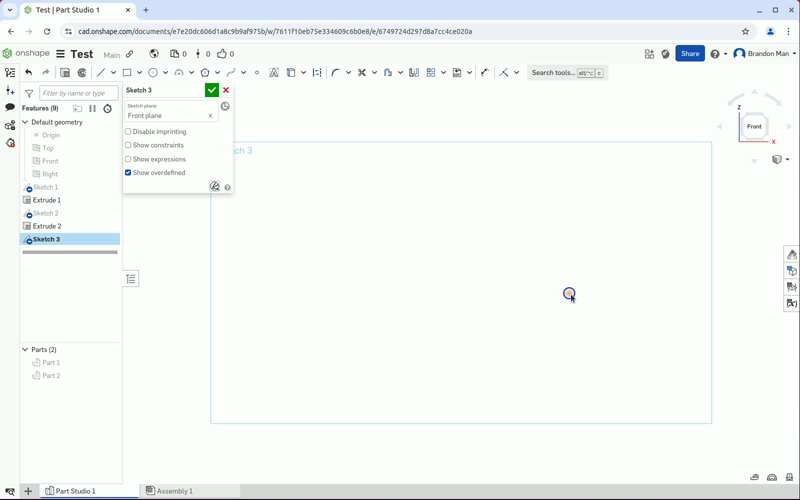
scroll(6)
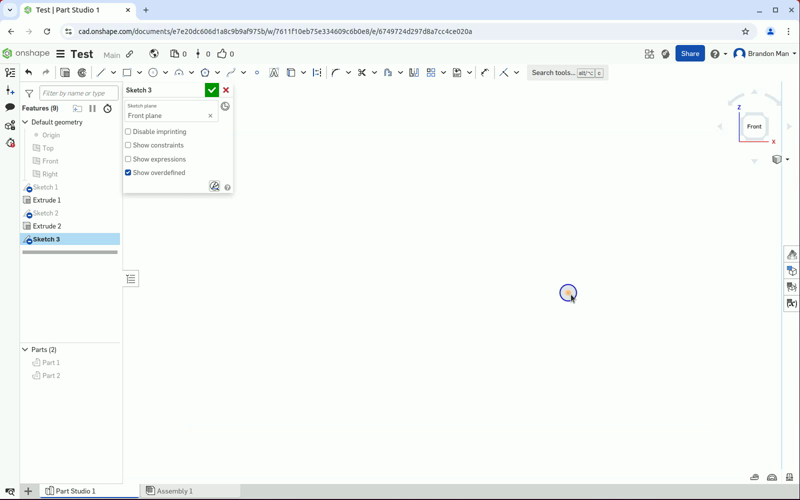
scroll(6)
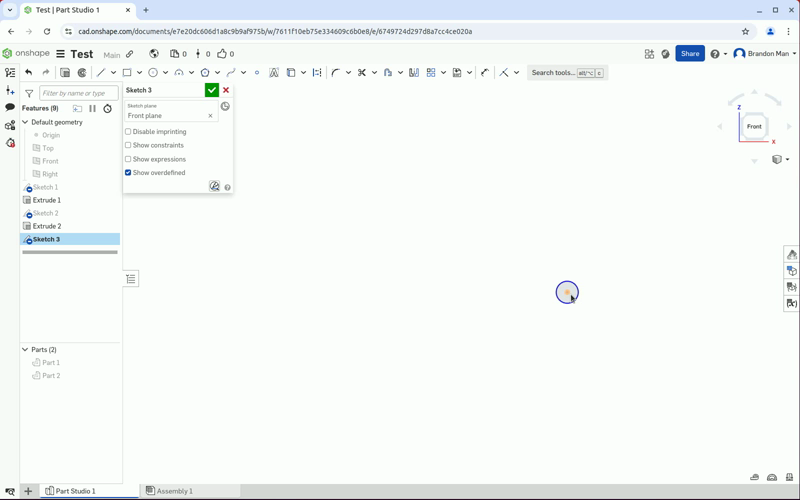
scroll(6)
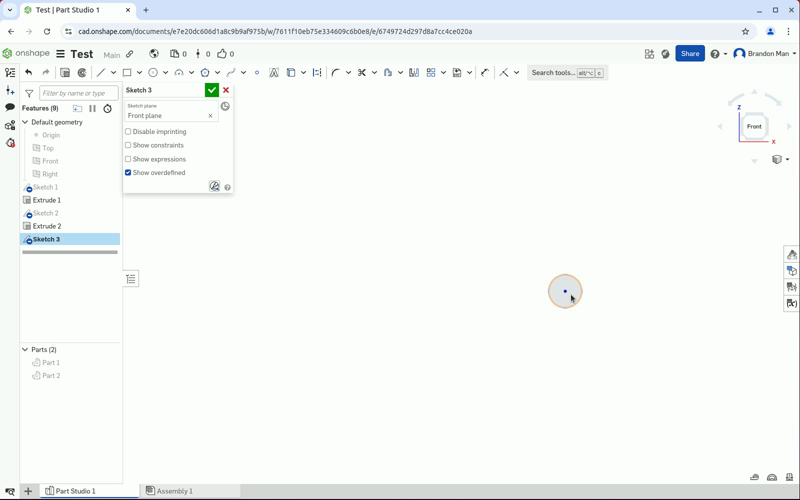
scroll(6)
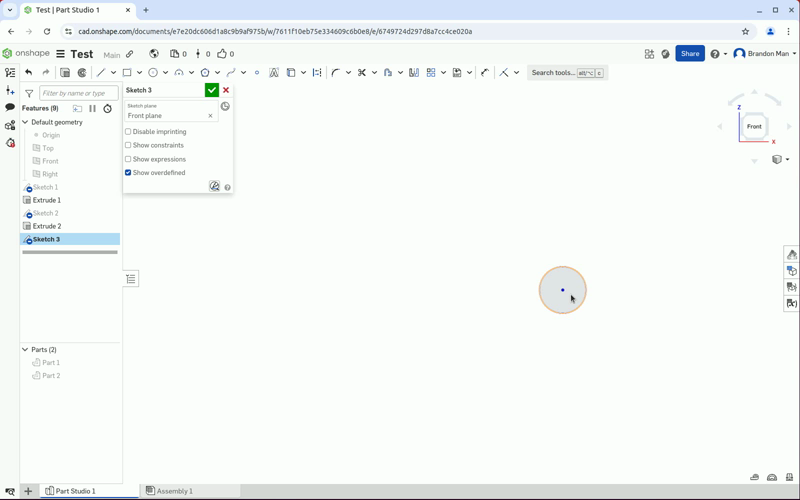
scroll(6)
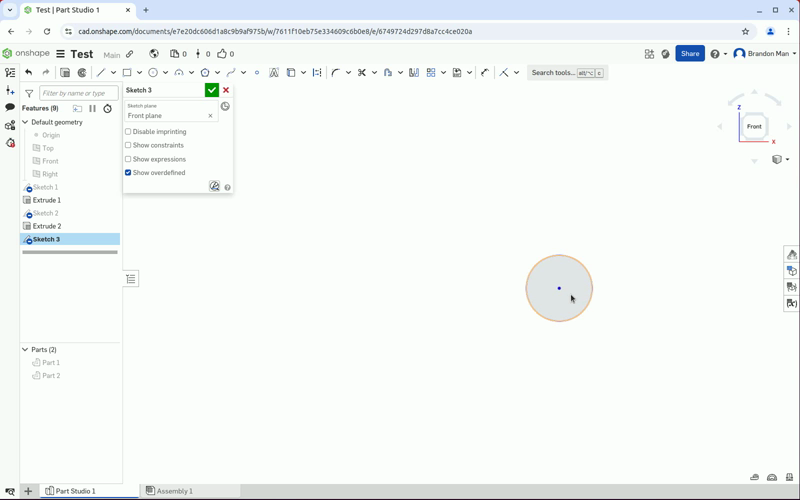
scroll(6)
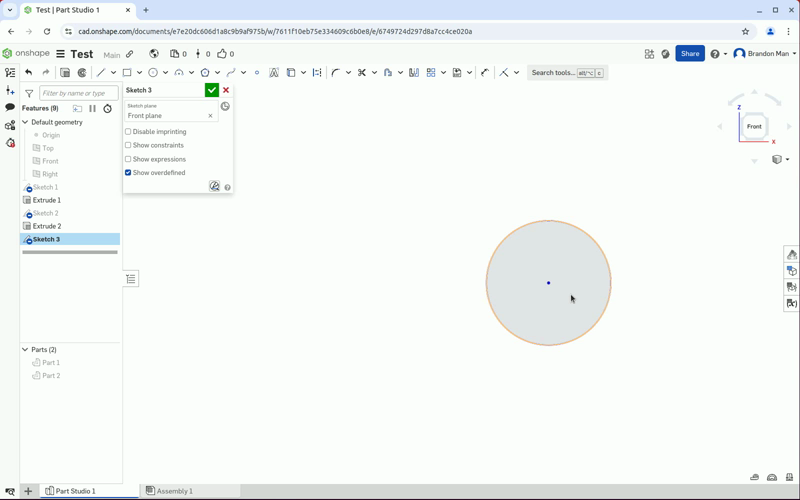
click(571, 294)
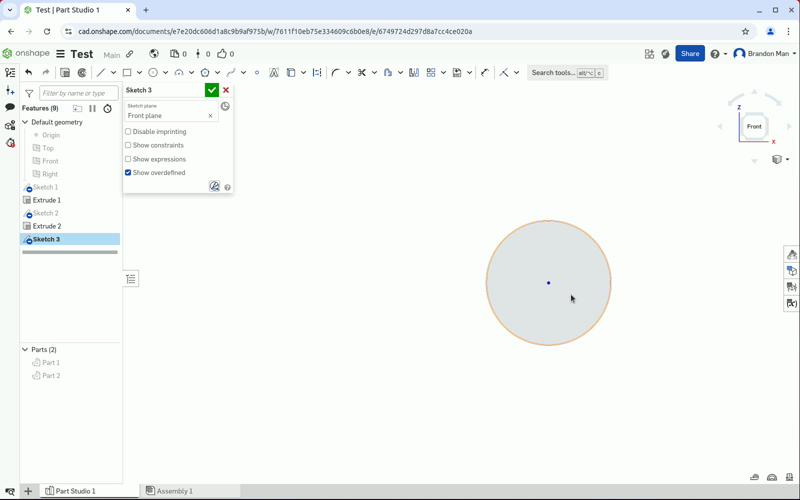
scroll(-6)
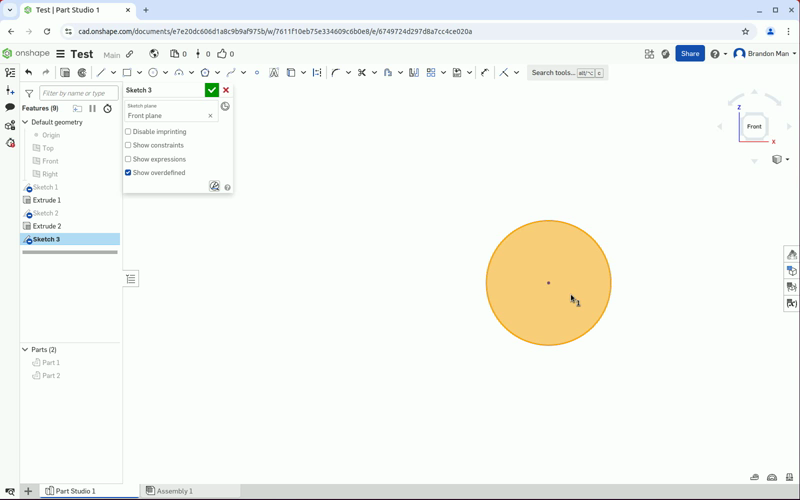
scroll(-6)
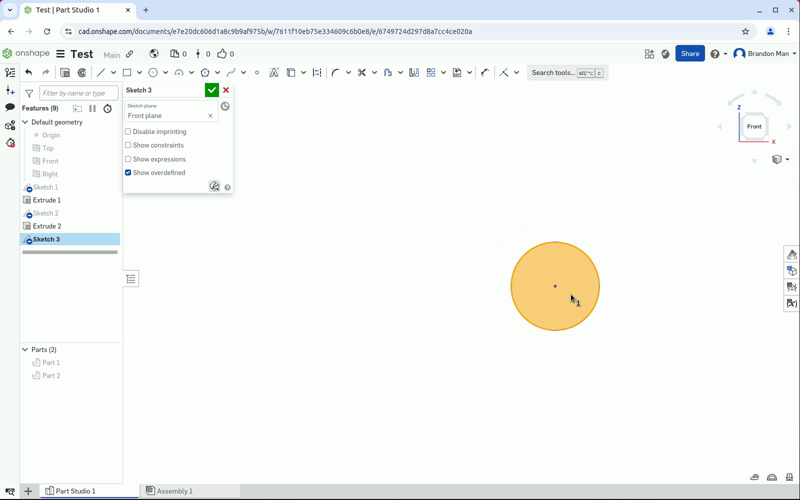
scroll(-6)
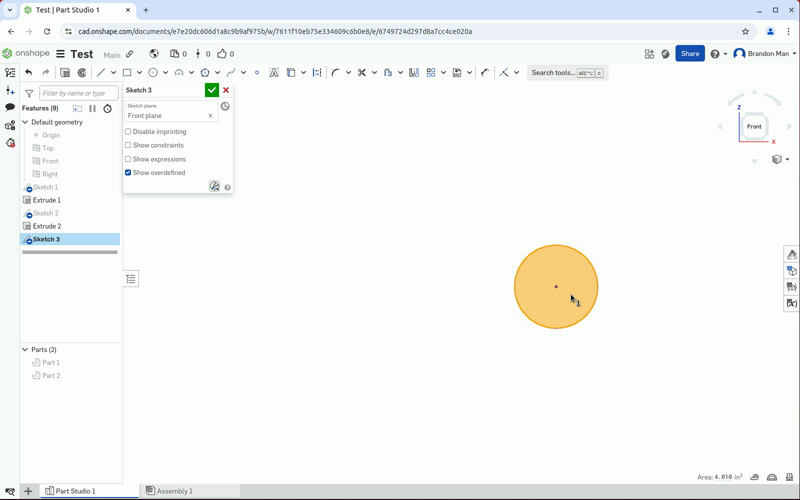
scroll(-6)
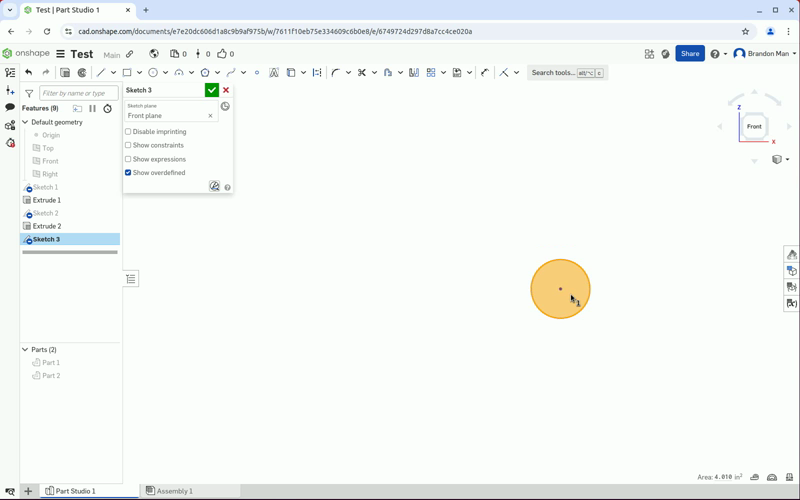
scroll(-6)
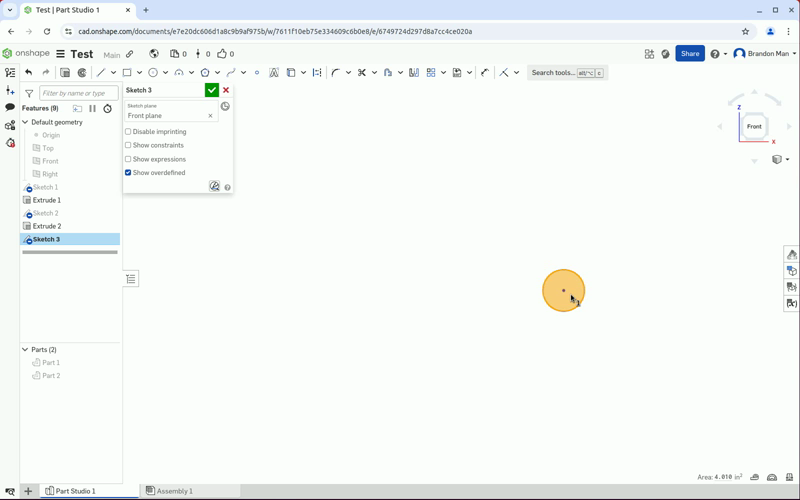
scroll(-6)
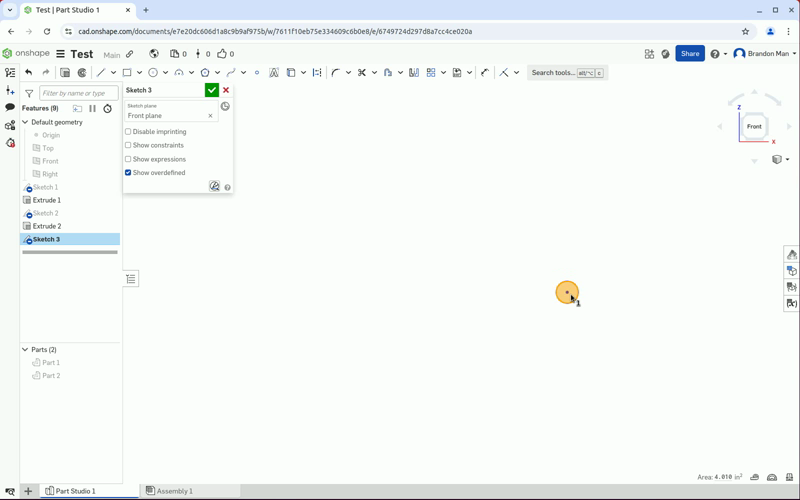
scroll(-6)
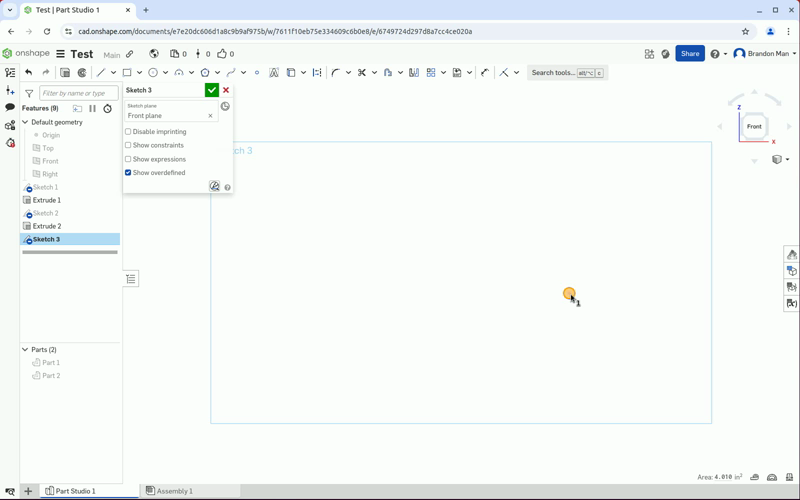
mouse_move(73, 352)
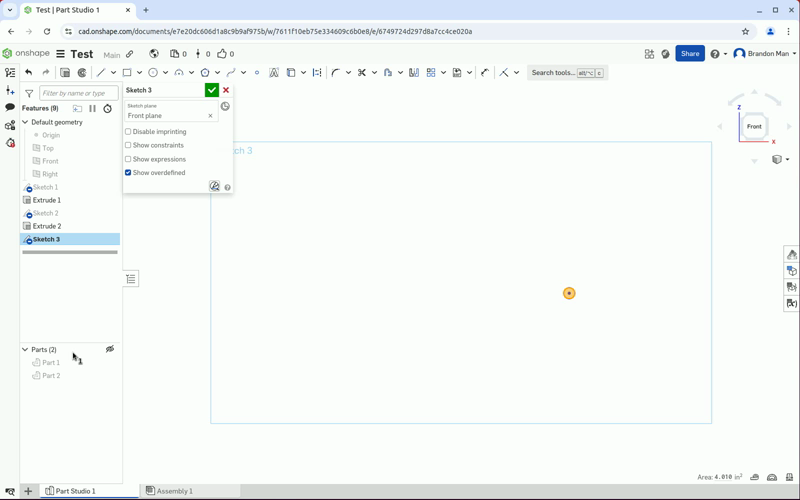
key(shift+y)
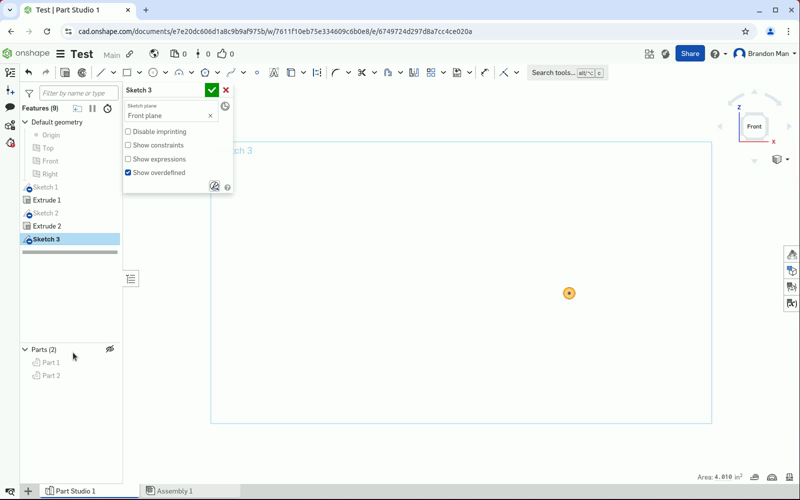
key(shift+e)
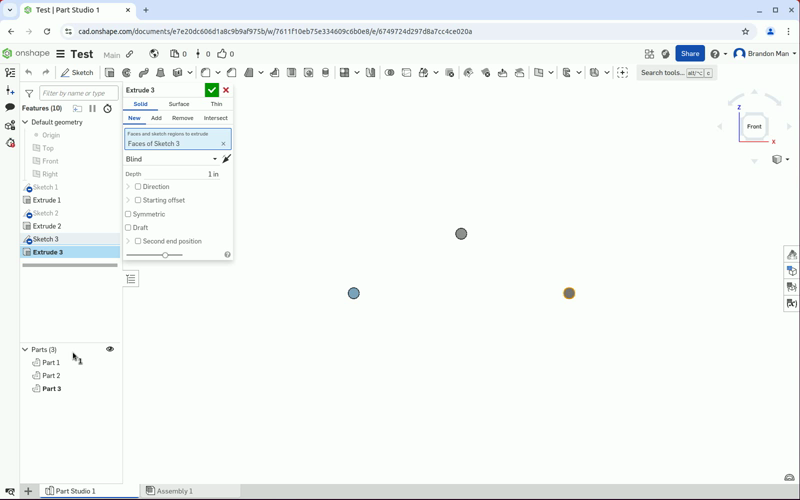
mouse_move(143, 106)
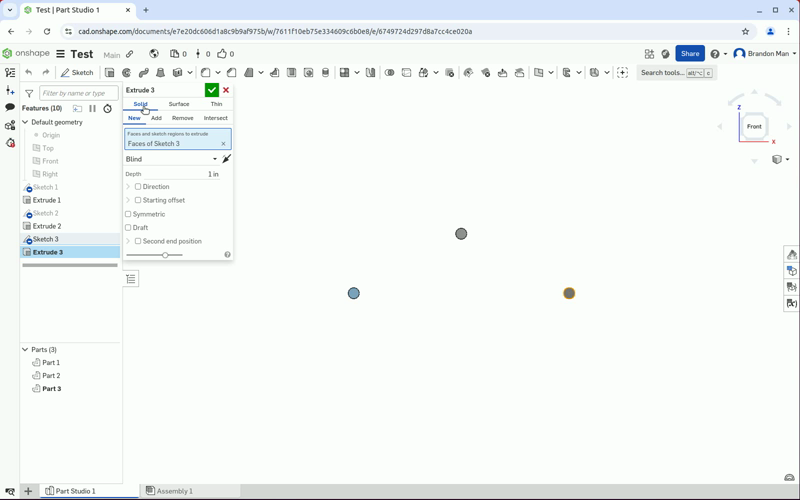
click(143, 106)
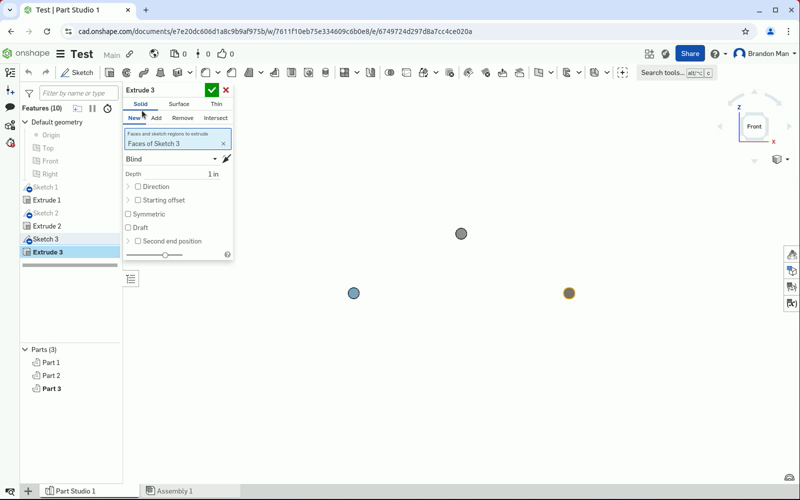
mouse_move(137, 120)
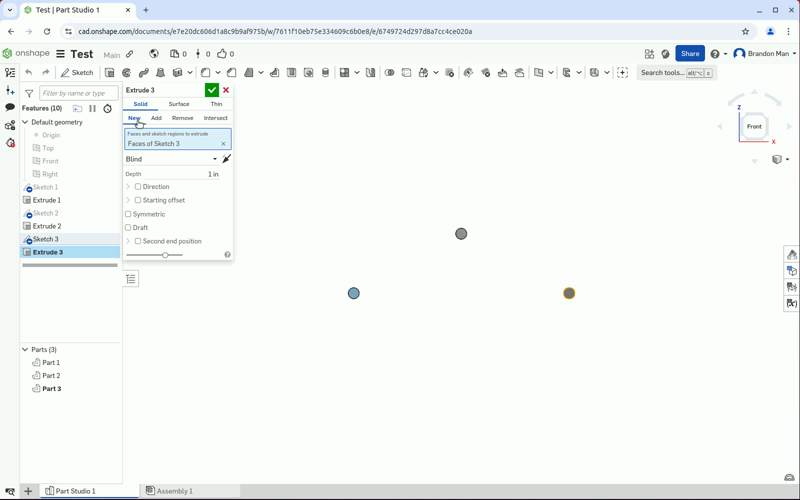
click(137, 120)
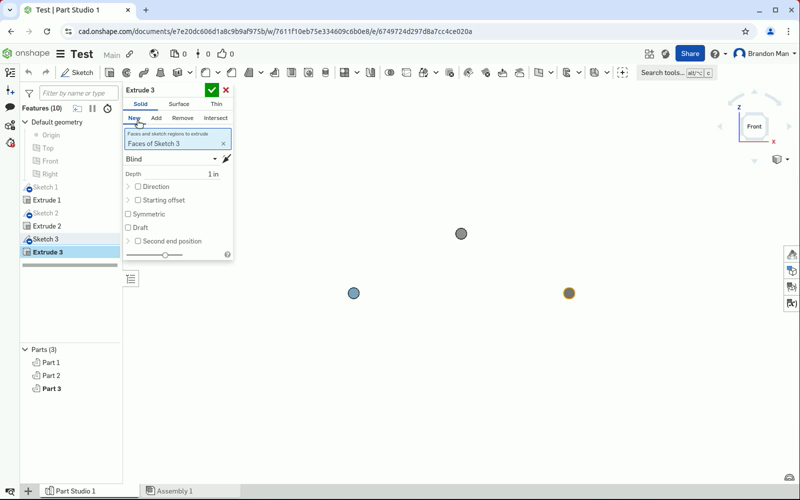
key(tab, 4)
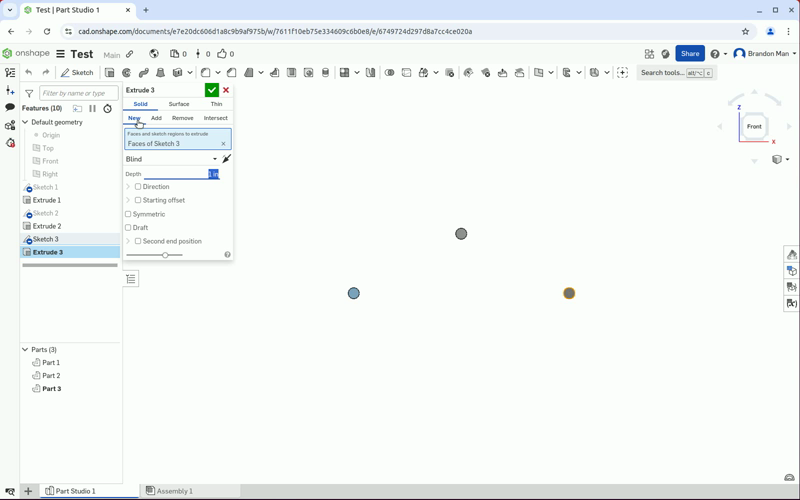
text(0.241)
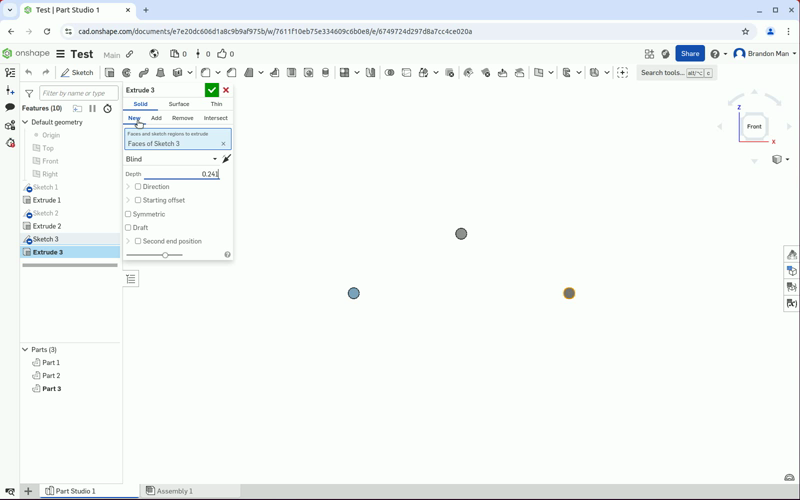
key(enter)
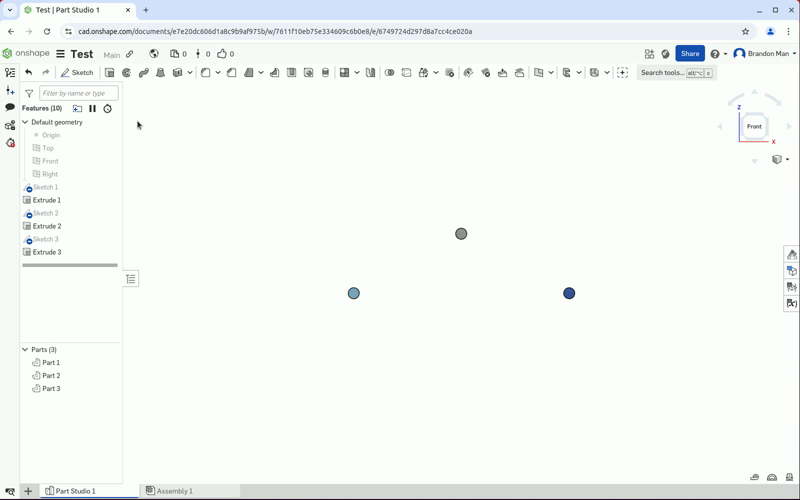
key(shift+h)
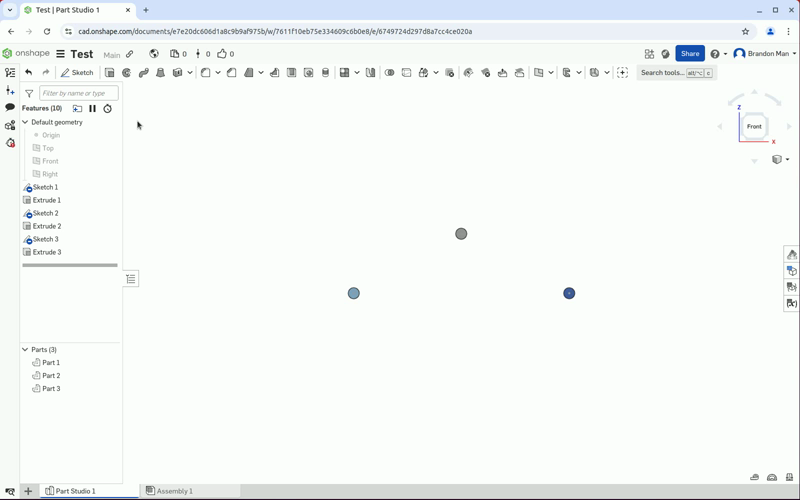
key(shift+h)
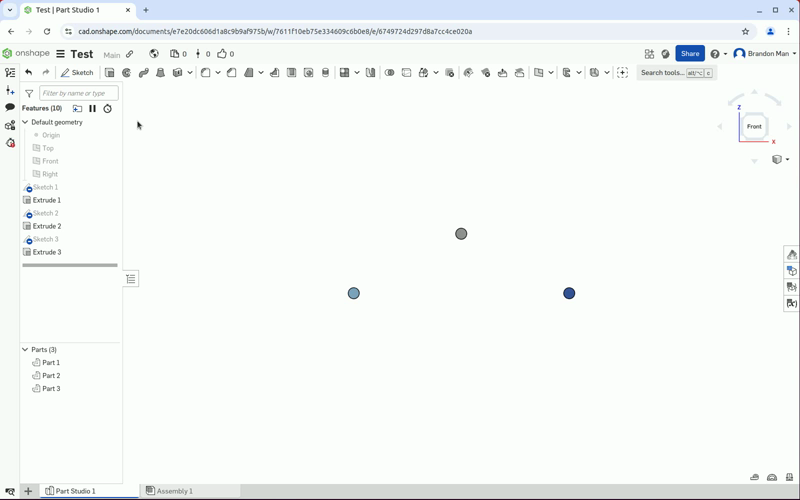
mouse_move(73, 189)
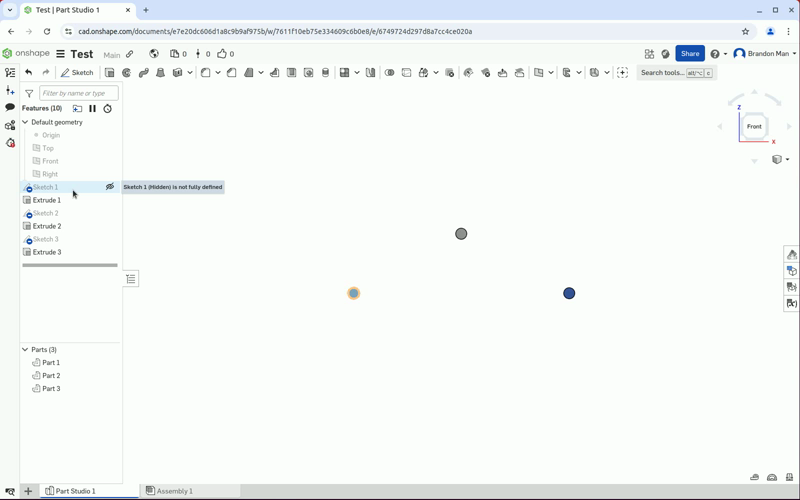
click(73, 189)
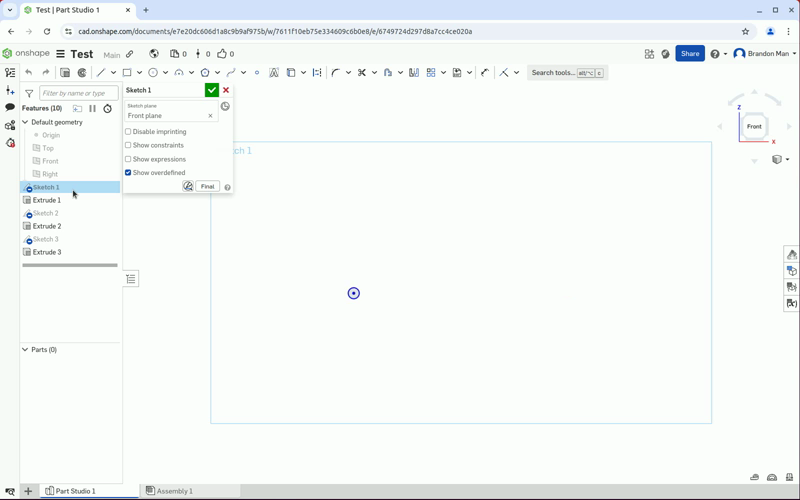
mouse_move(229, 92)
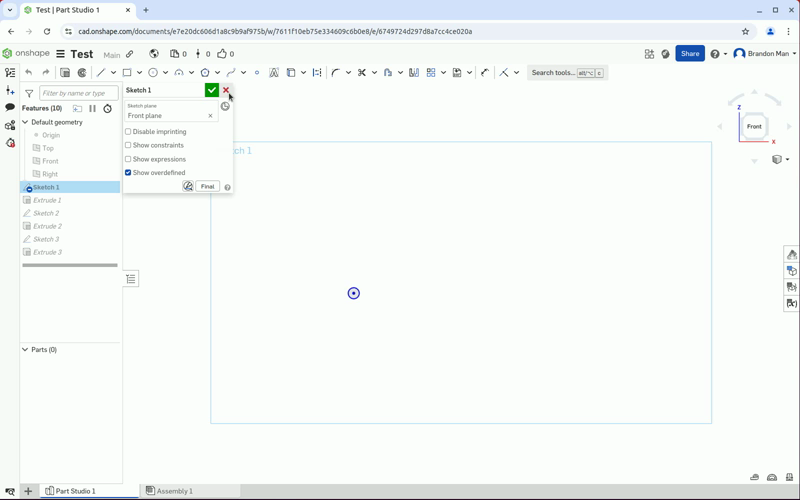
click(229, 92)
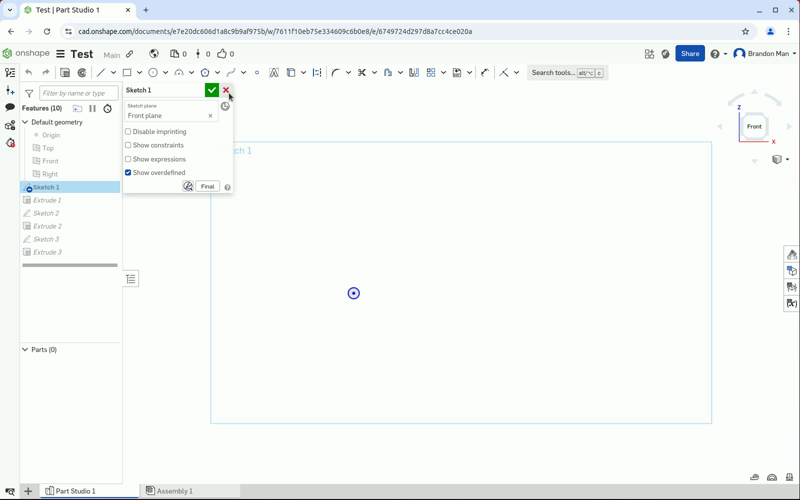
key(shift+s)
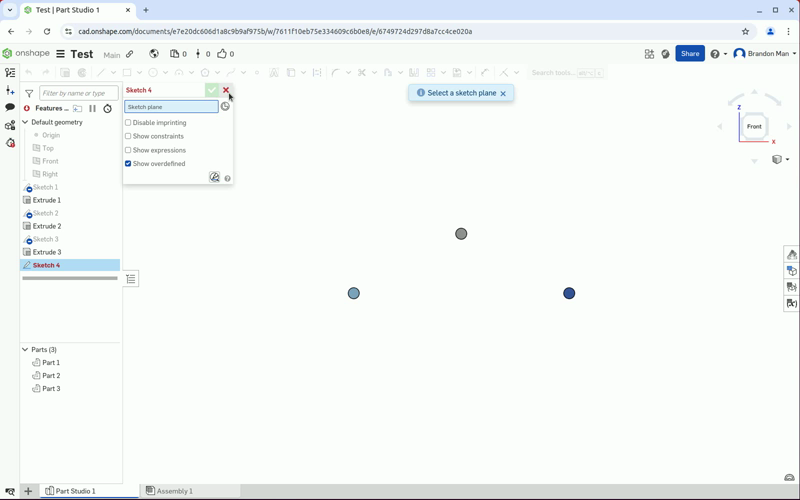
mouse_move(73, 163)
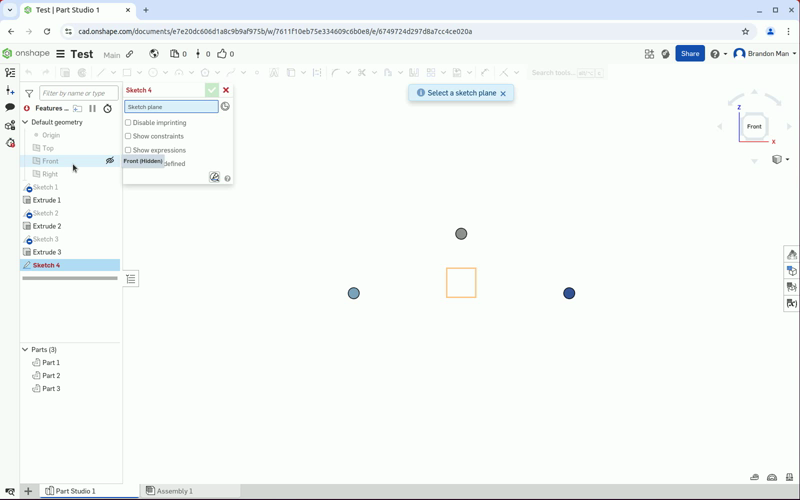
click(73, 163)
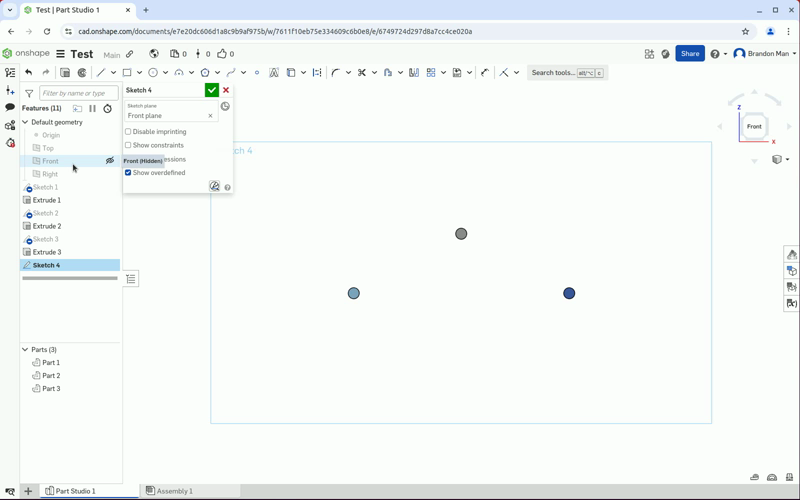
mouse_move(73, 352)
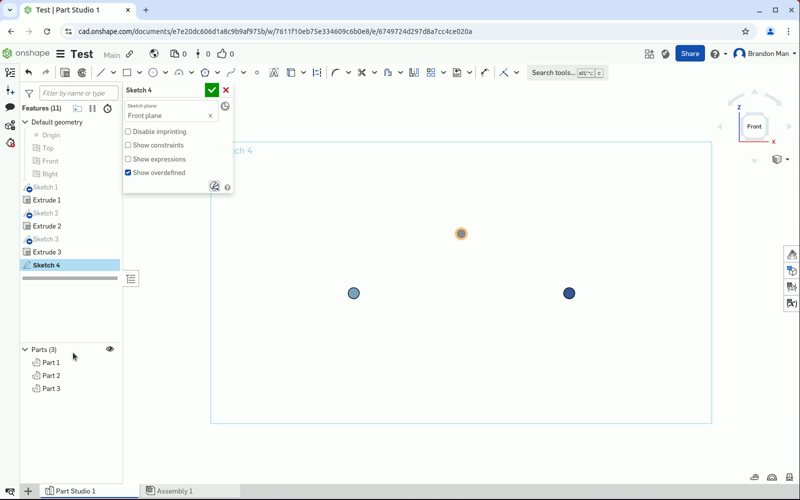
key(y)
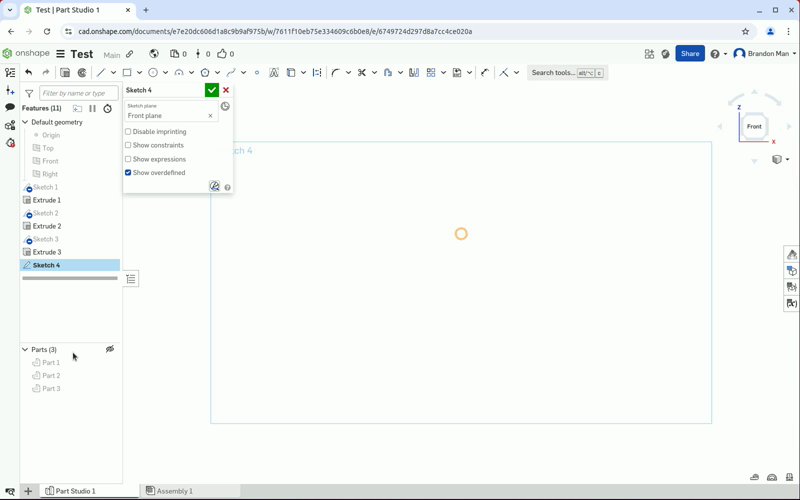
key(c)
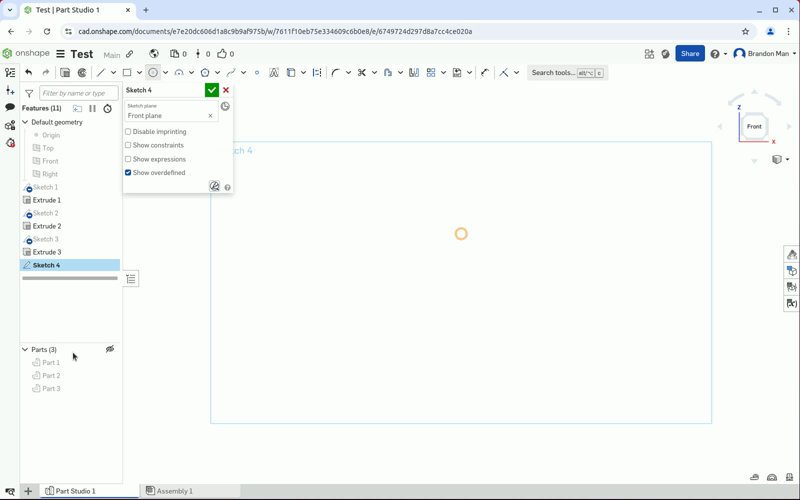
key_down(shift)
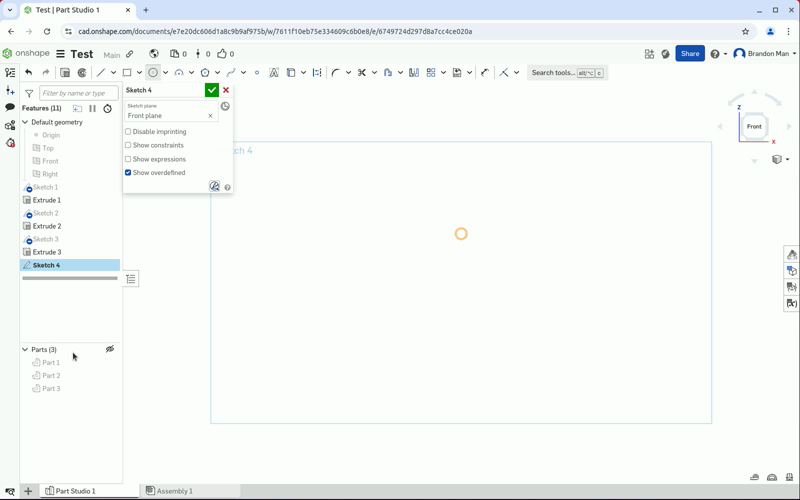
mouse_move(461, 332)
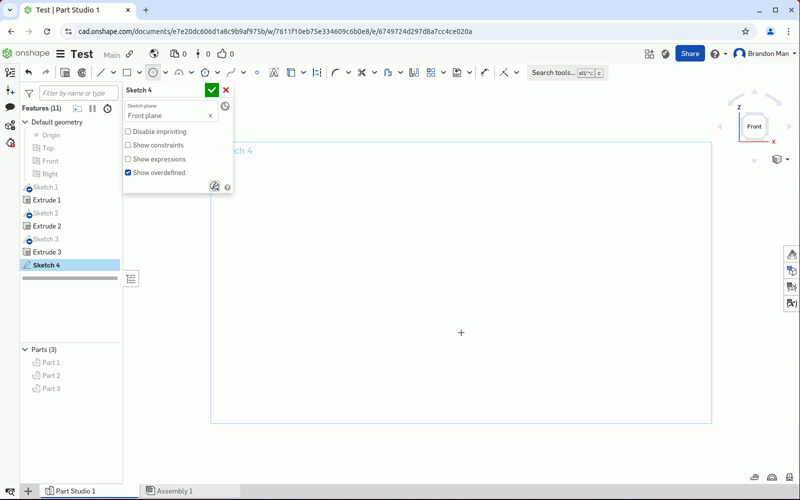
click(461, 332)
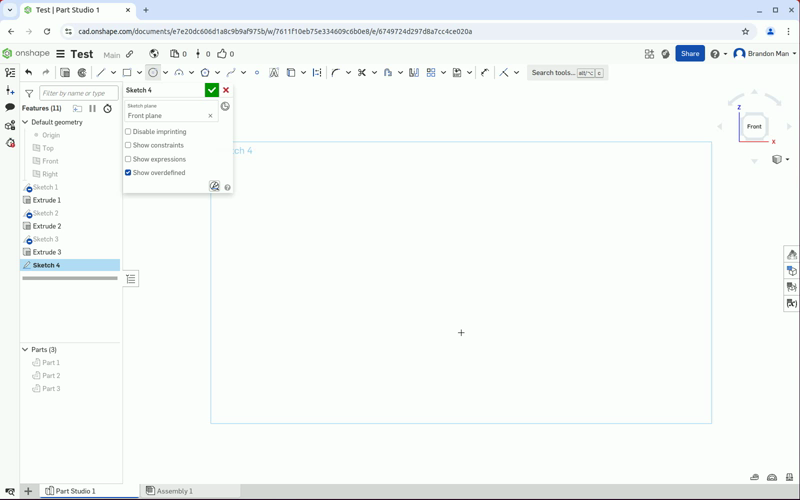
key_up(shift)
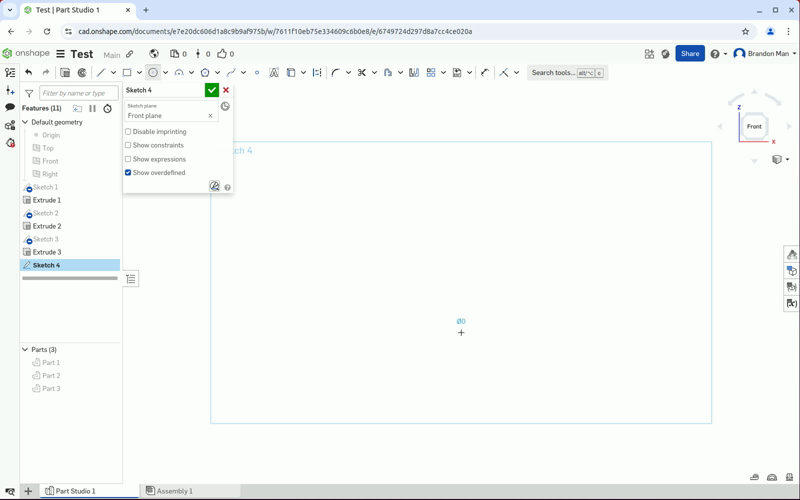
mouse_move(466, 332)
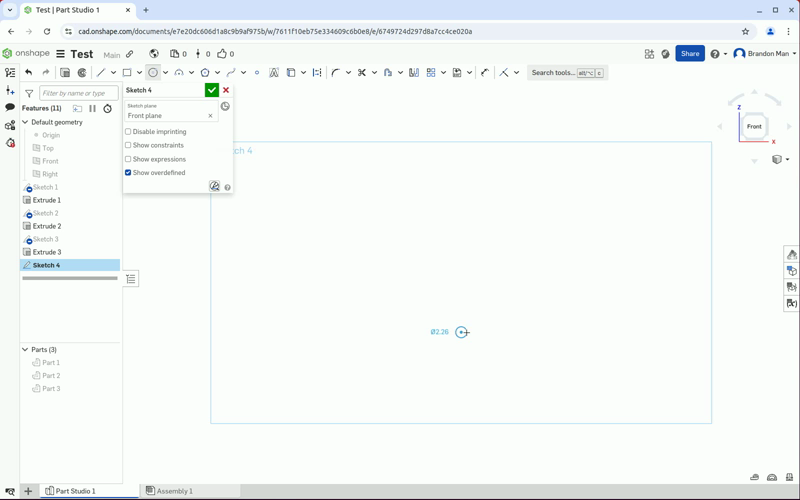
click(466, 332)
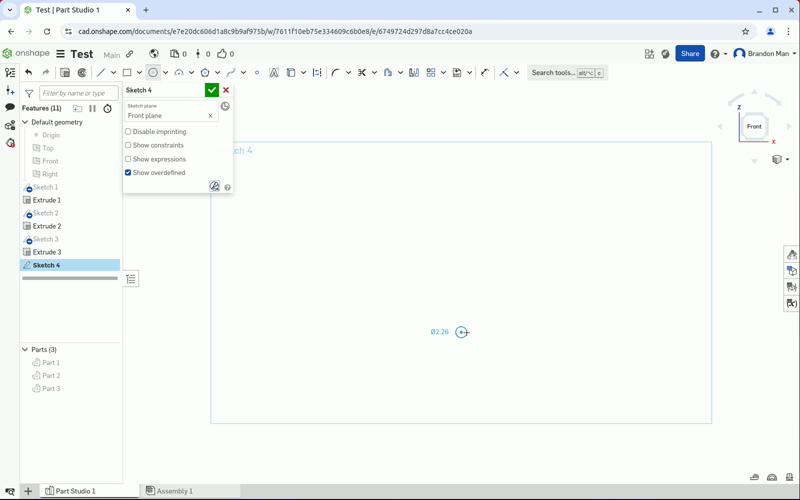
key(esc)
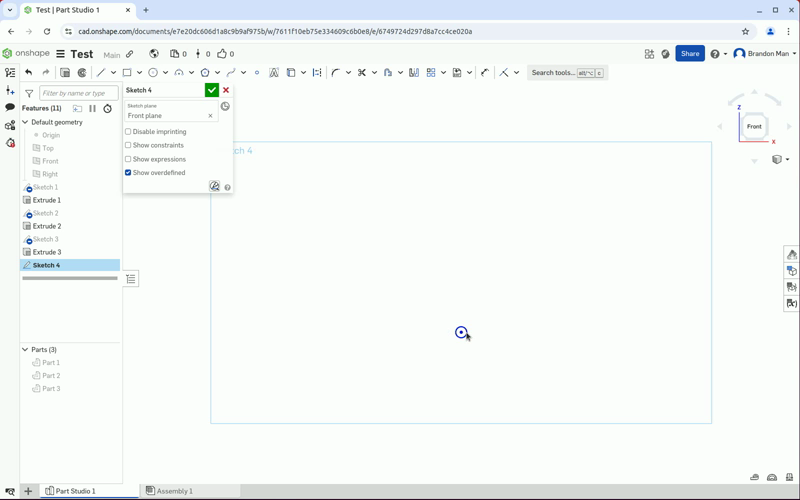
mouse_move(463, 336)
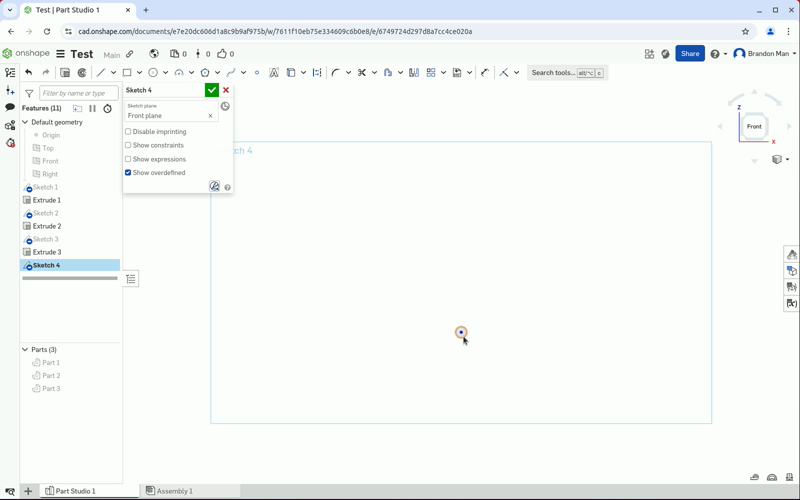
scroll(6)
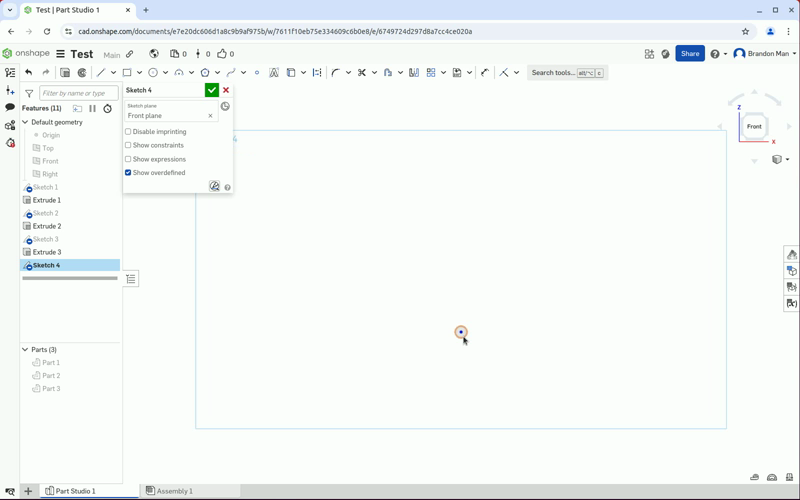
scroll(6)
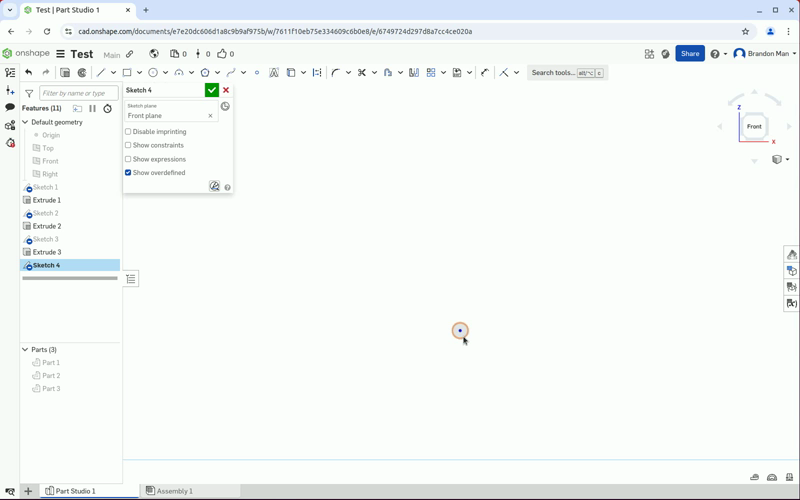
scroll(6)
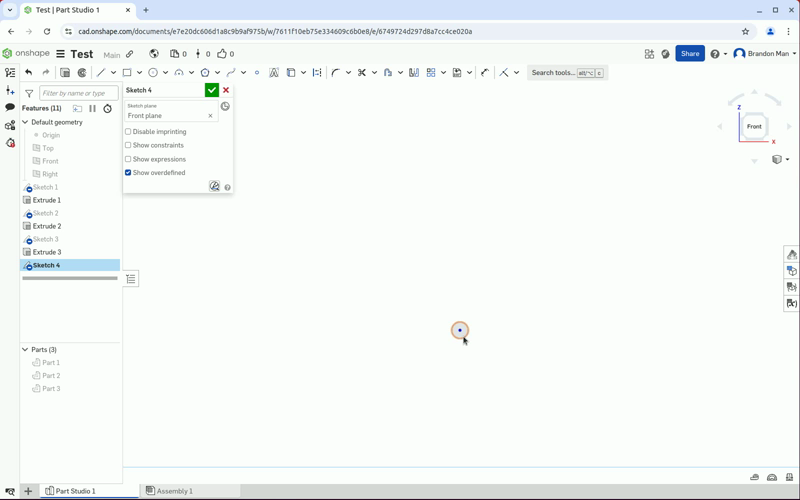
scroll(6)
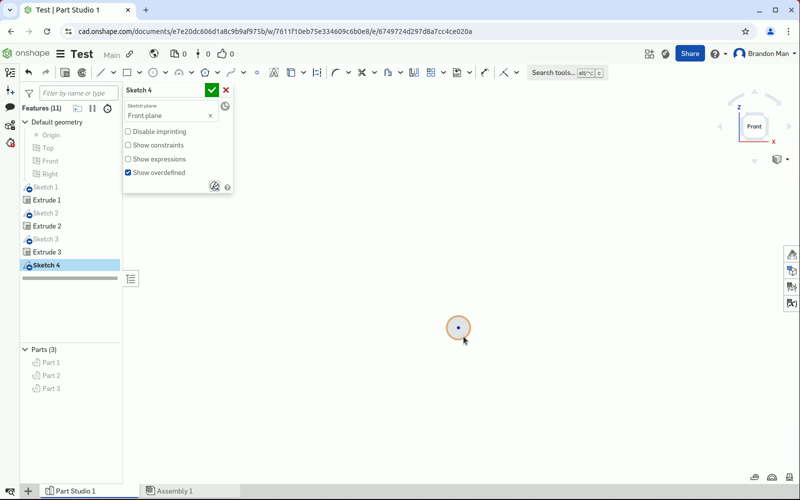
scroll(6)
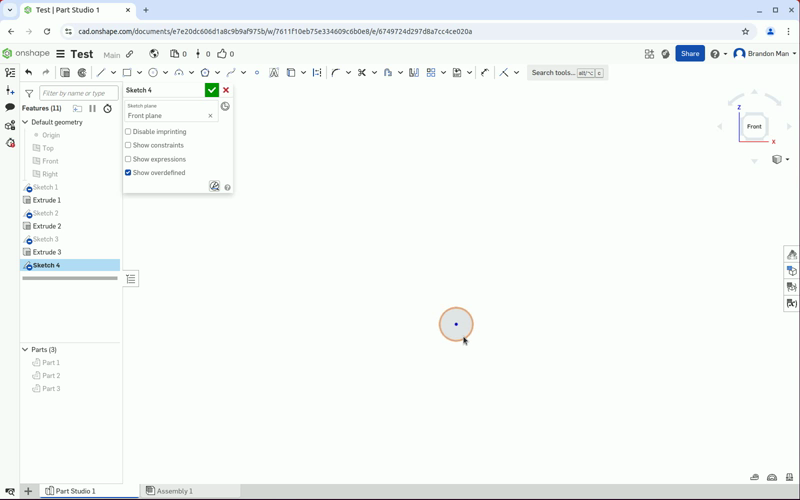
scroll(6)
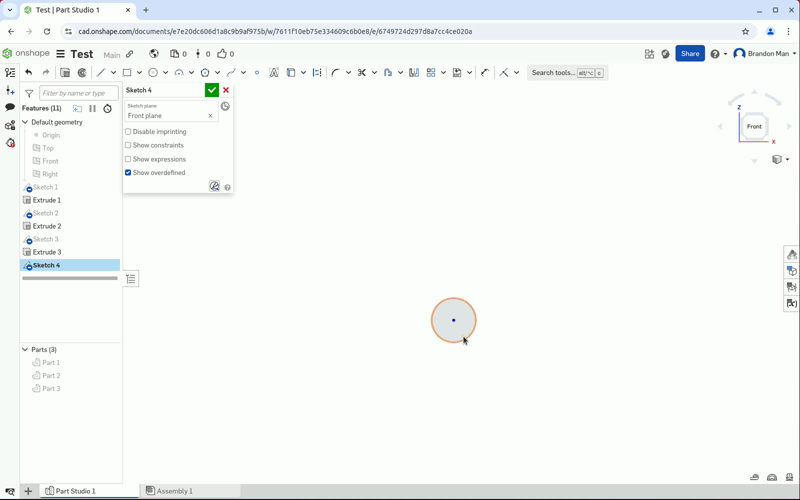
scroll(6)
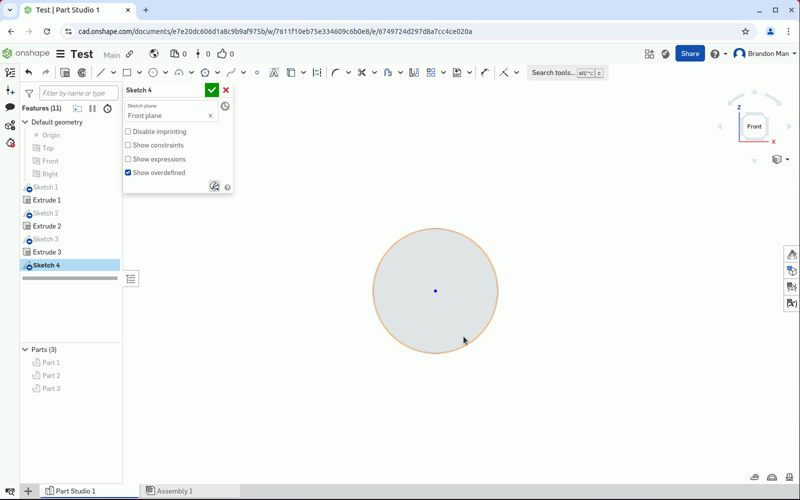
click(463, 336)
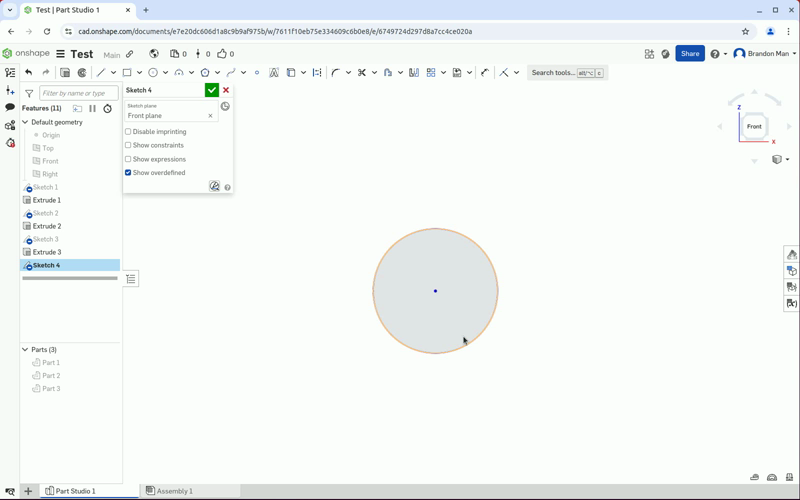
scroll(-6)
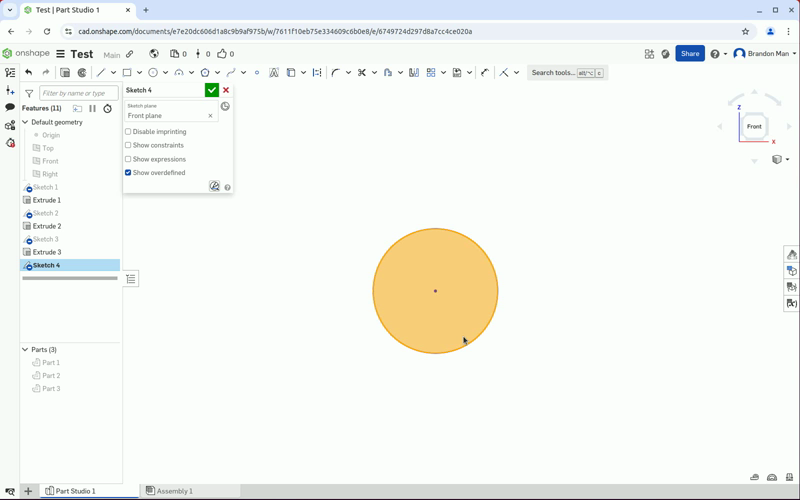
scroll(-6)
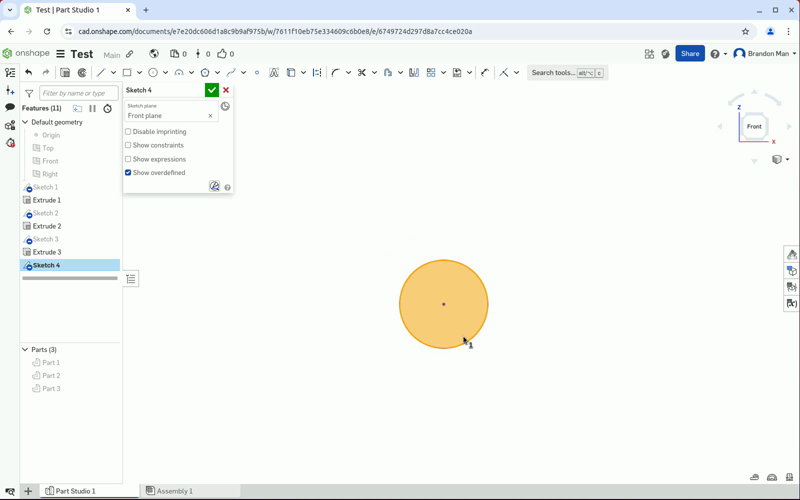
scroll(-6)
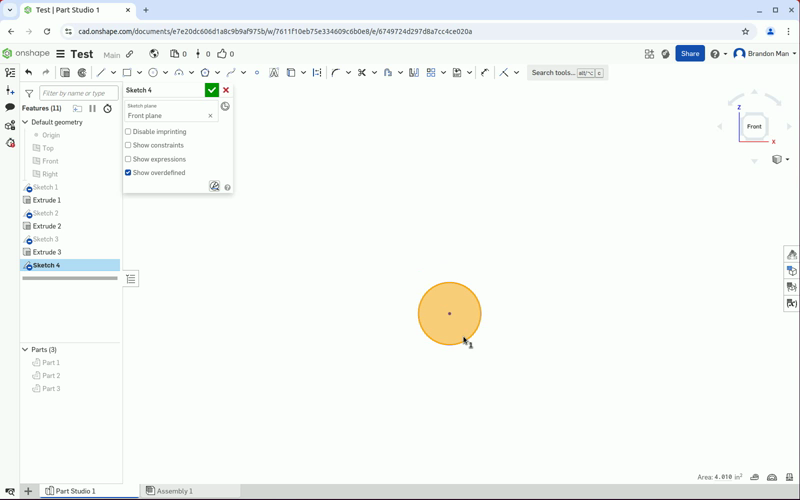
scroll(-6)
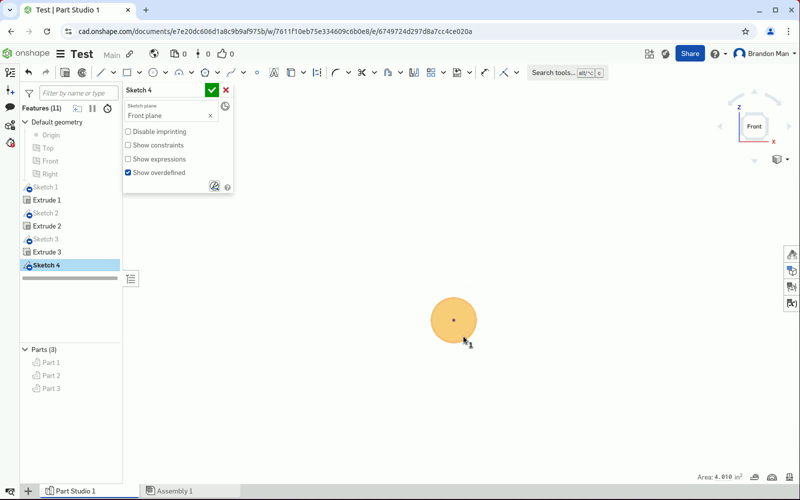
scroll(-6)
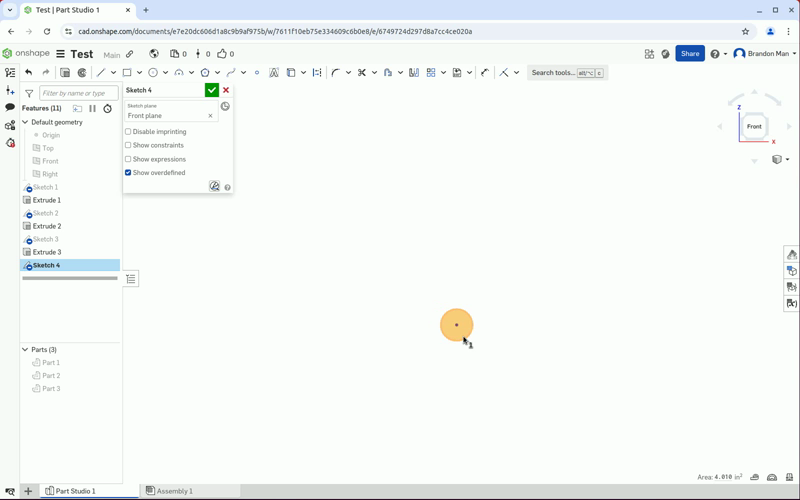
scroll(-6)
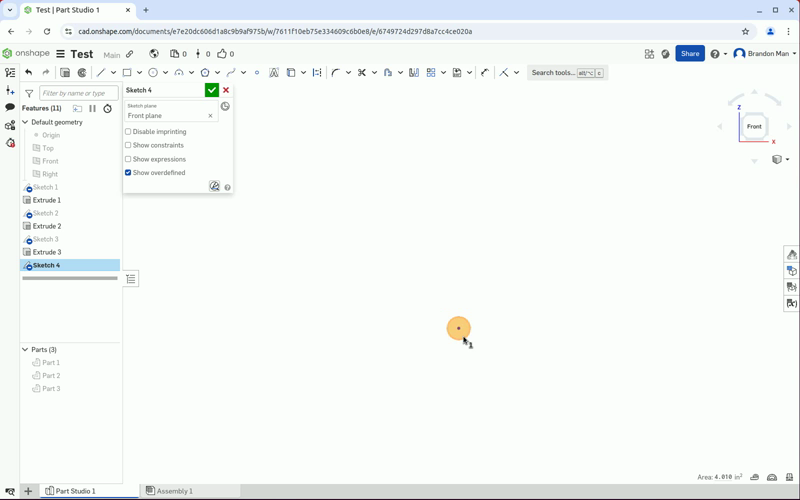
scroll(-6)
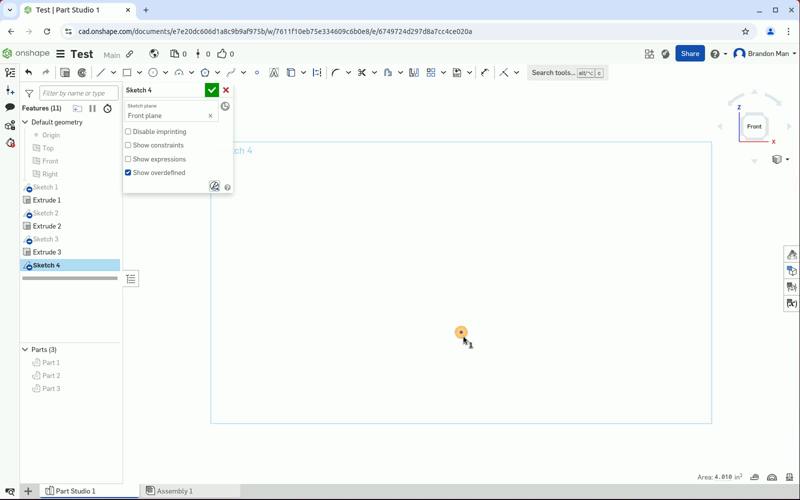
mouse_move(73, 352)
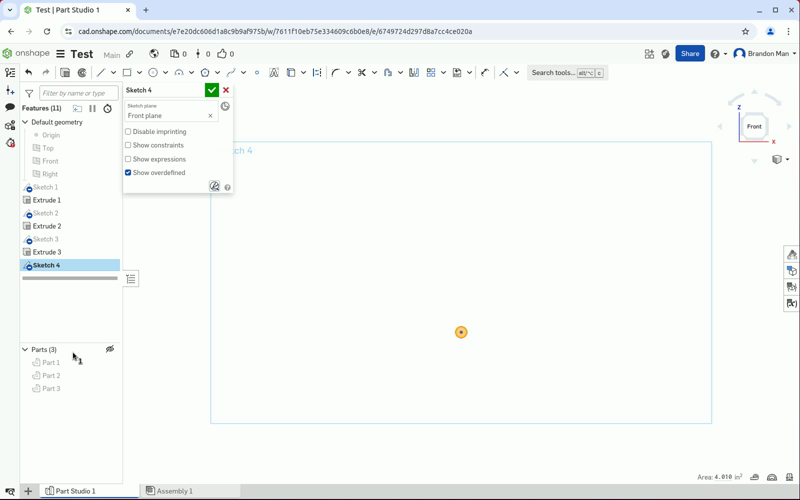
key(shift+y)
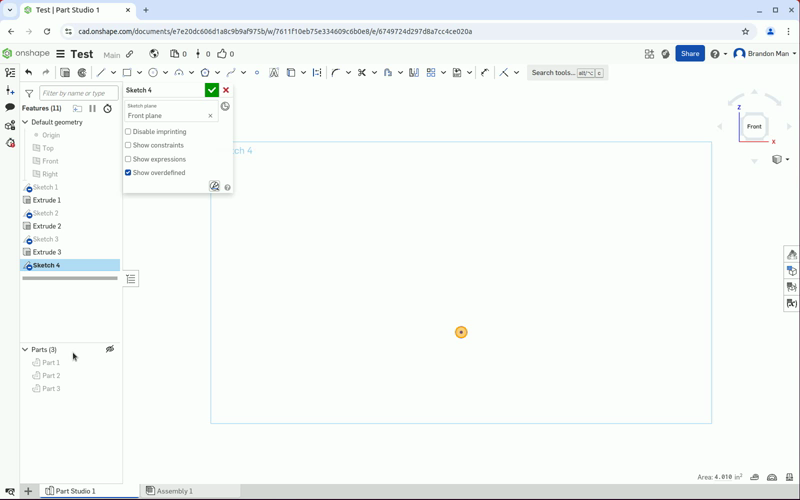
key(shift+e)
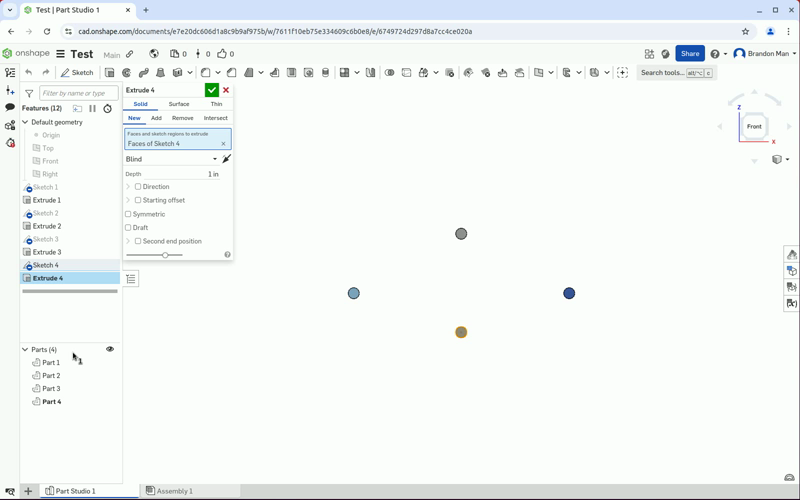
mouse_move(143, 106)
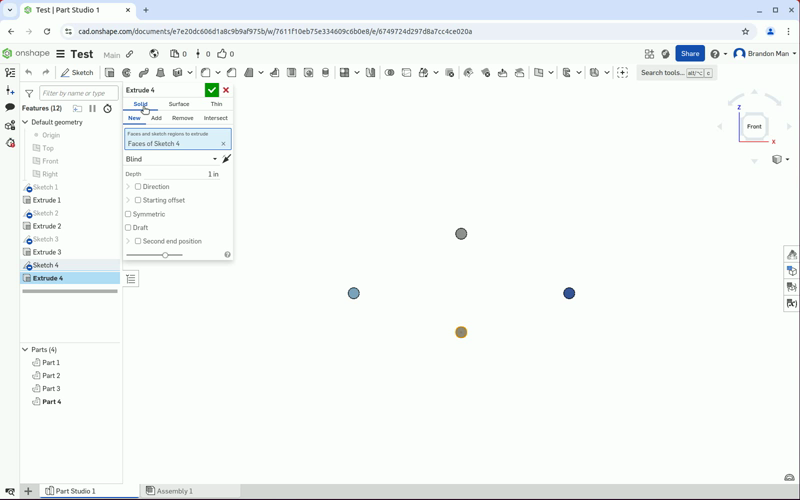
click(143, 106)
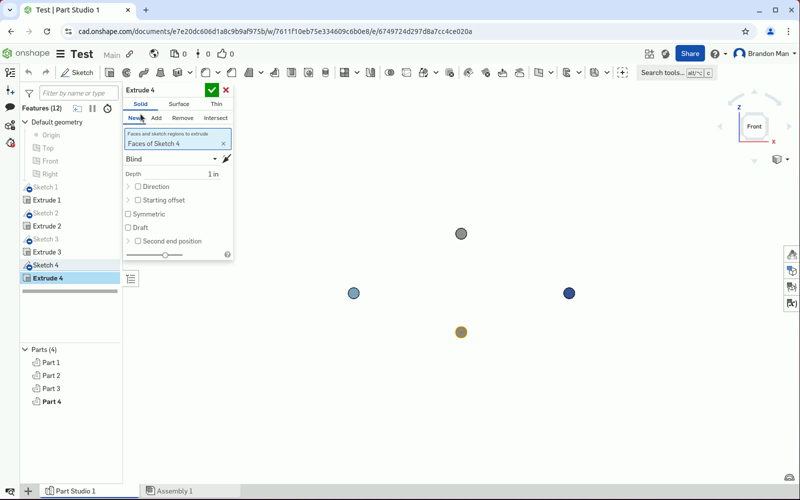
mouse_move(137, 120)
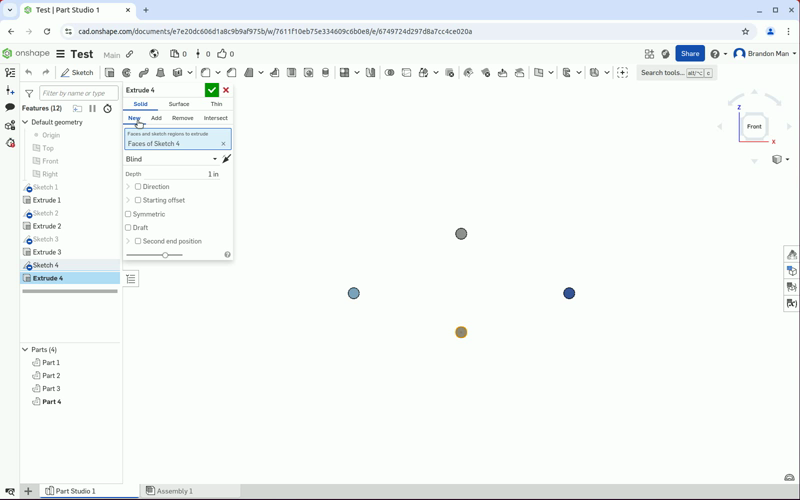
click(137, 120)
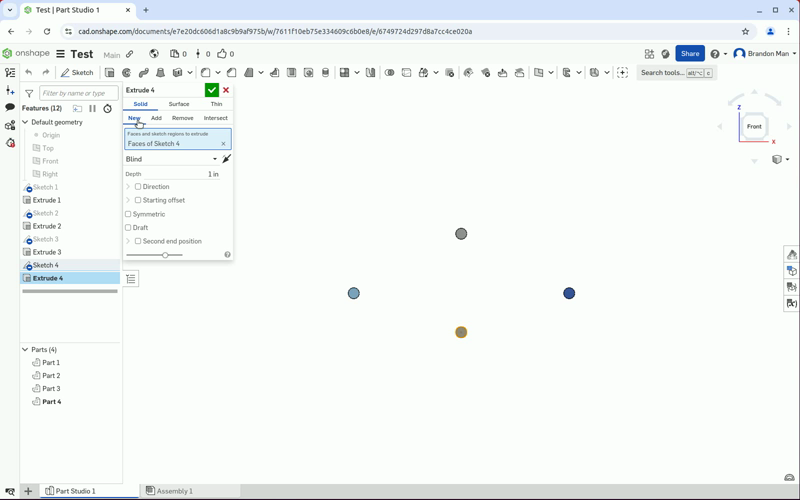
key(tab, 4)
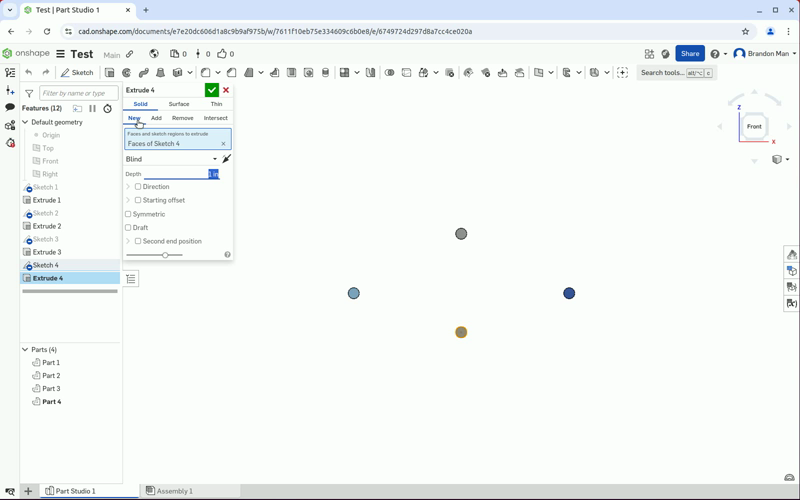
text(0.241)
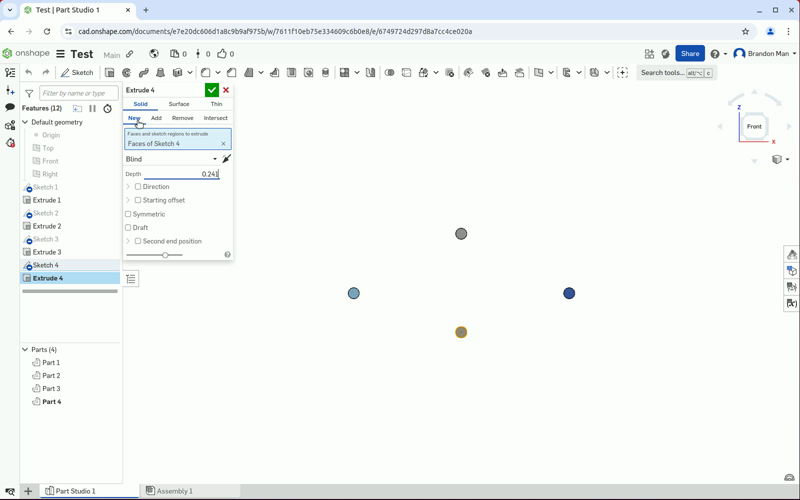
key(enter)
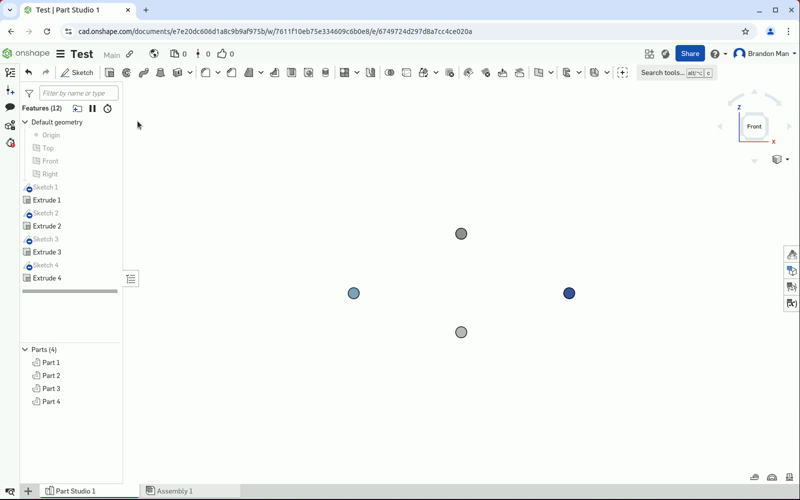
key(shift+h)
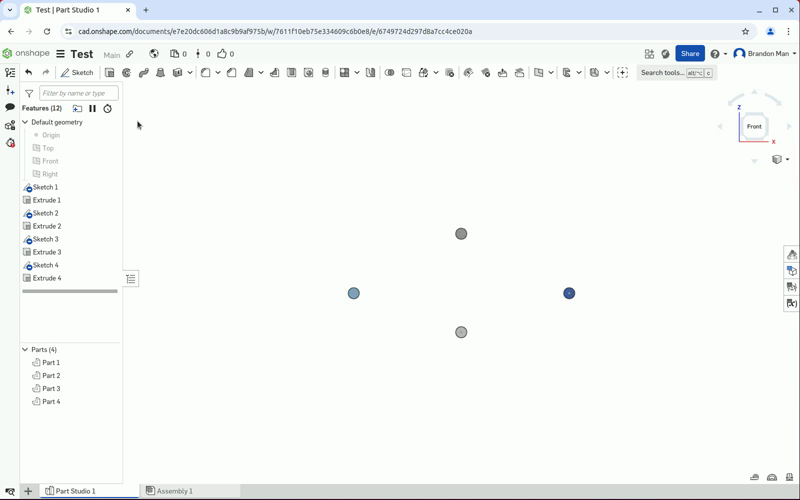
key(shift+h)
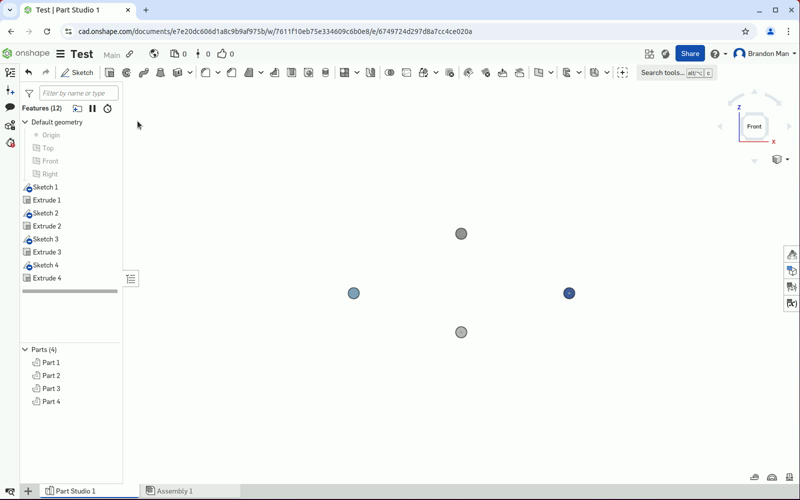
key(shift+7)
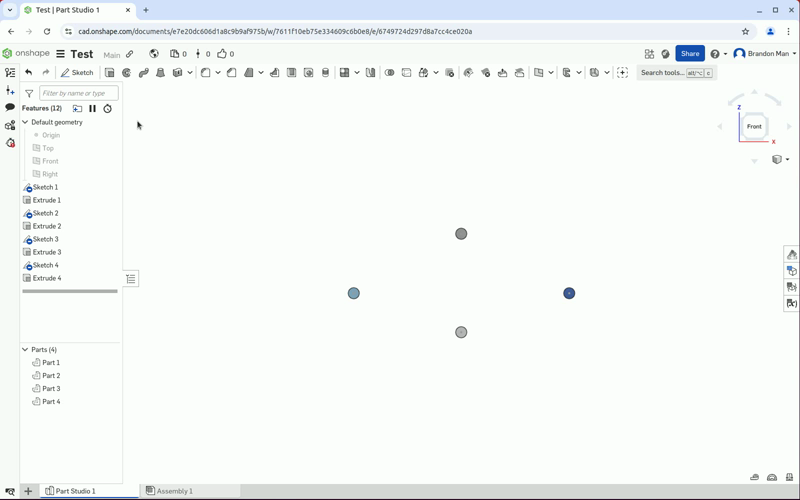
key(left, 2)
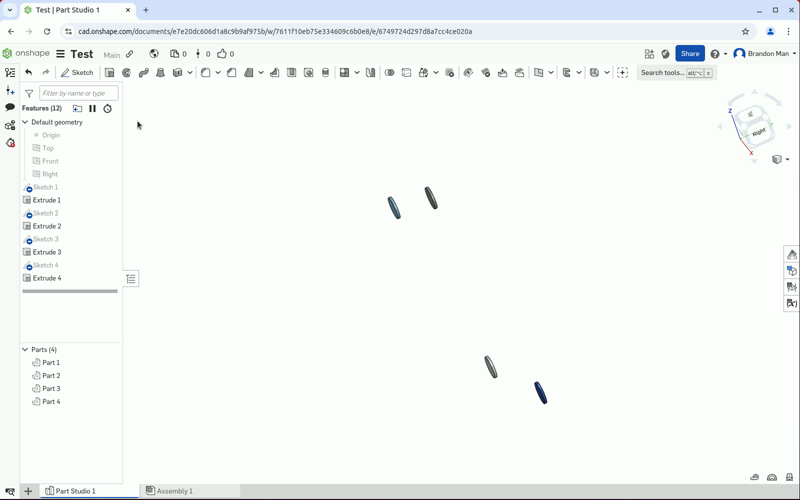
key(down, 2)
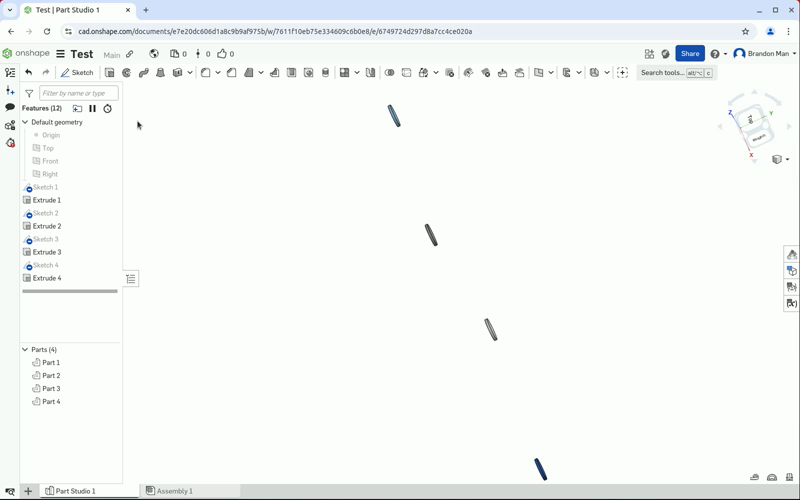
key(up, 2)
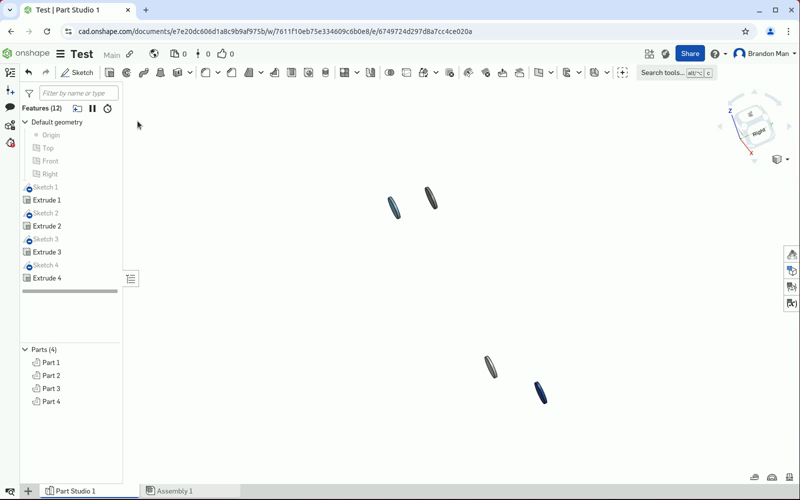
key(right, 2)
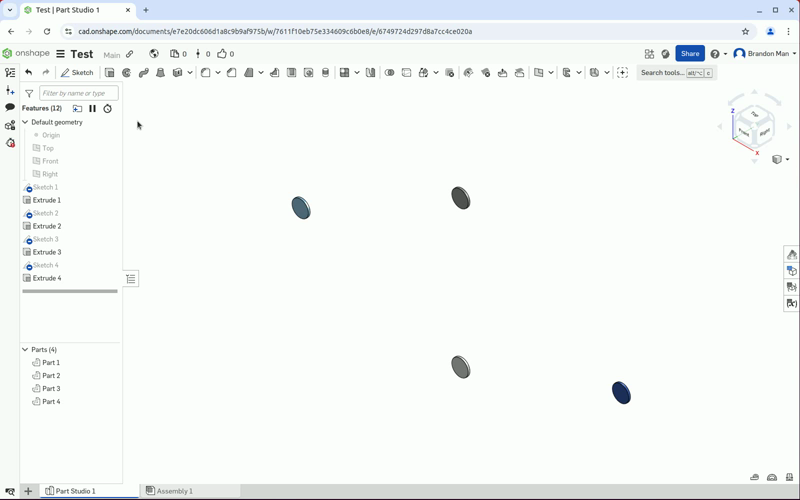
mouse_move(73, 189)
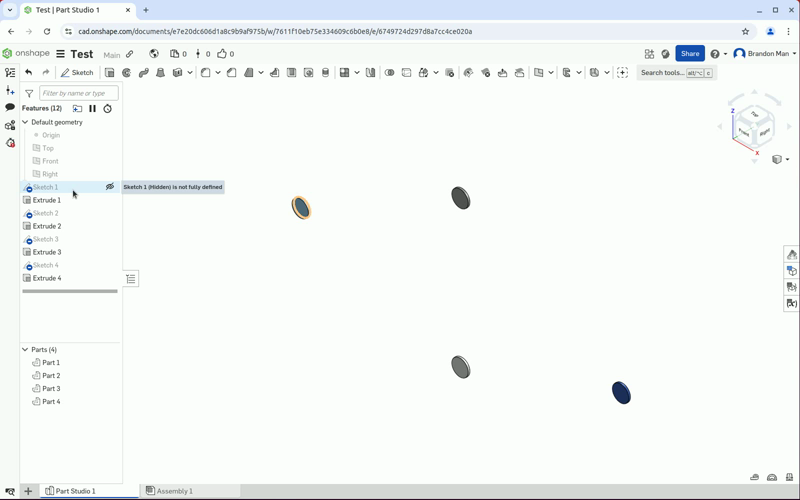
click(73, 189)